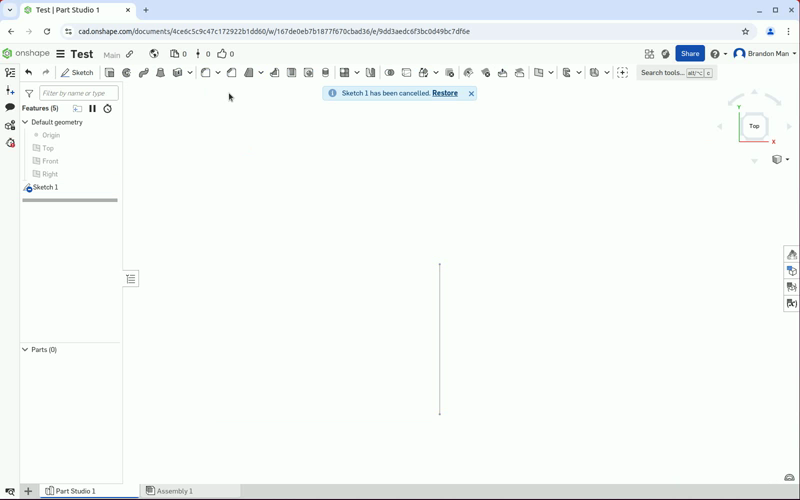
key(shift+h)
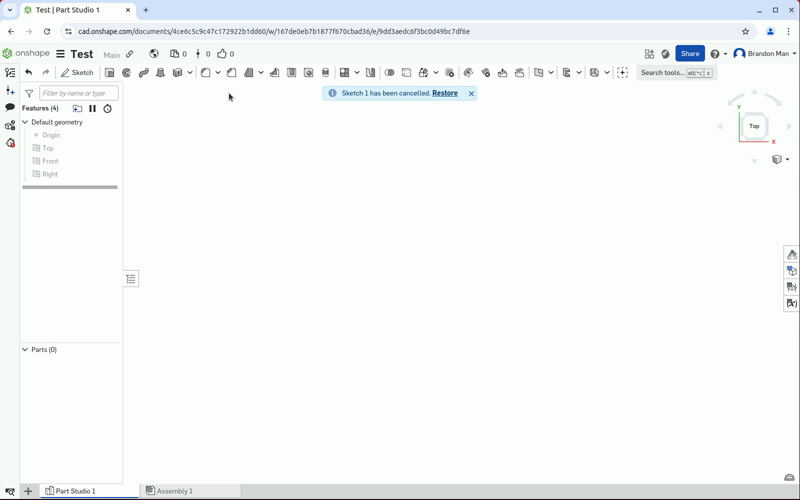
key(shift+s)
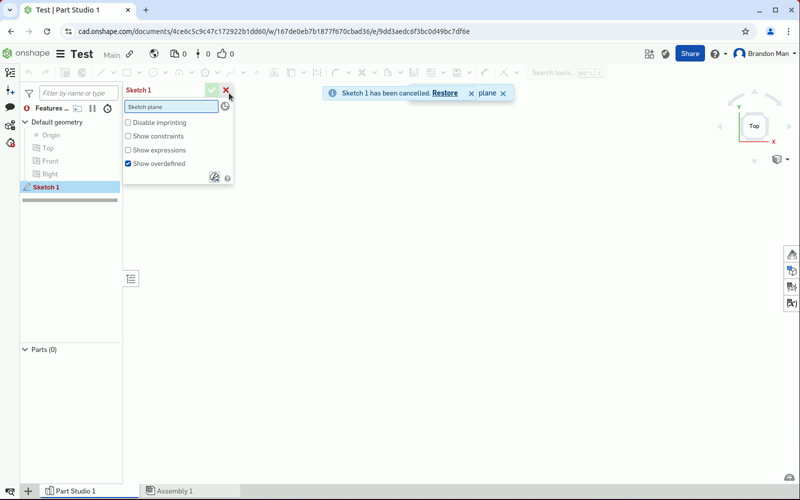
mouse_move(73, 150)
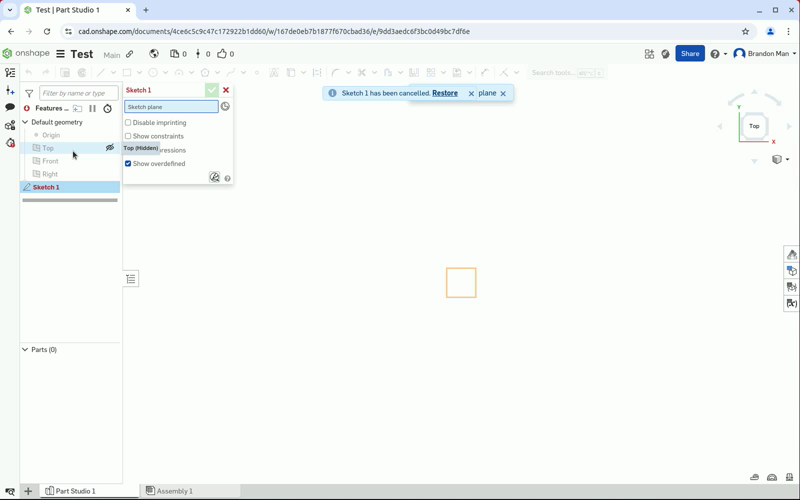
click(73, 150)
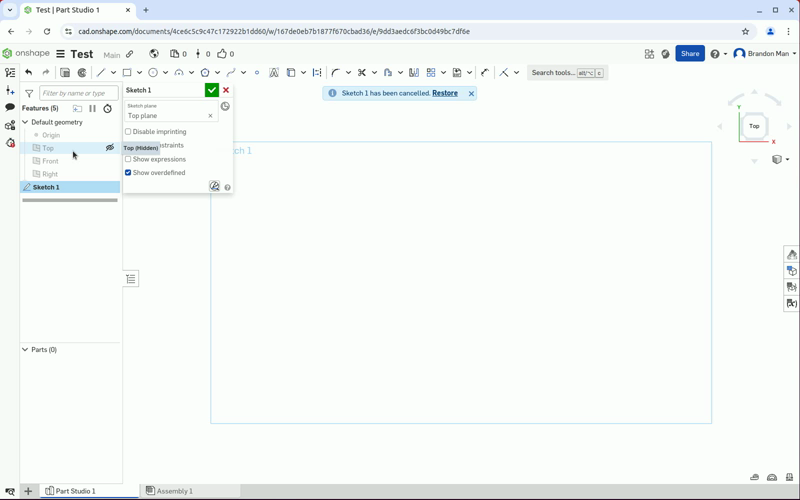
mouse_move(73, 352)
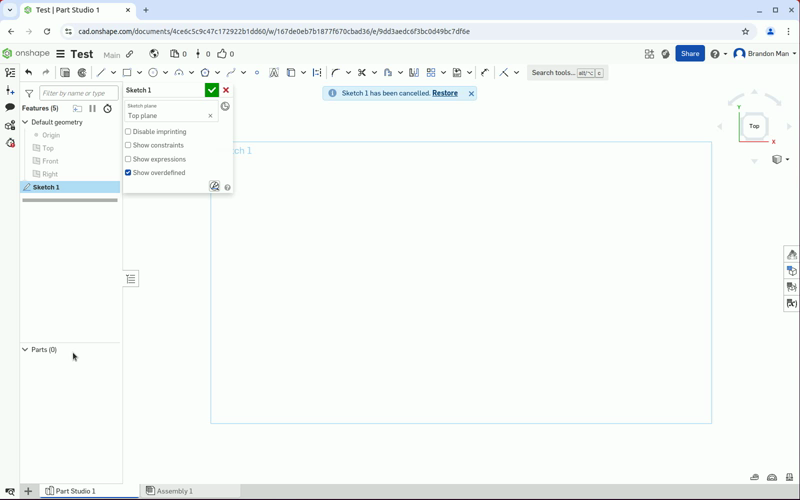
key(y)
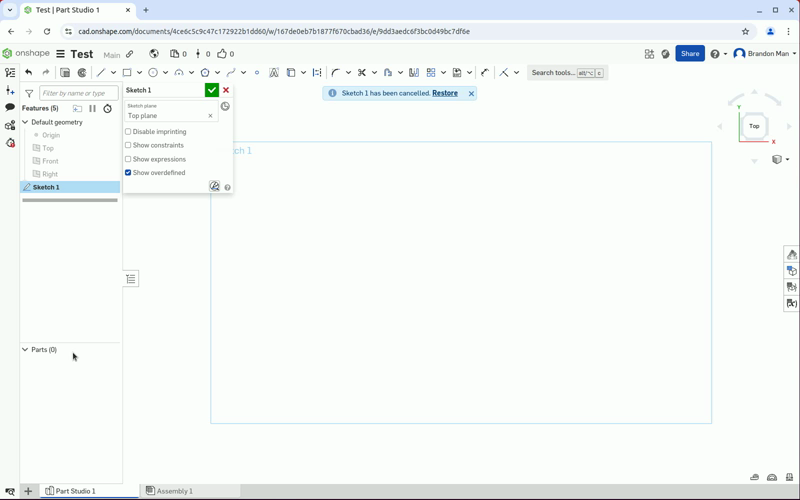
key(c)
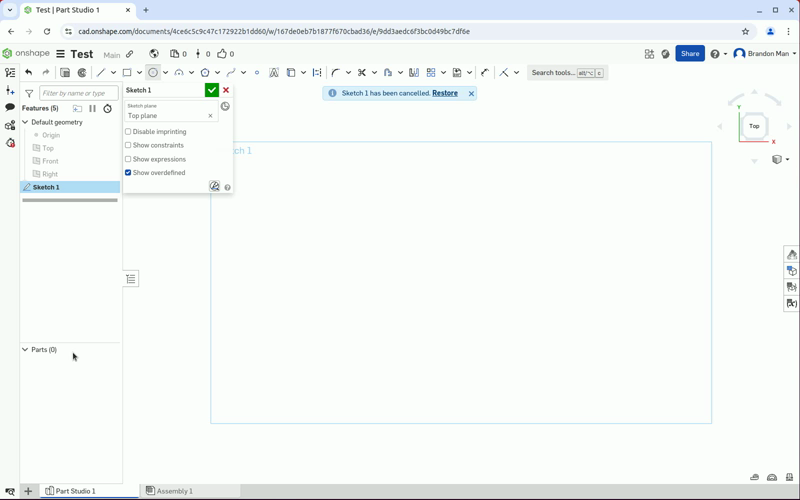
key_down(shift)
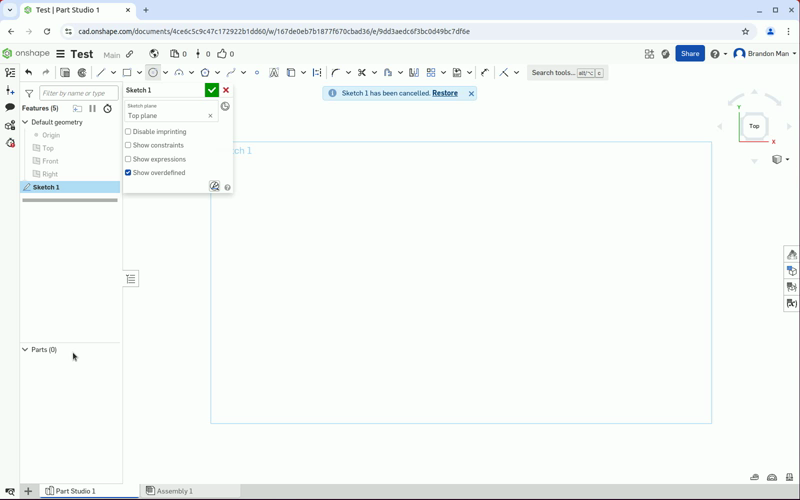
mouse_move(383, 282)
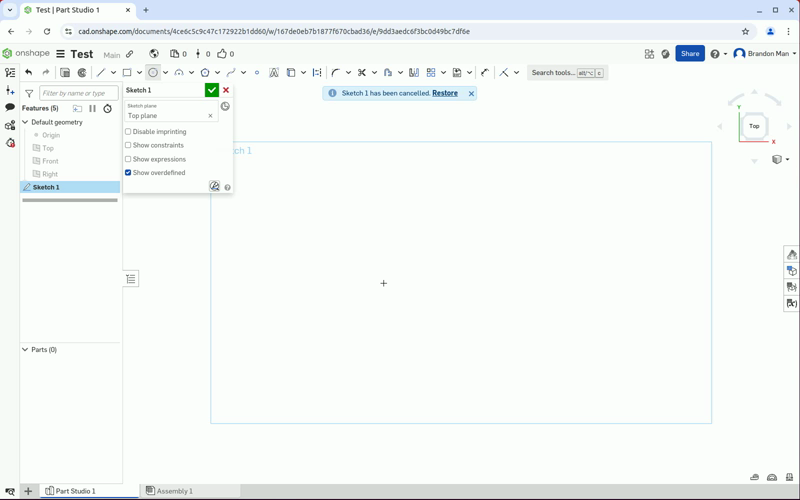
click(383, 282)
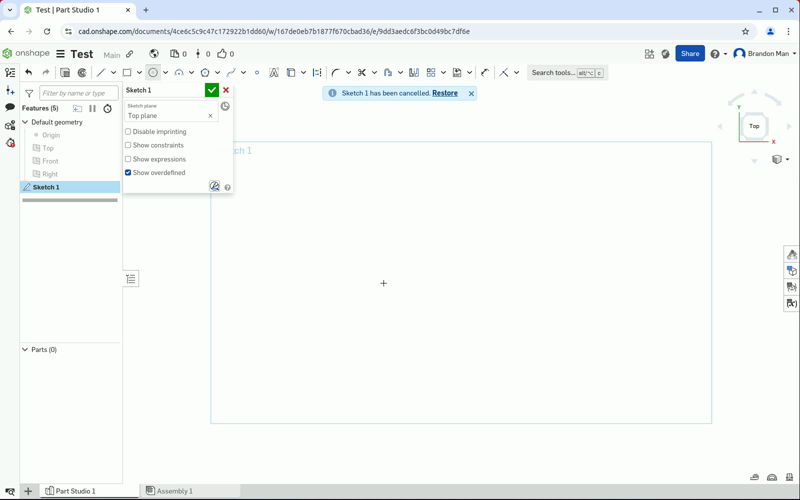
key_up(shift)
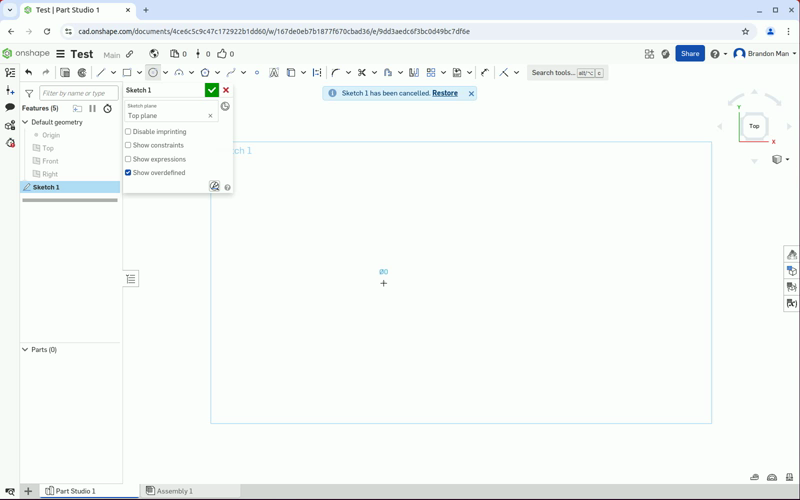
mouse_move(408, 282)
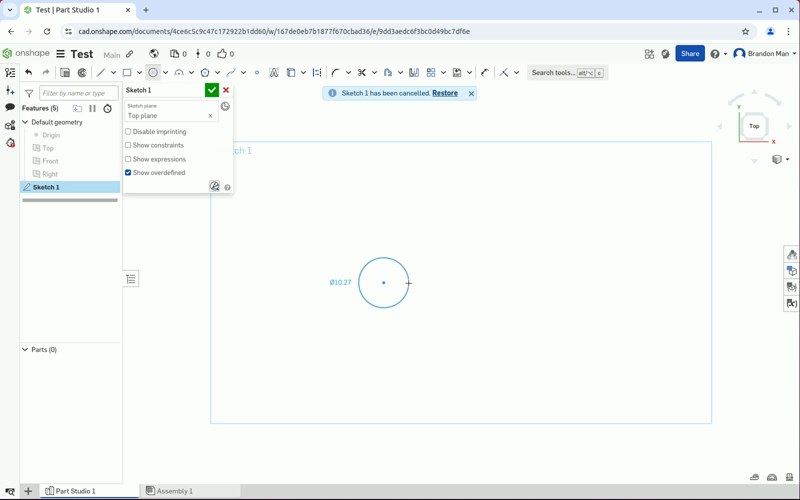
click(408, 282)
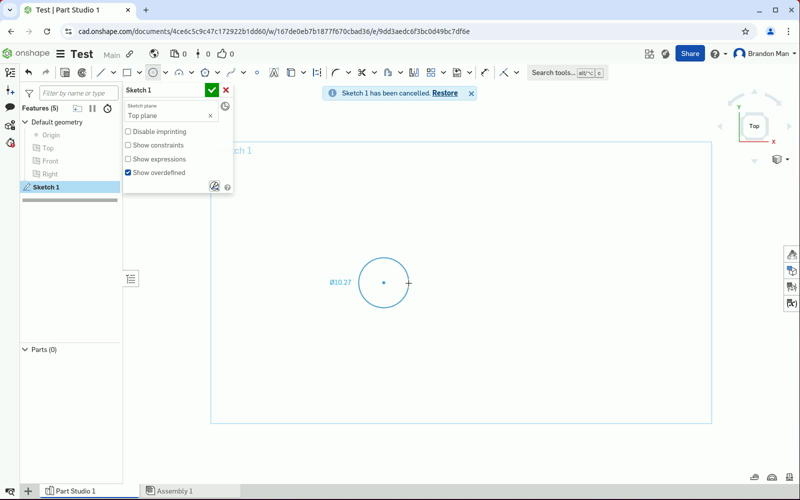
key(esc)
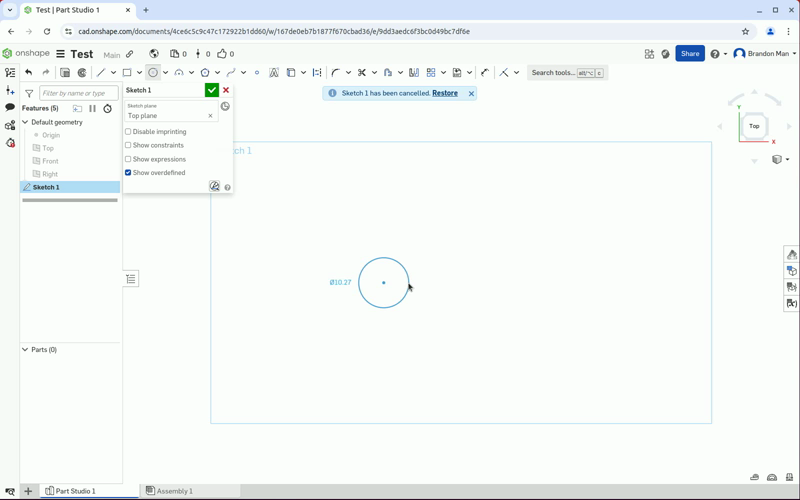
key(c)
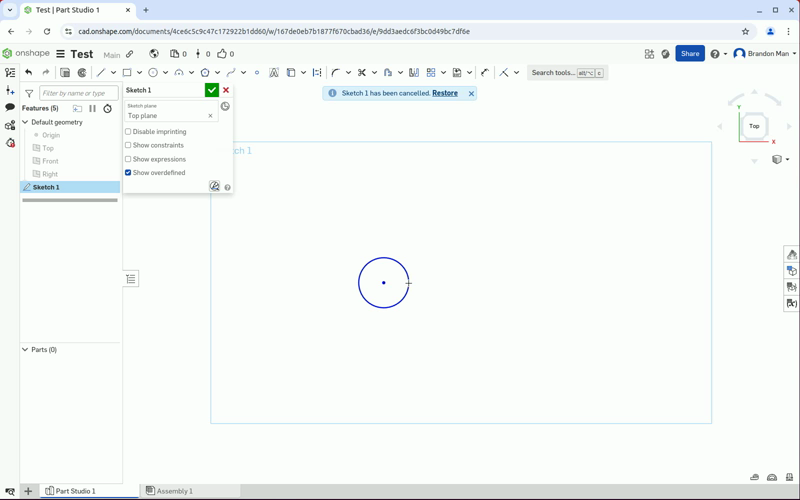
key_down(shift)
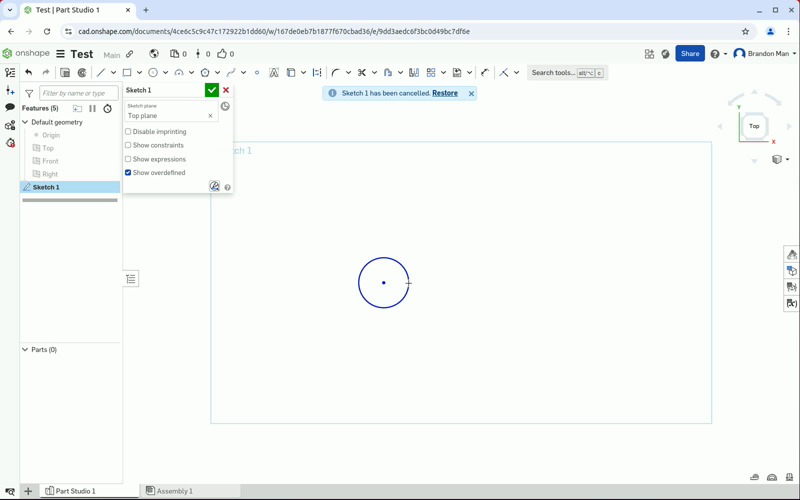
mouse_move(383, 282)
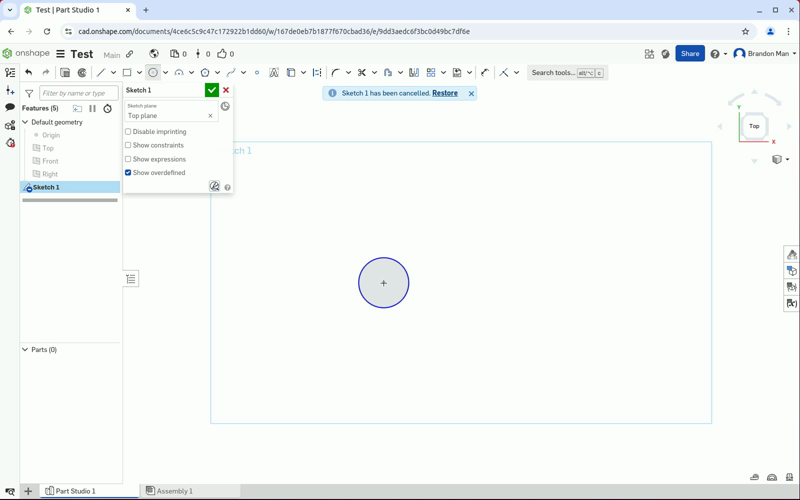
click(383, 282)
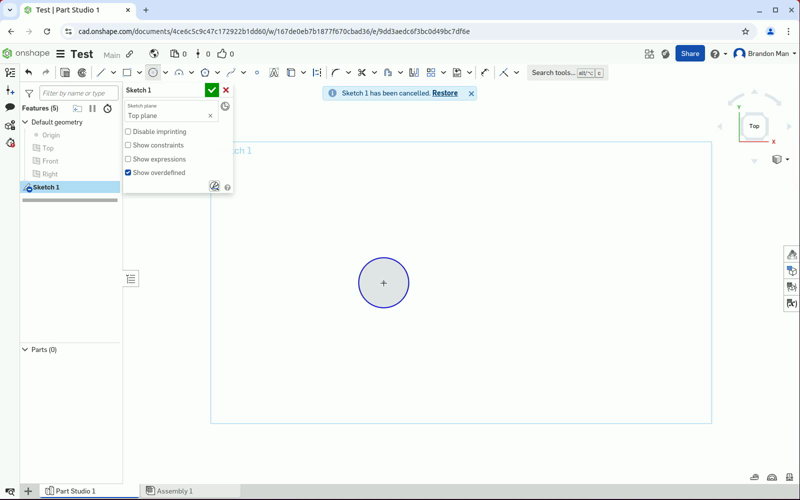
key_up(shift)
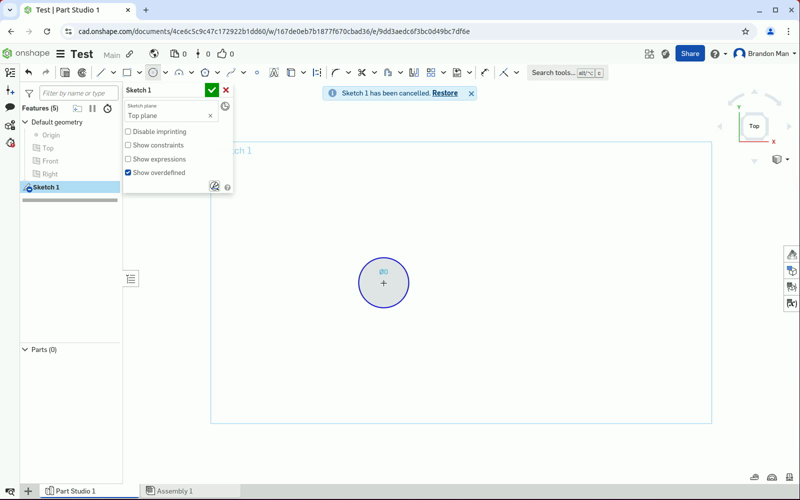
mouse_move(399, 282)
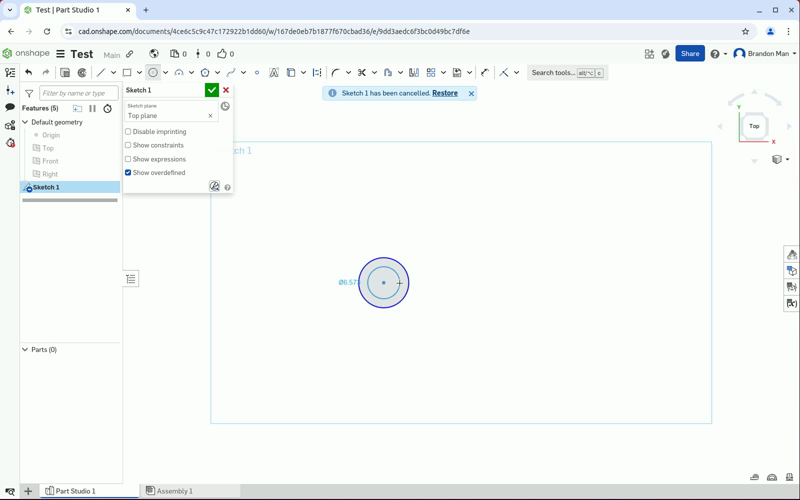
click(399, 282)
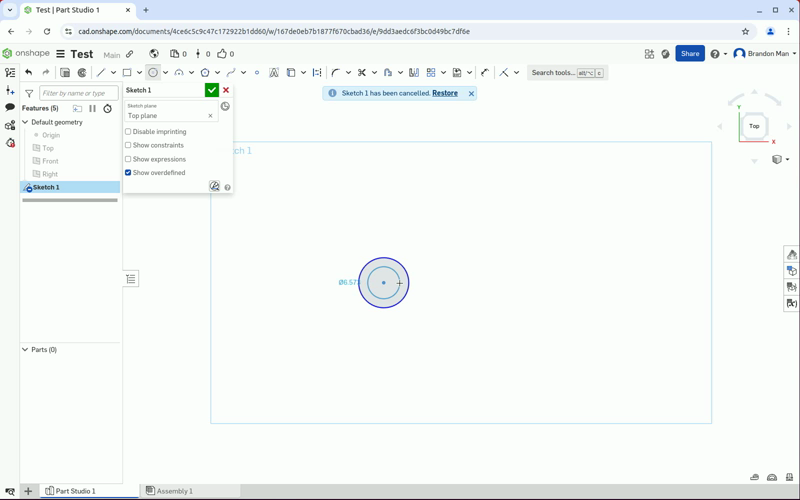
key(esc)
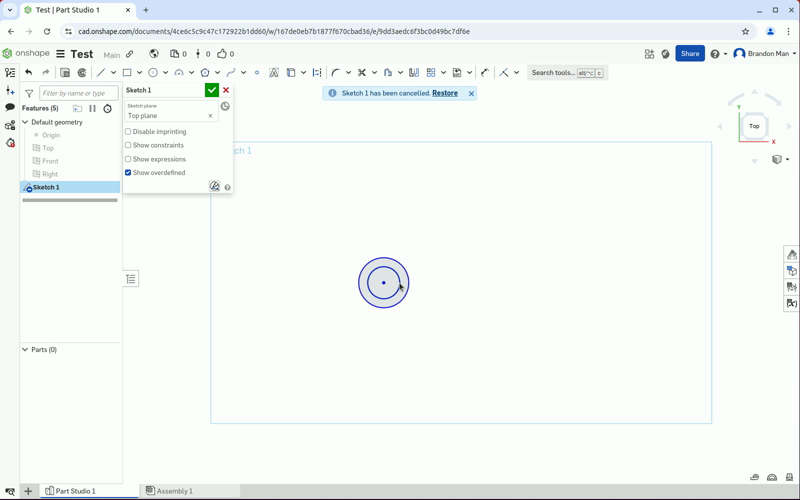
mouse_move(401, 278)
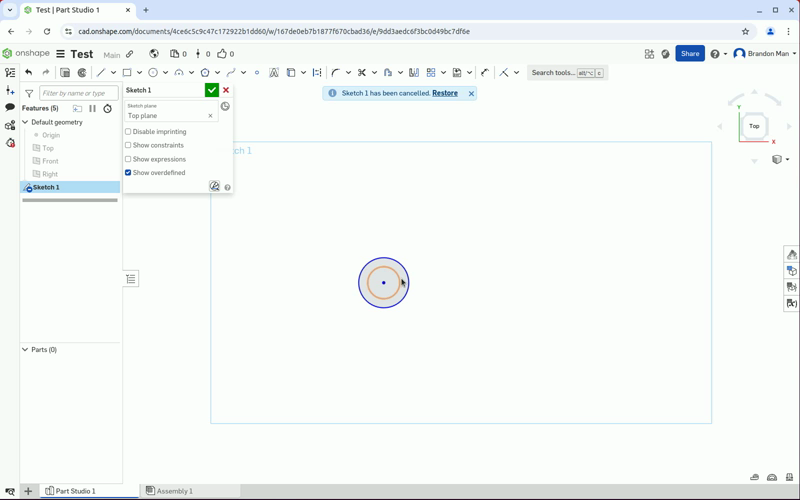
scroll(6)
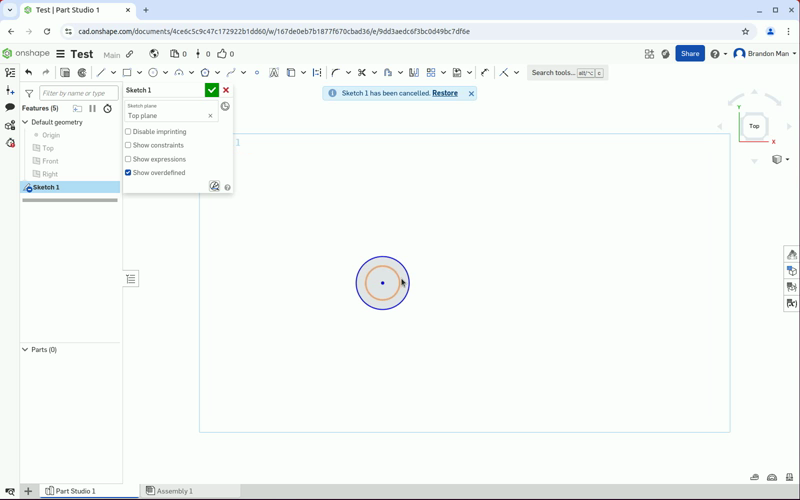
scroll(6)
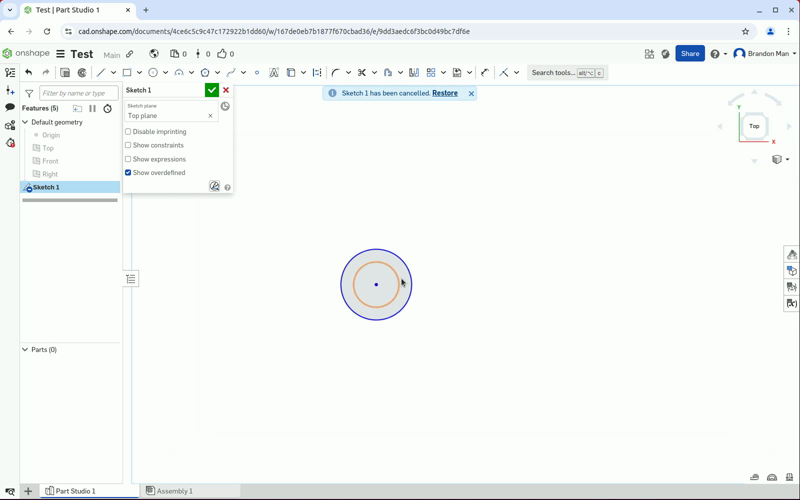
scroll(6)
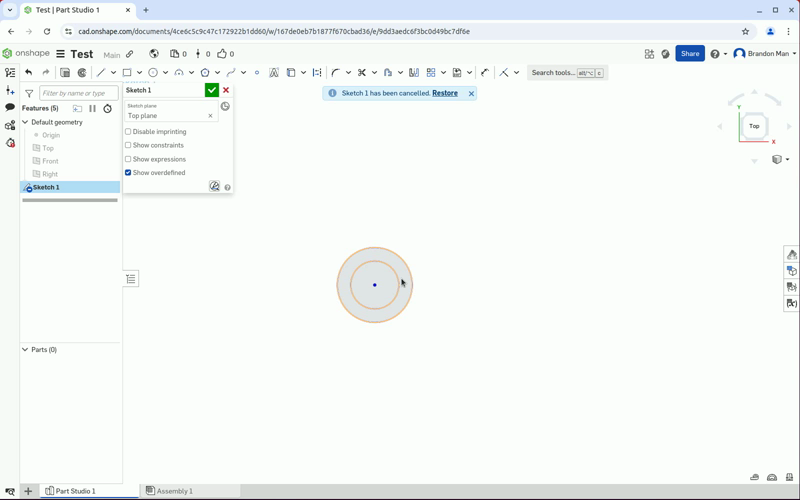
scroll(6)
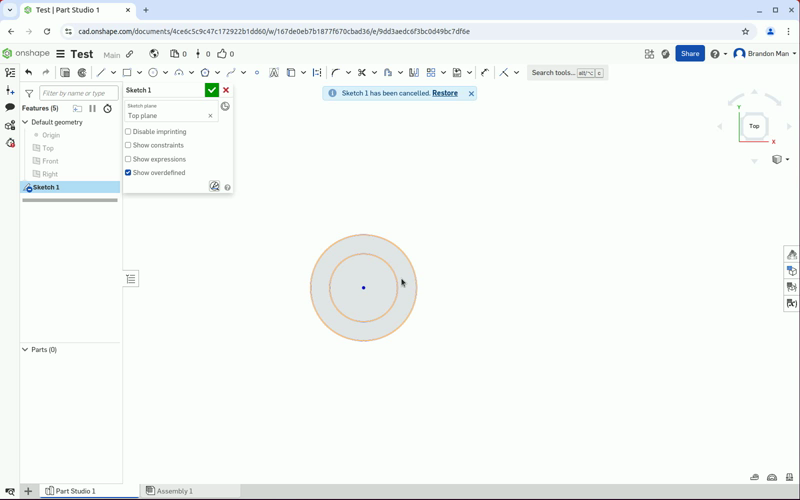
scroll(6)
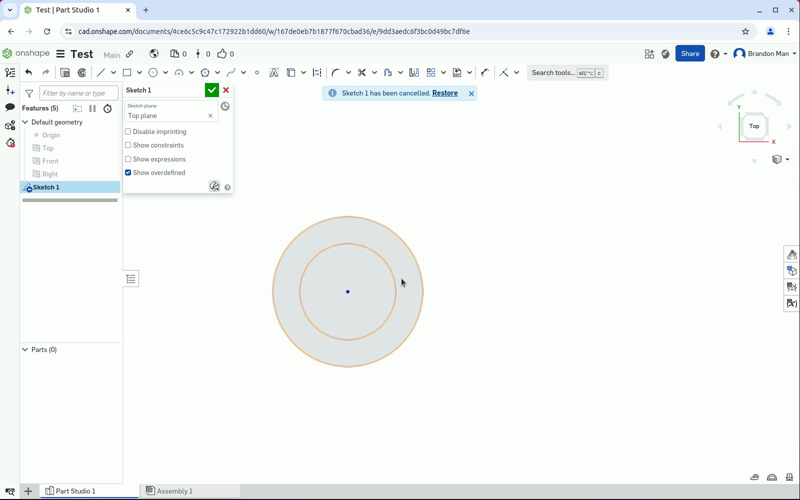
scroll(6)
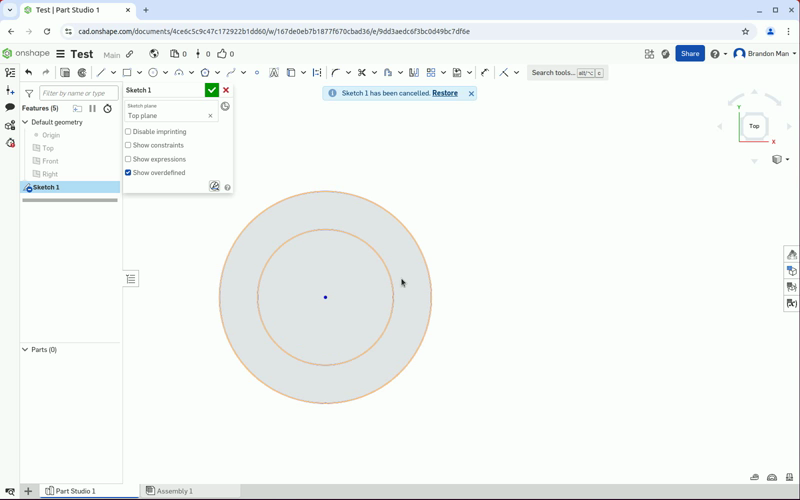
scroll(6)
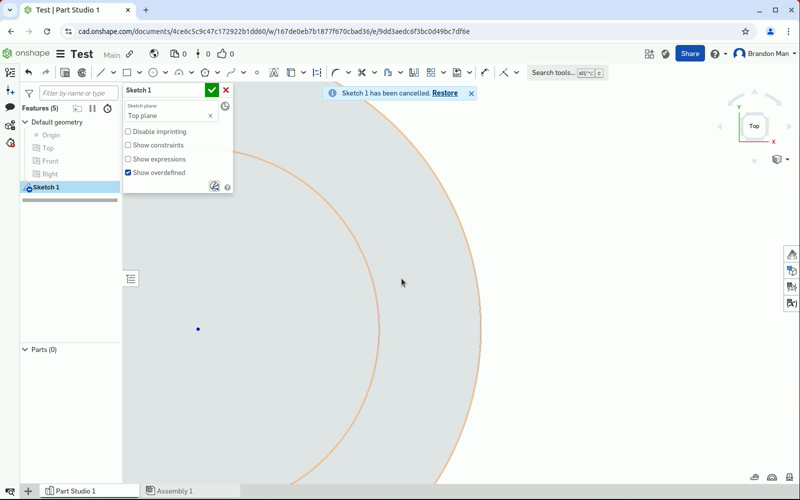
click(401, 278)
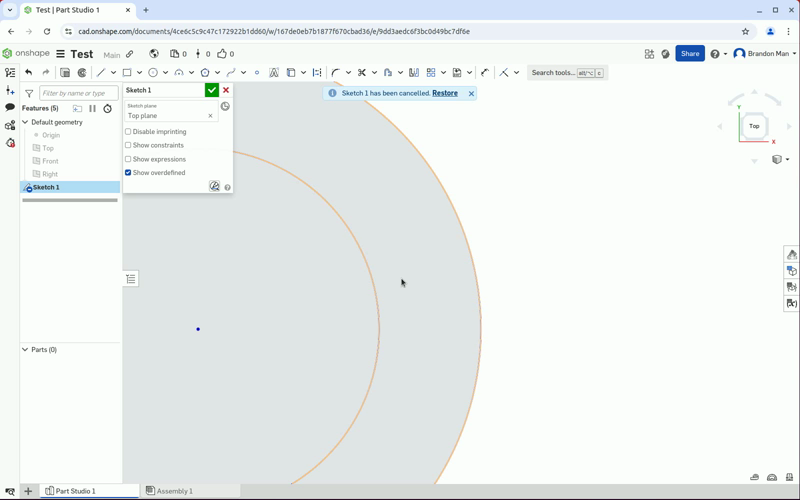
scroll(-6)
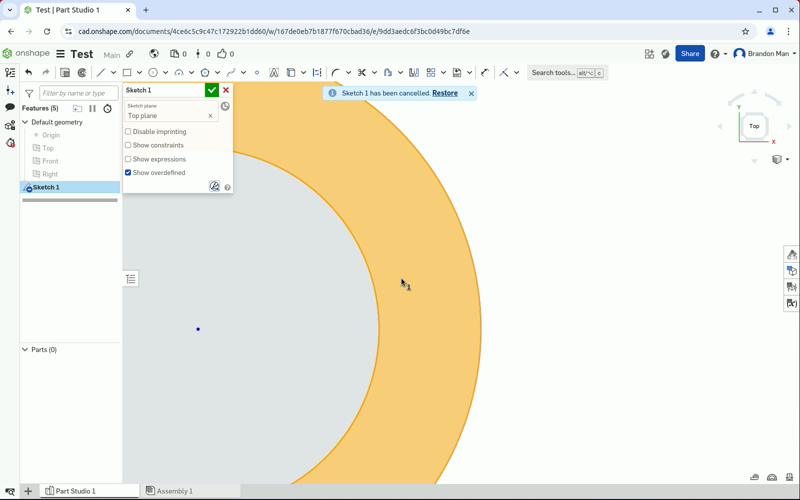
scroll(-6)
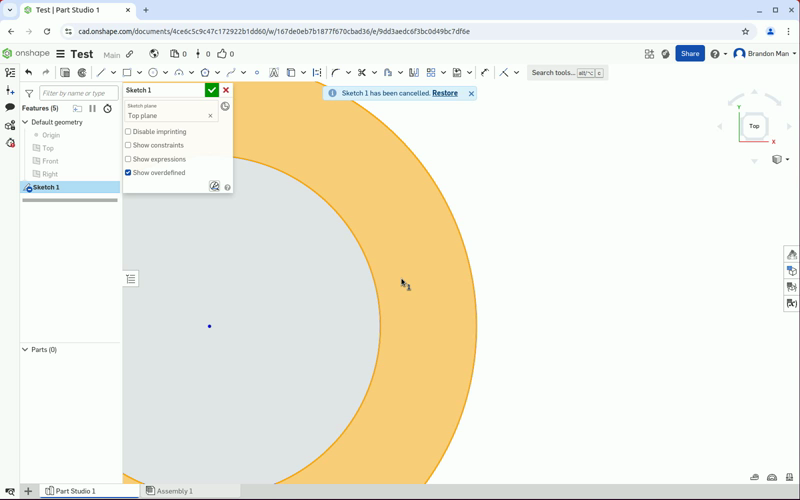
scroll(-6)
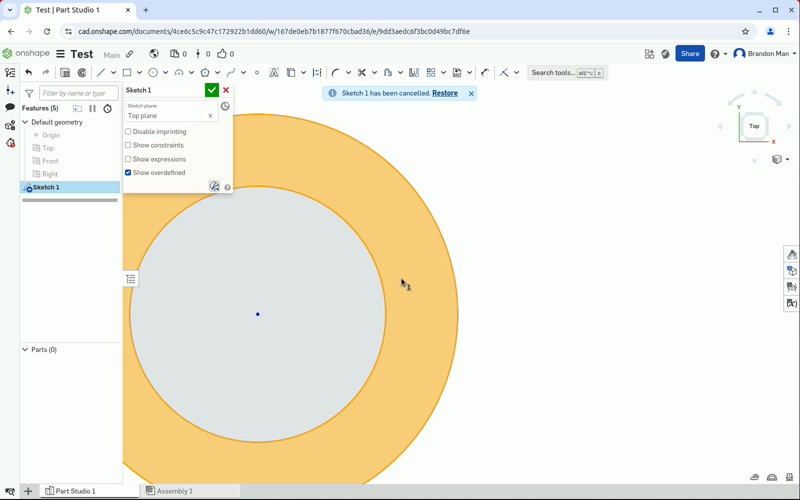
scroll(-6)
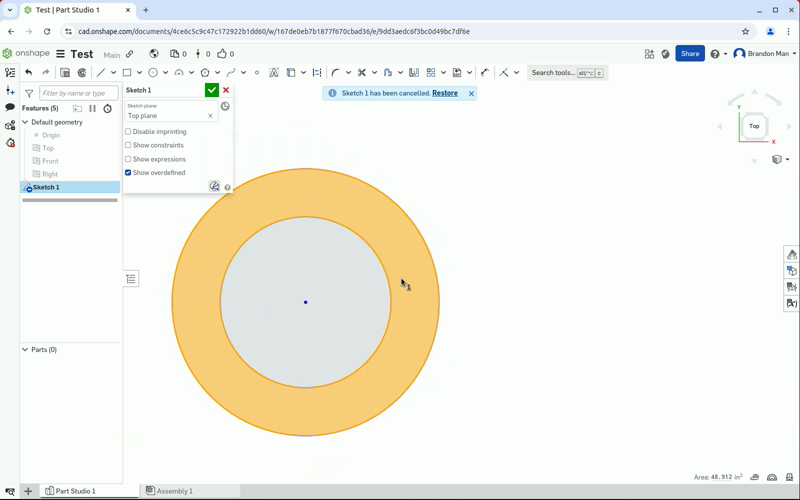
scroll(-6)
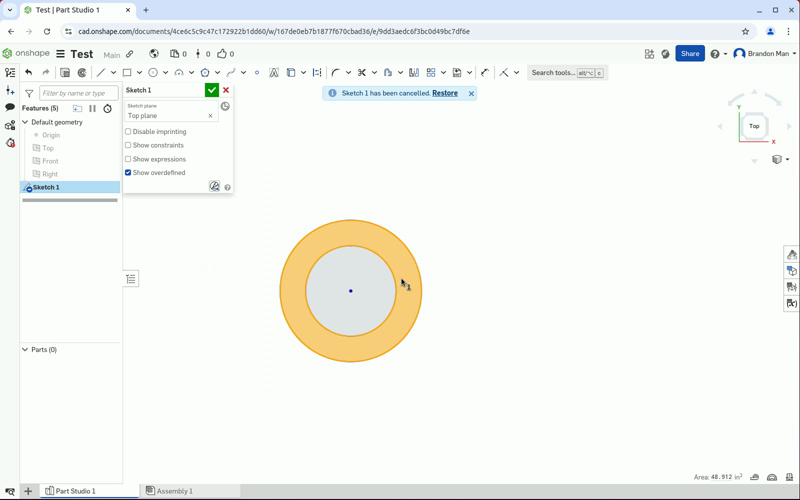
scroll(-6)
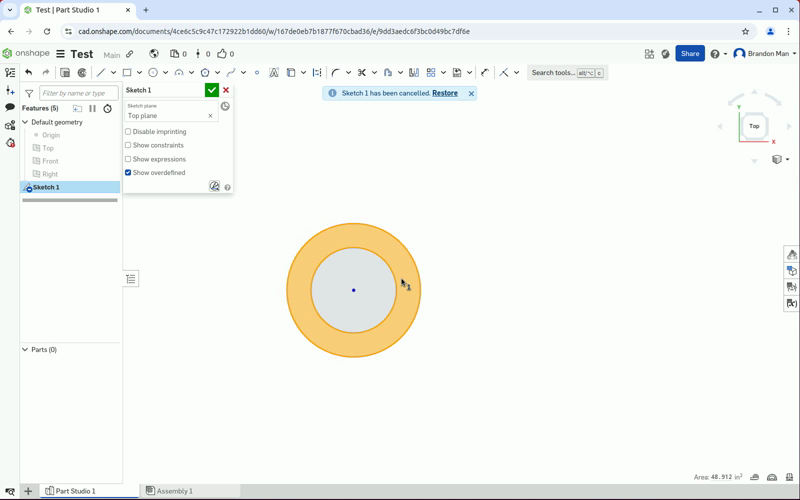
scroll(-6)
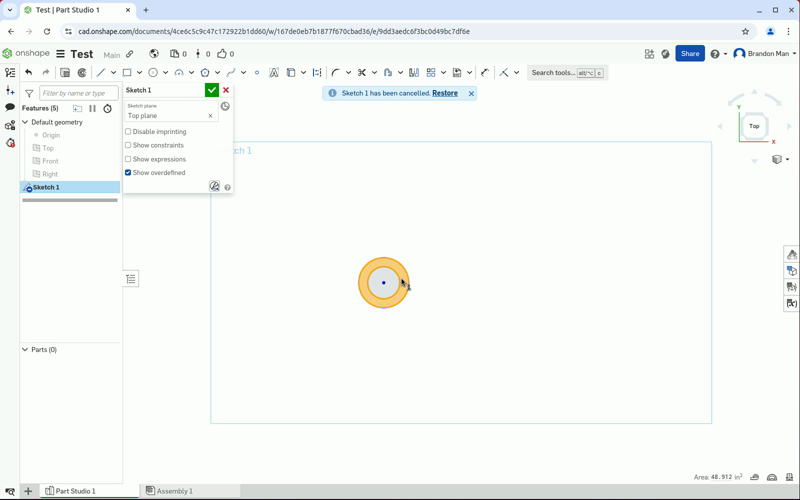
mouse_move(73, 352)
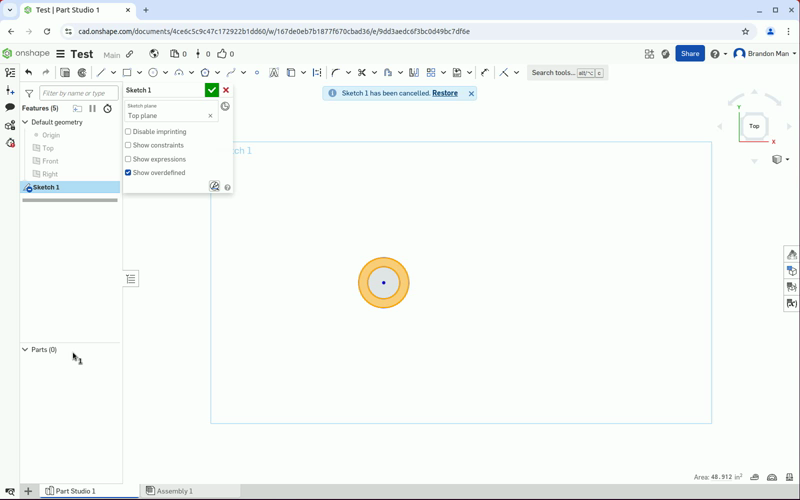
key(shift+y)
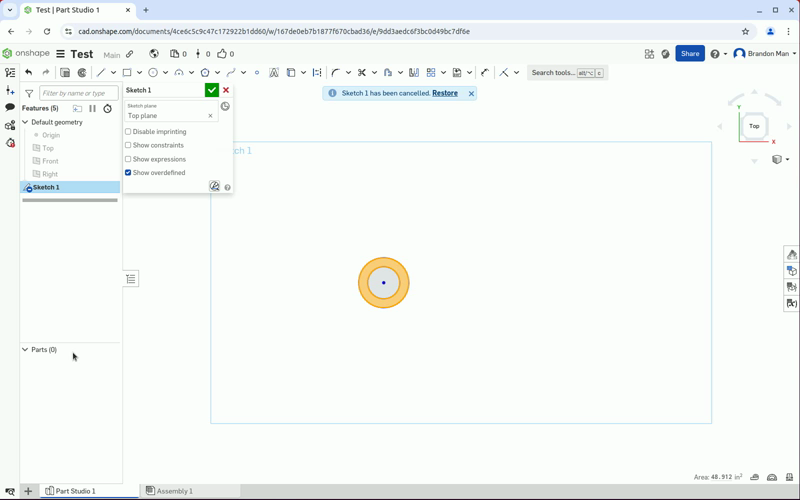
key(shift+e)
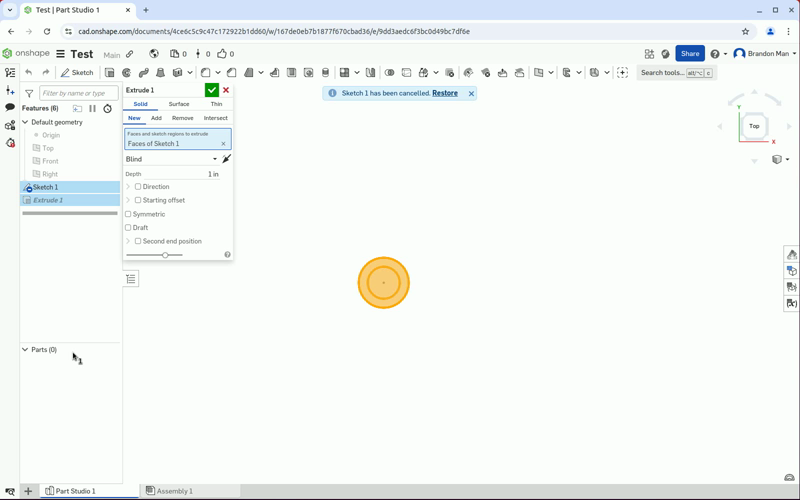
mouse_move(143, 106)
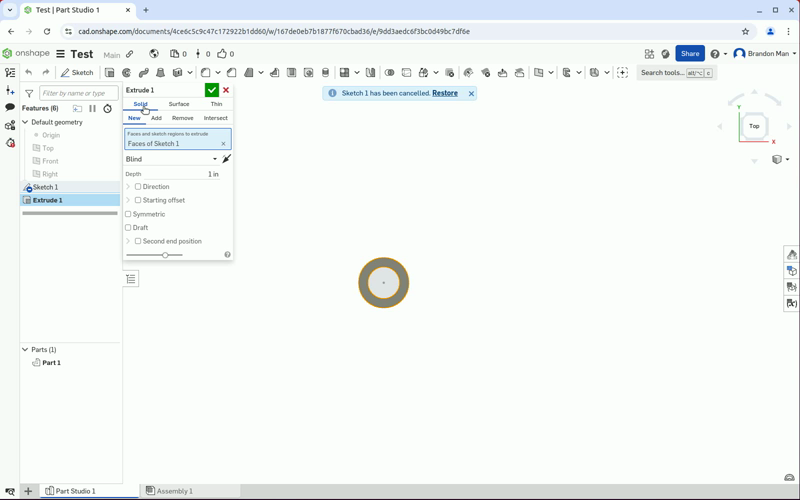
click(143, 106)
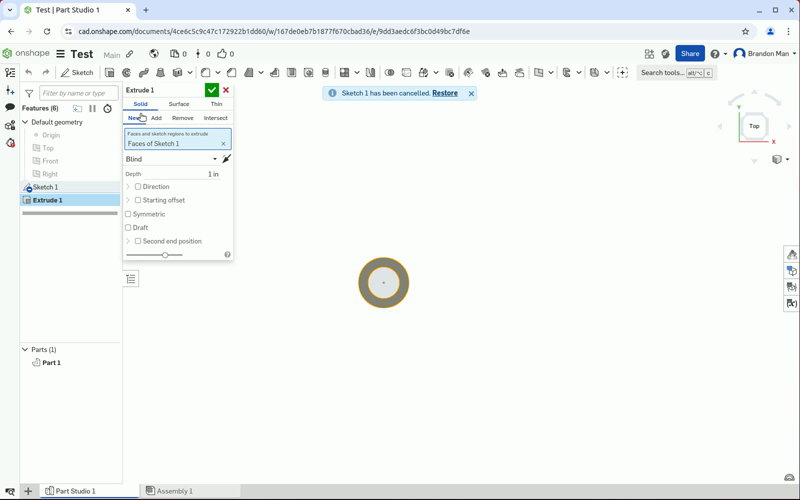
mouse_move(137, 120)
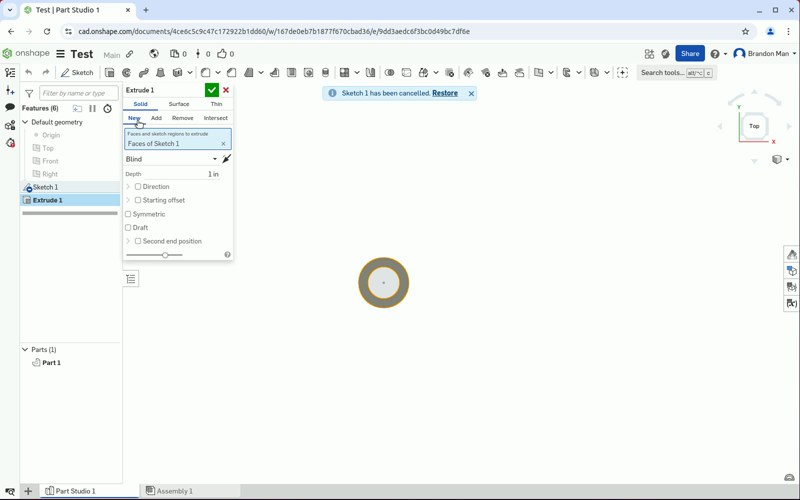
click(137, 120)
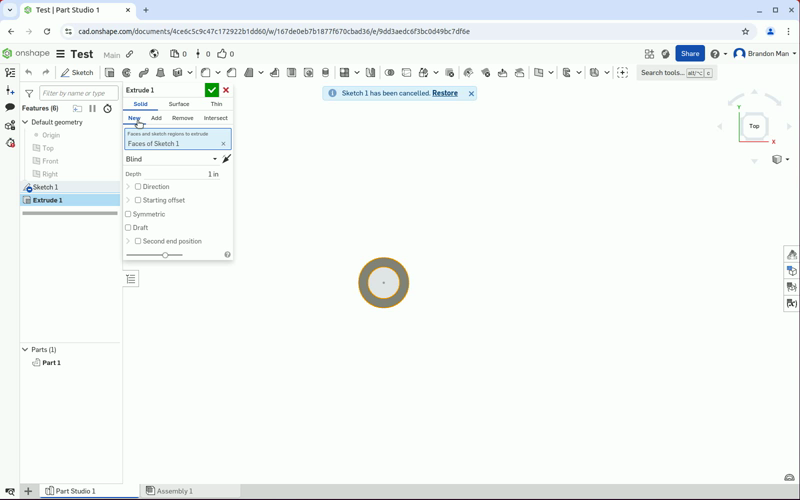
key(tab, 4)
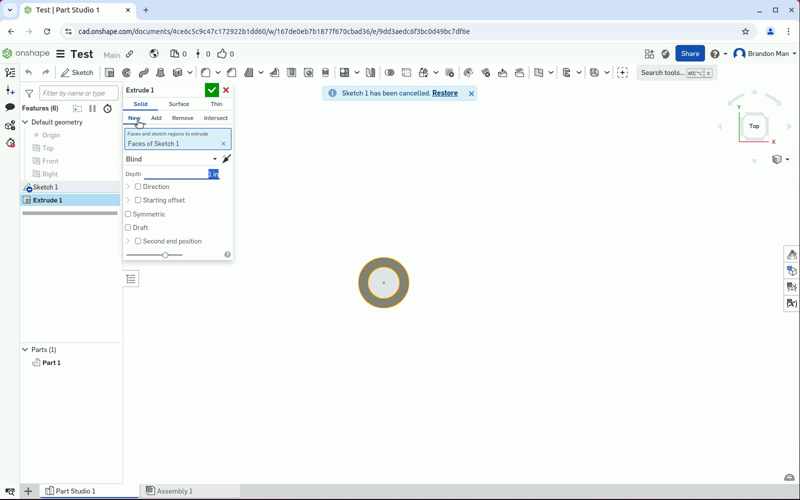
text(0.241)
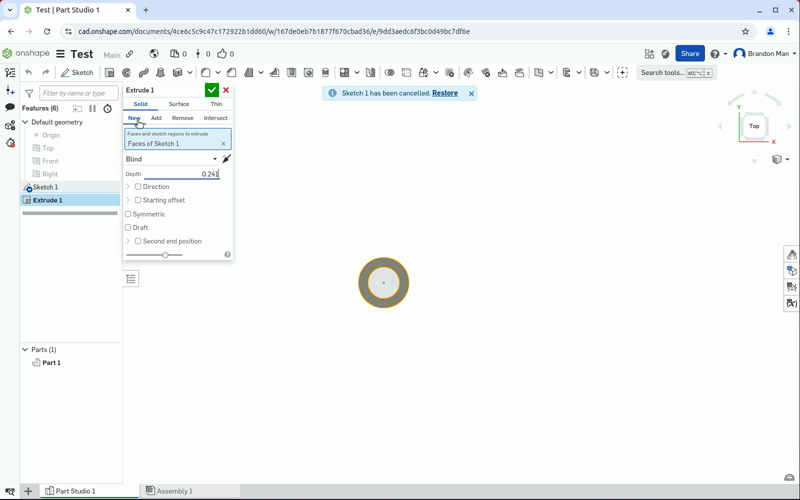
key(enter)
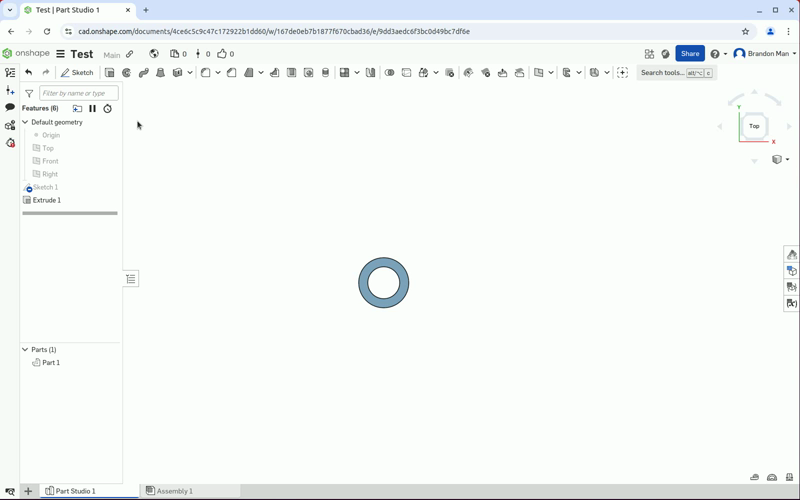
key(shift+h)
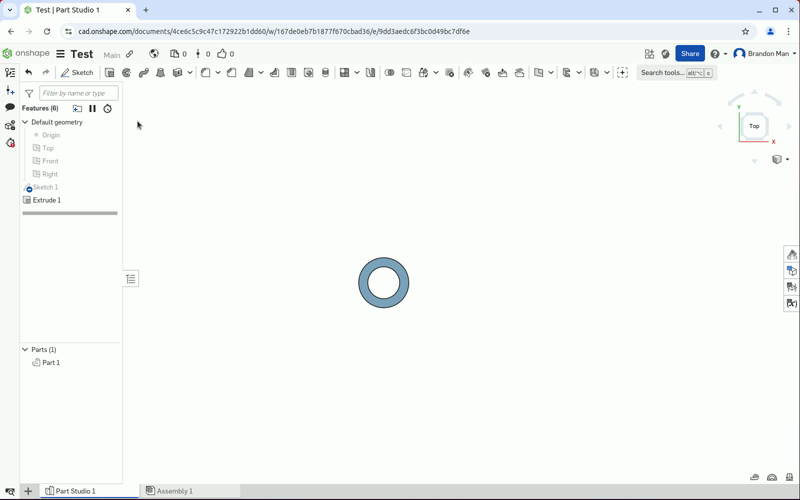
key(shift+h)
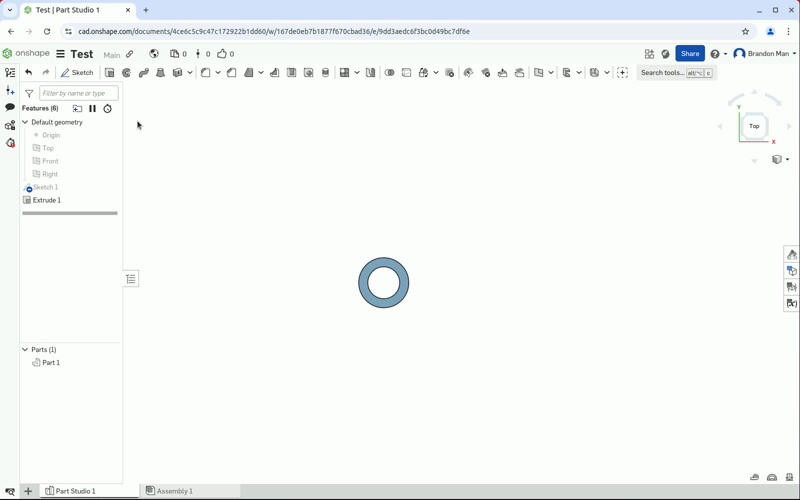
mouse_move(73, 189)
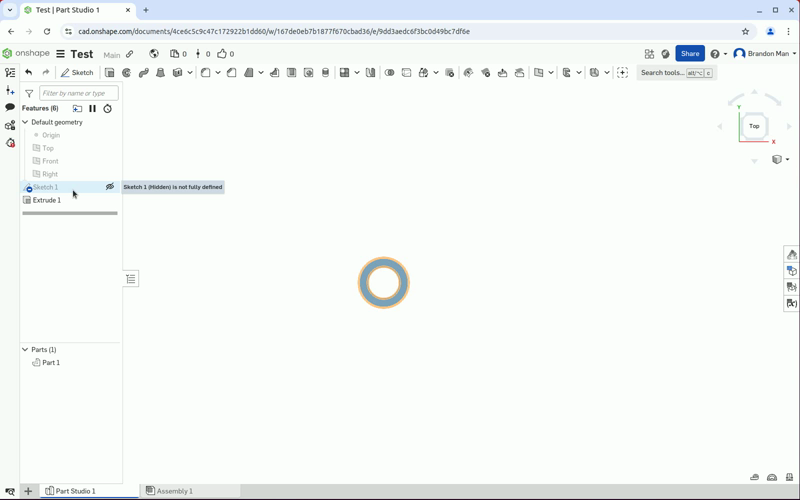
click(73, 189)
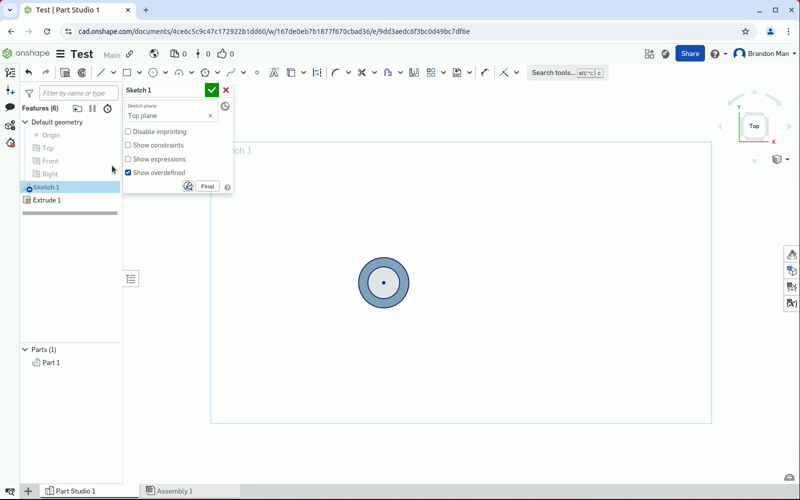
mouse_move(229, 92)
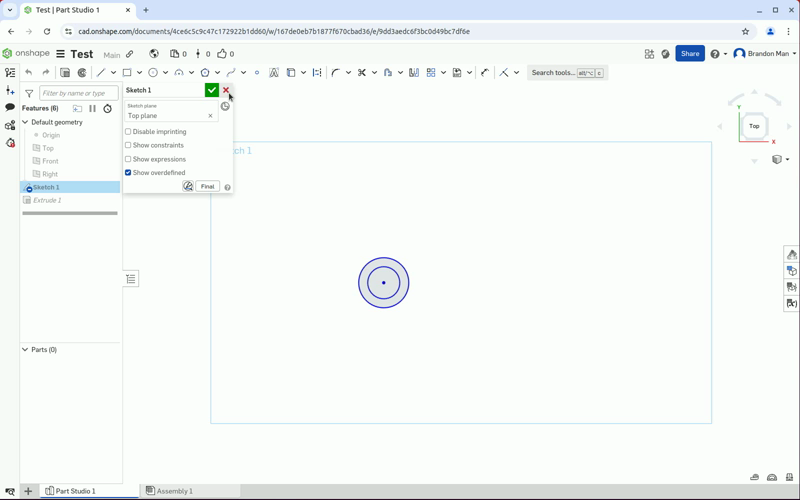
click(229, 92)
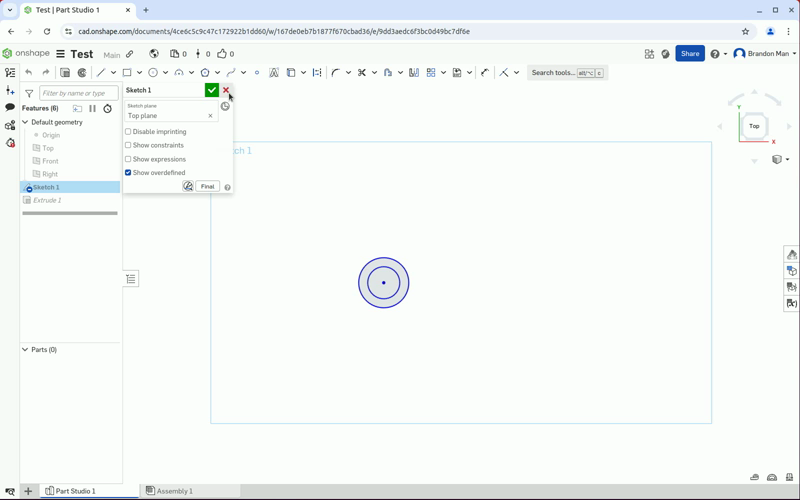
key(shift+s)
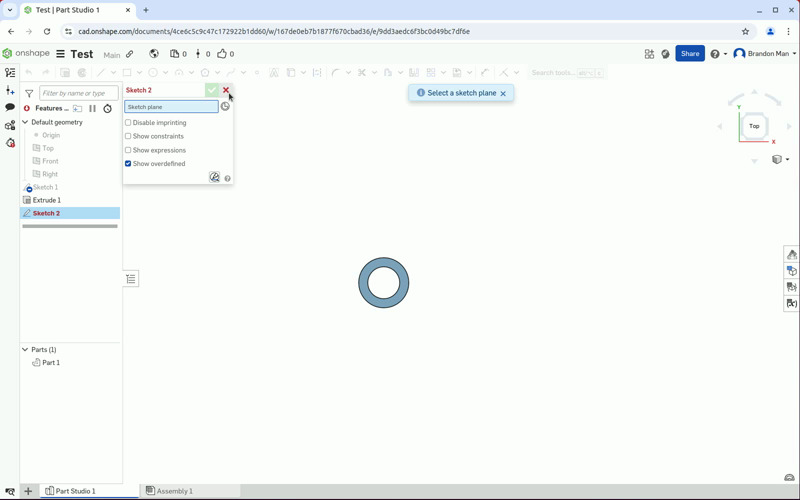
mouse_move(73, 150)
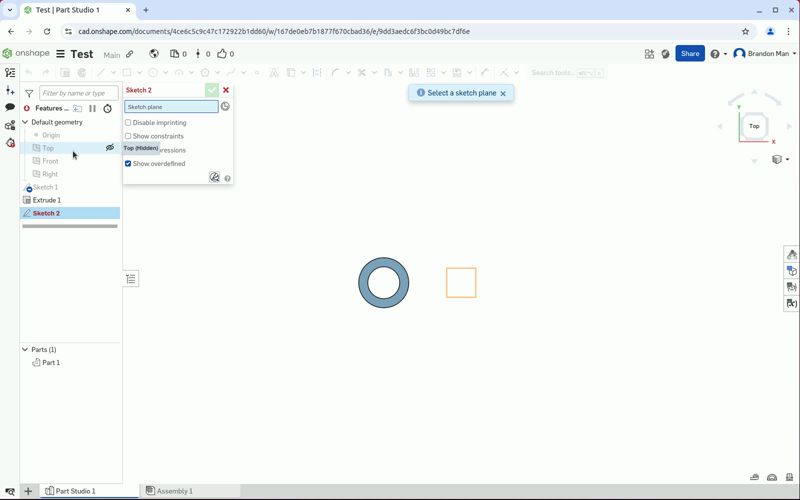
click(73, 150)
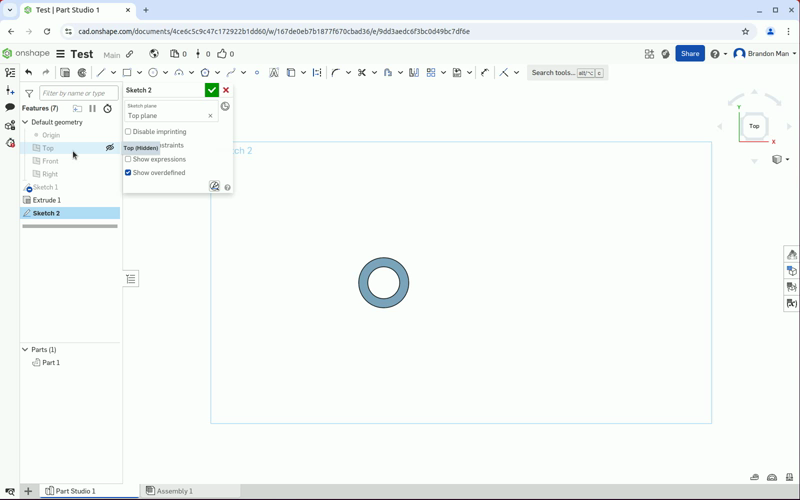
mouse_move(73, 352)
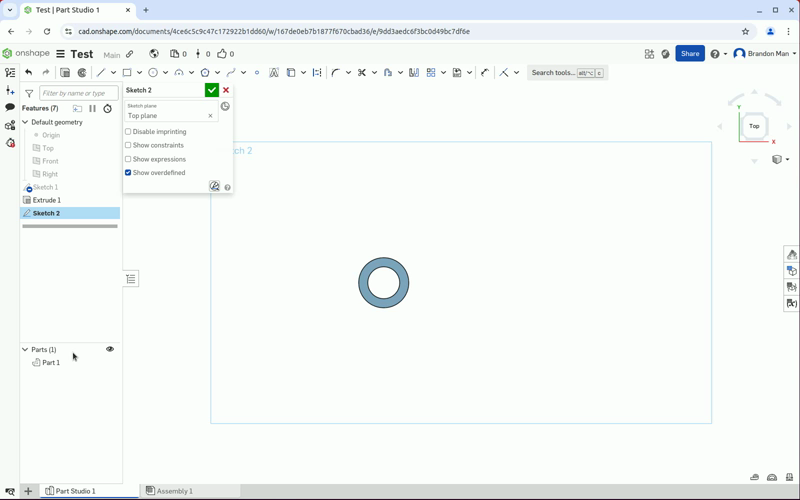
key(y)
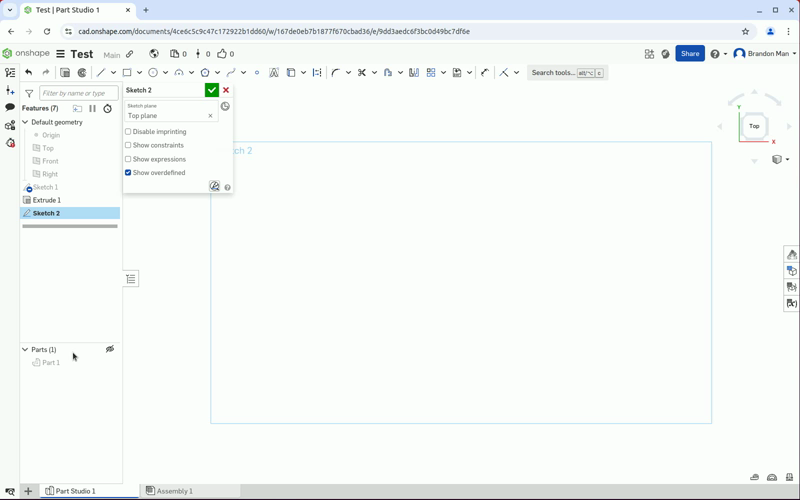
key(l)
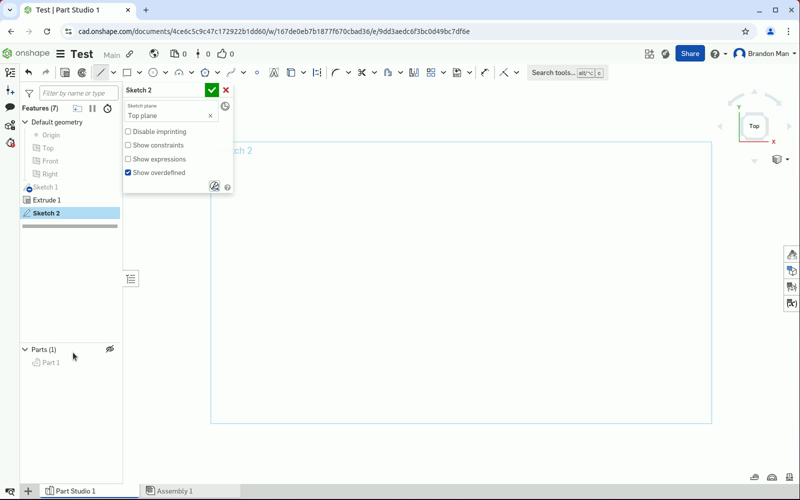
key_down(shift)
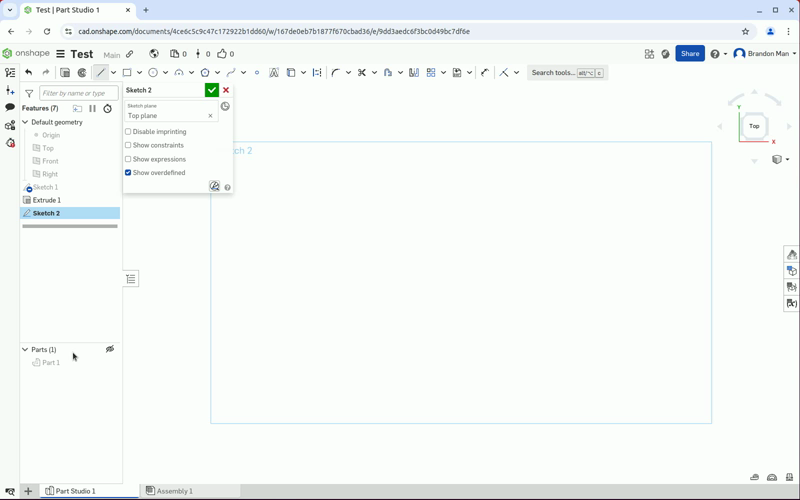
mouse_move(348, 282)
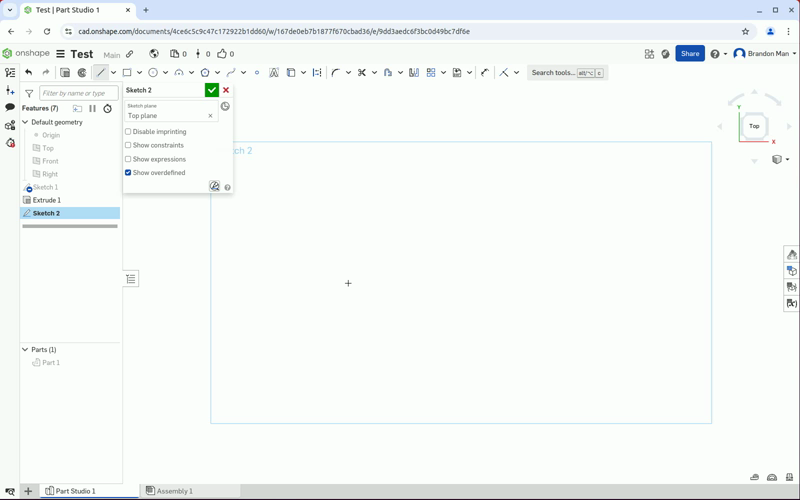
click(348, 282)
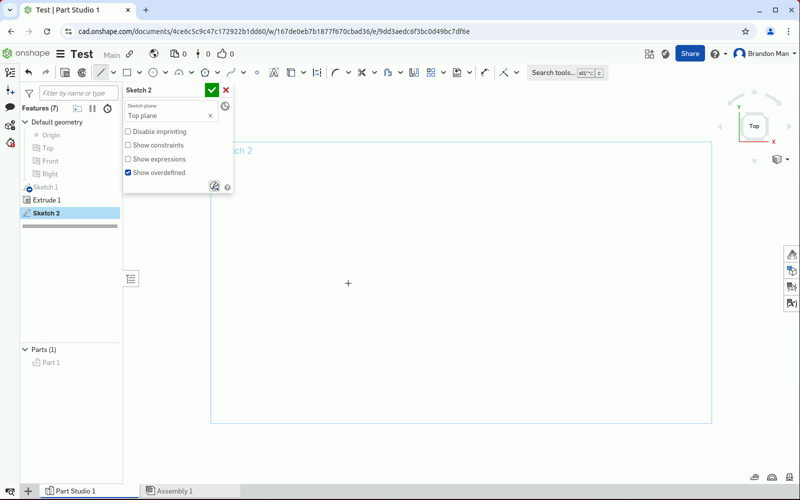
key_up(shift)
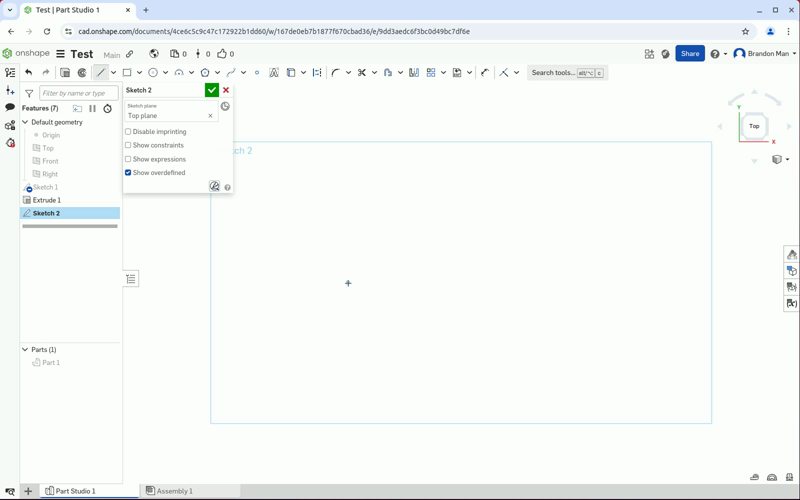
key_down(shift)
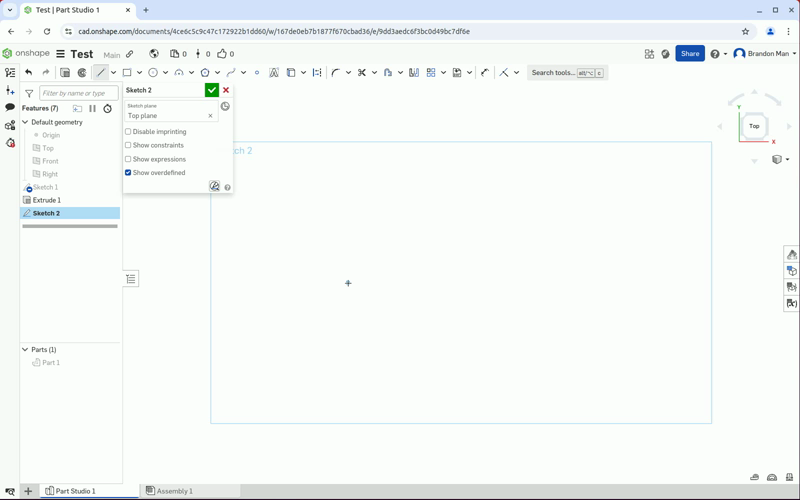
mouse_move(378, 282)
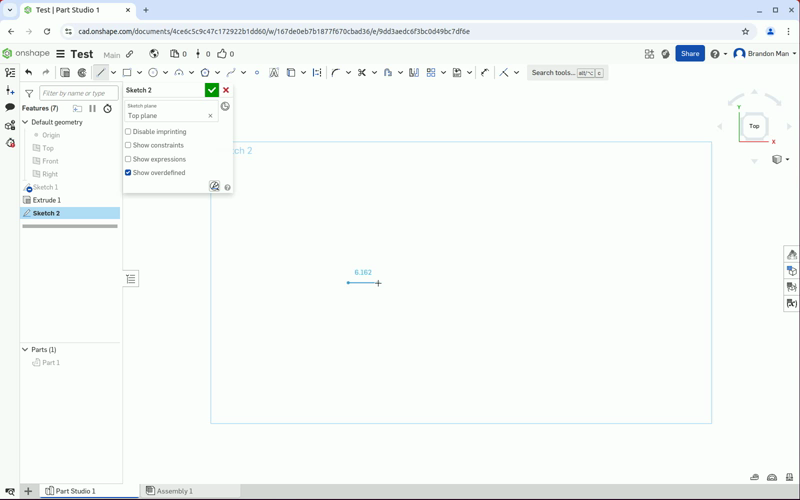
mouse_move(366, 301)
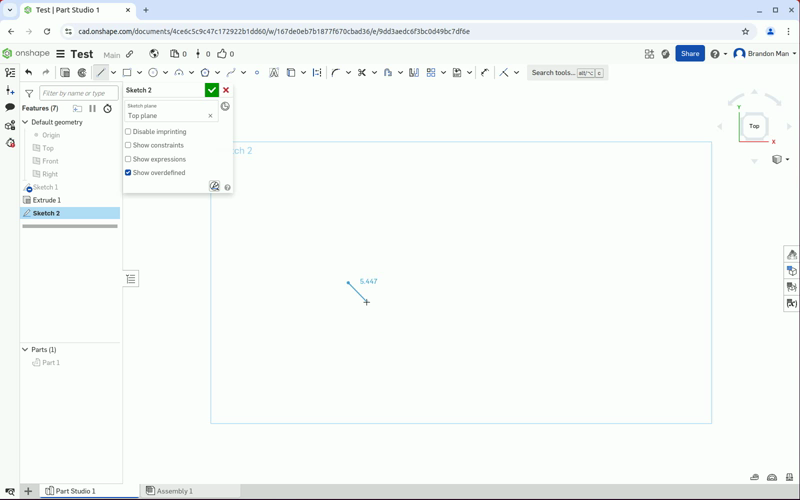
click(366, 301)
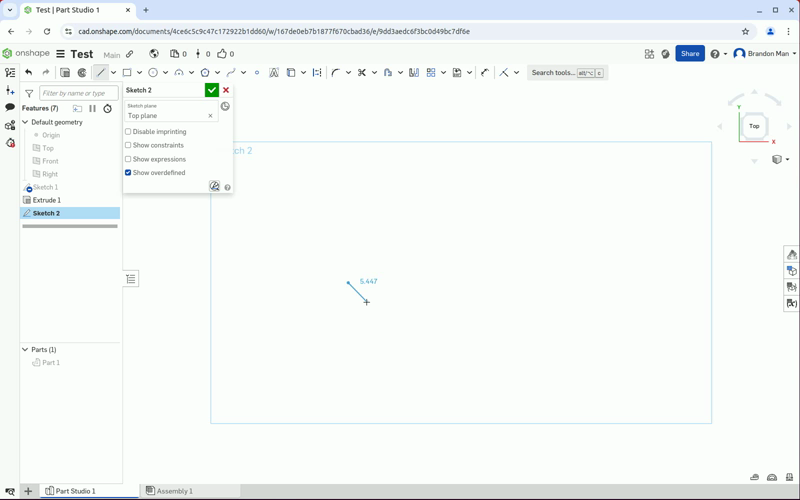
key_up(shift)
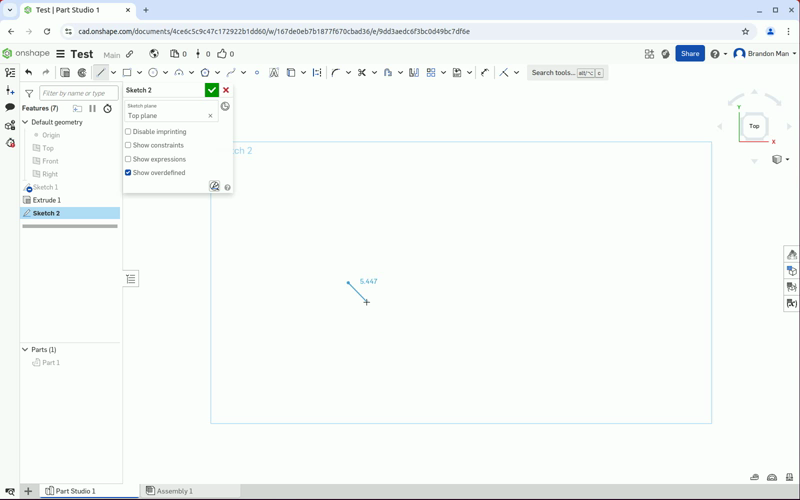
key(esc)
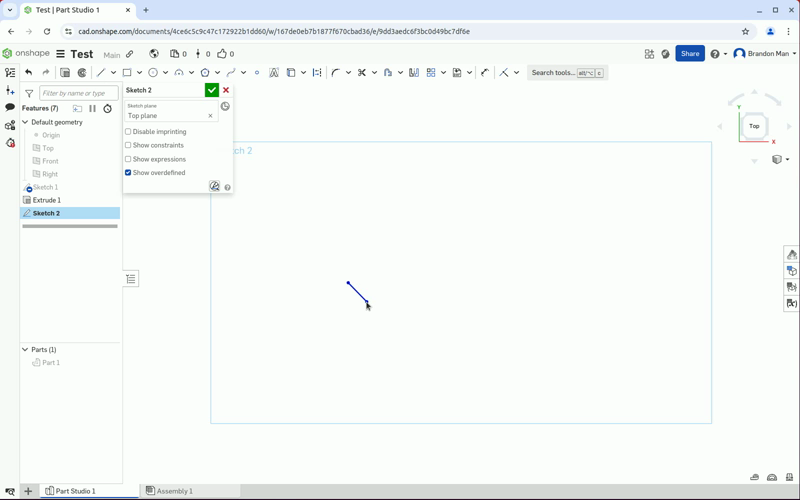
key(a)
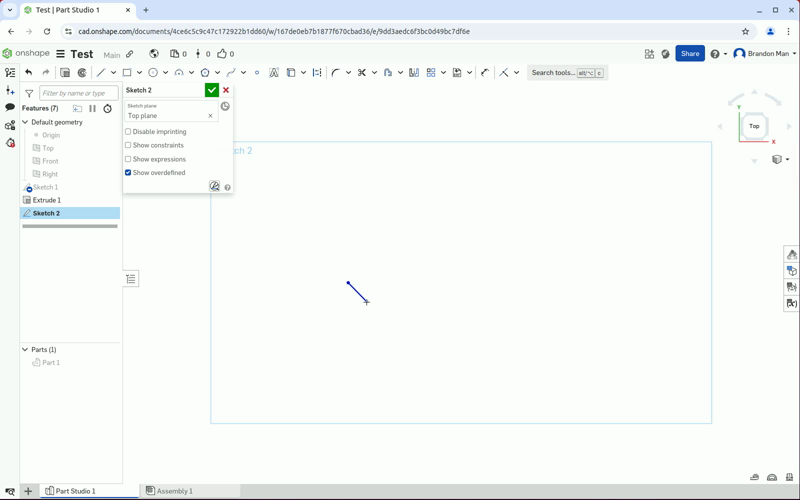
mouse_move(366, 301)
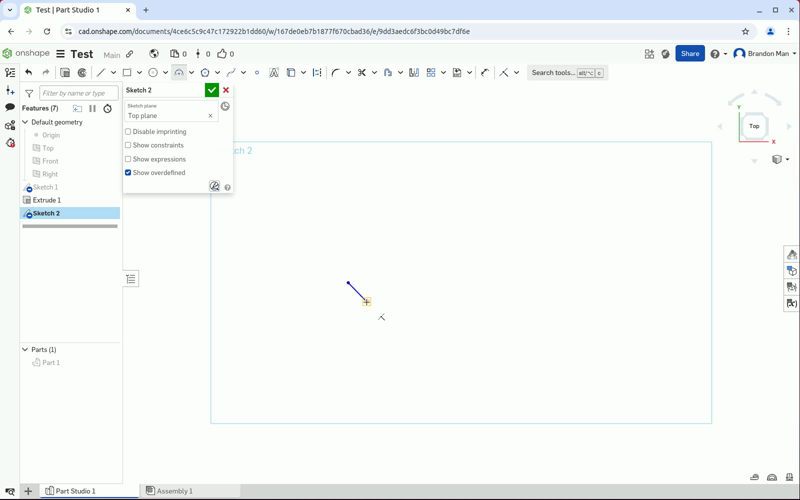
click(366, 301)
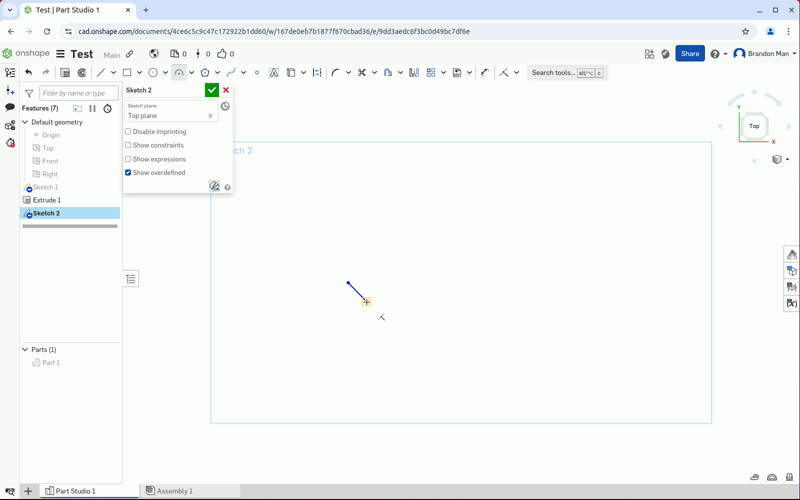
key_down(shift)
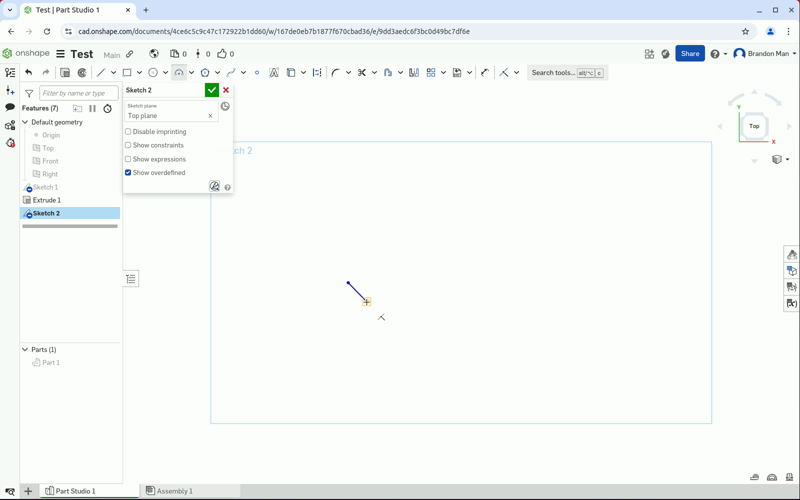
mouse_move(366, 264)
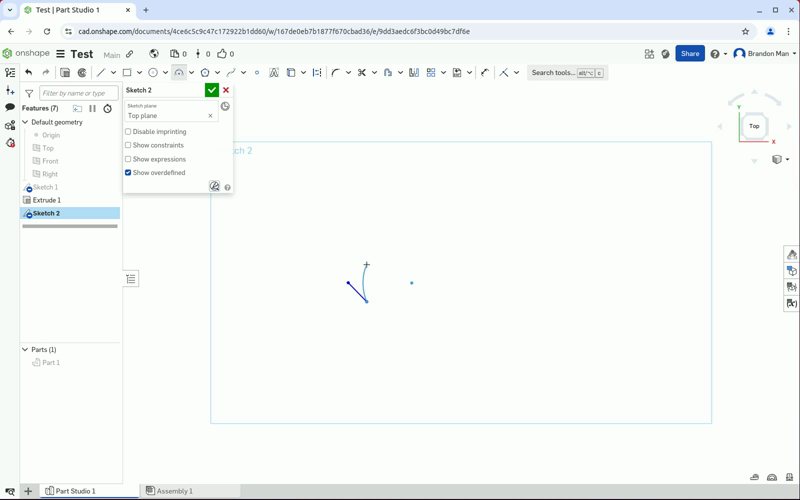
click(366, 264)
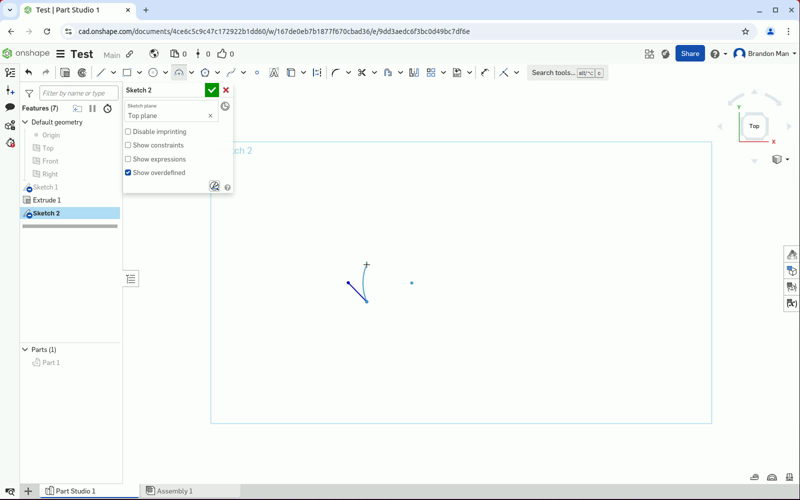
mouse_move(359, 282)
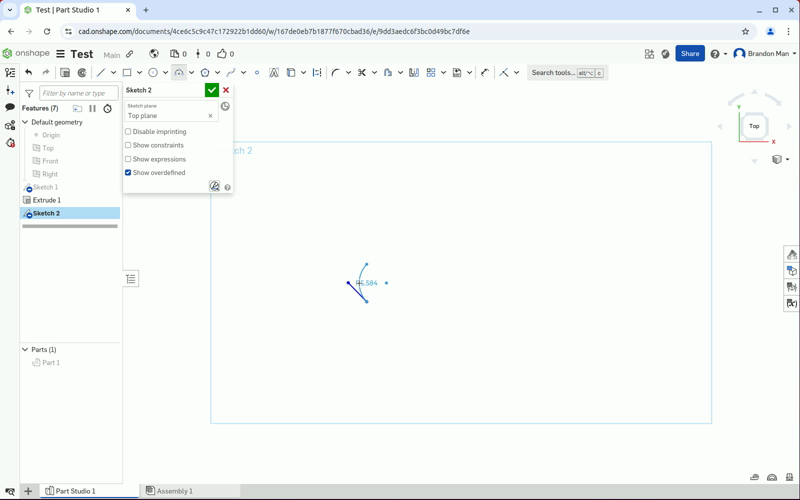
click(359, 282)
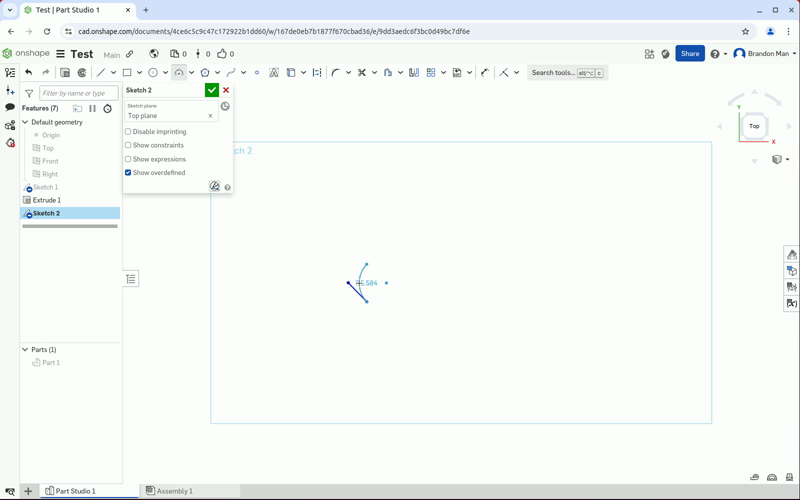
key_up(shift)
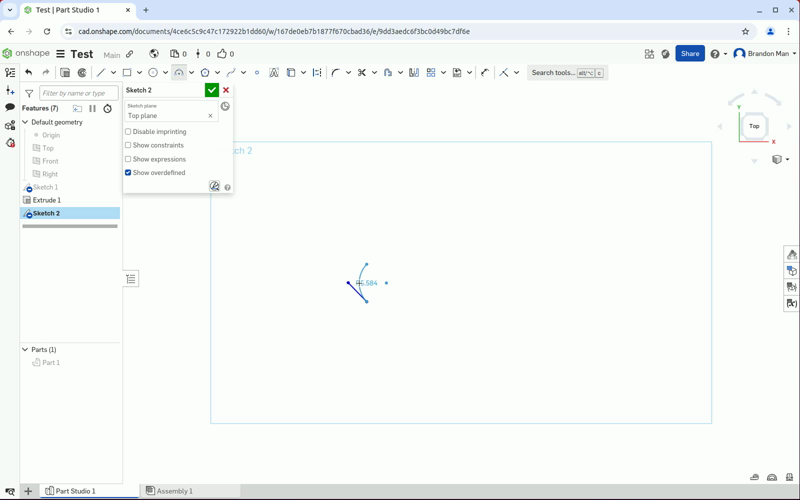
key(esc)
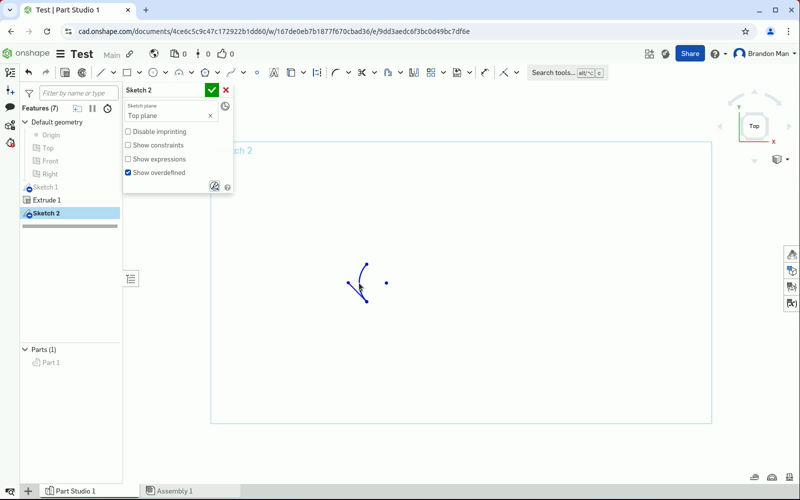
key(l)
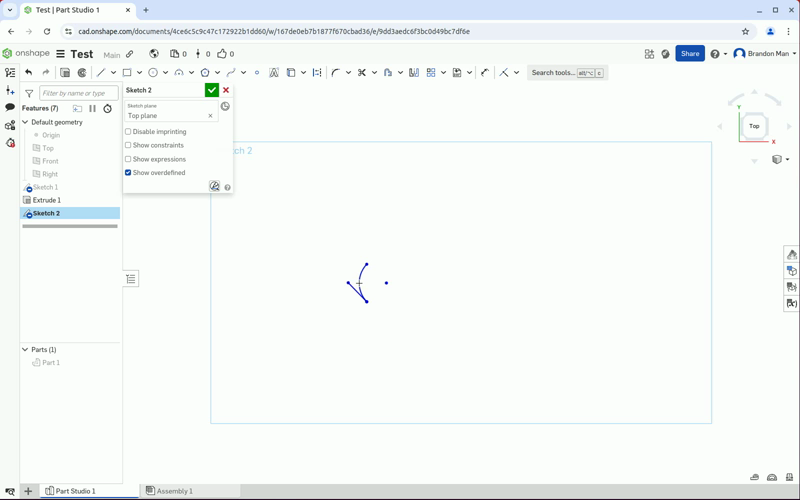
mouse_move(366, 264)
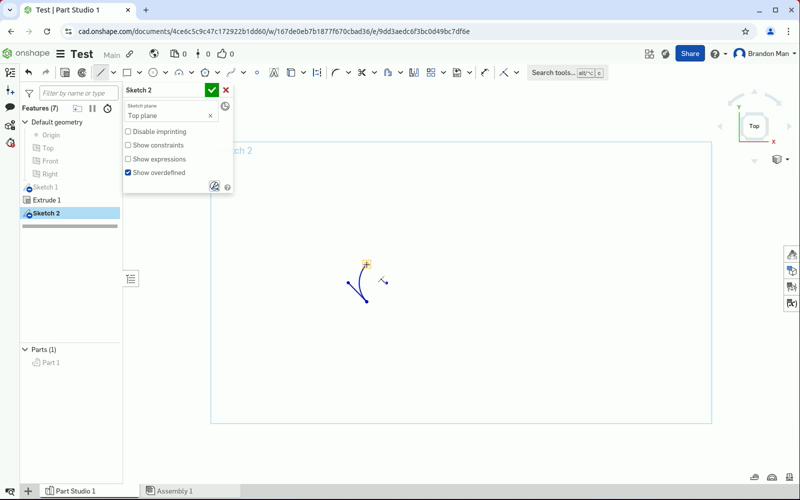
click(366, 264)
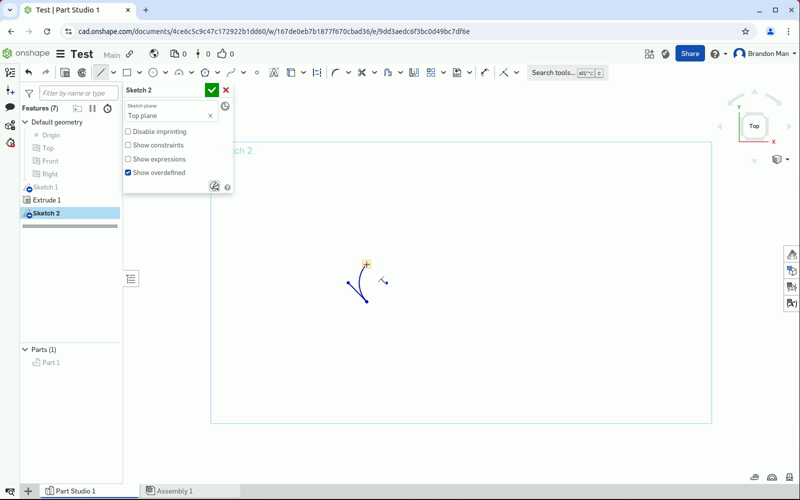
mouse_move(396, 264)
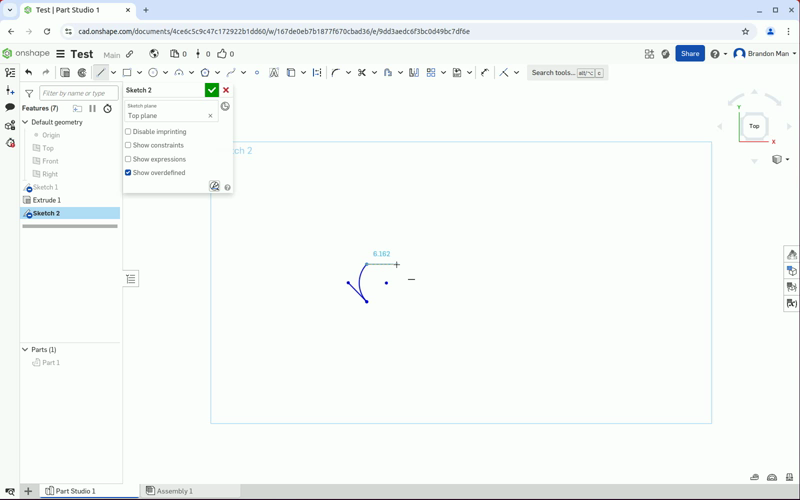
key_down(shift)
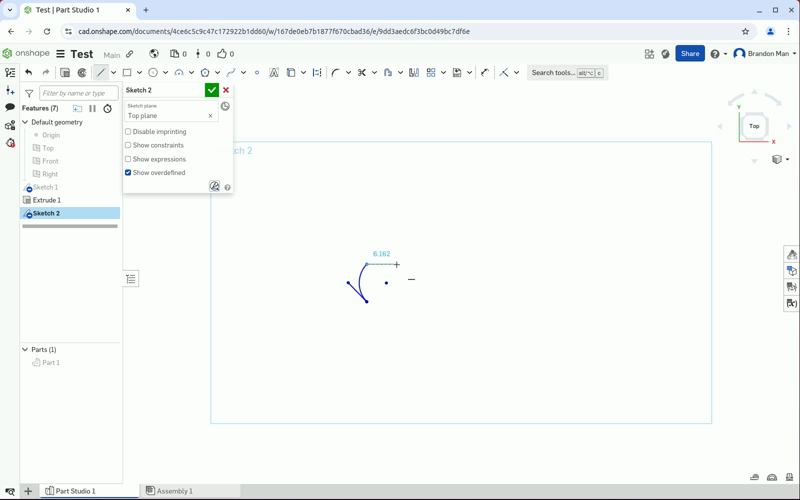
mouse_move(348, 282)
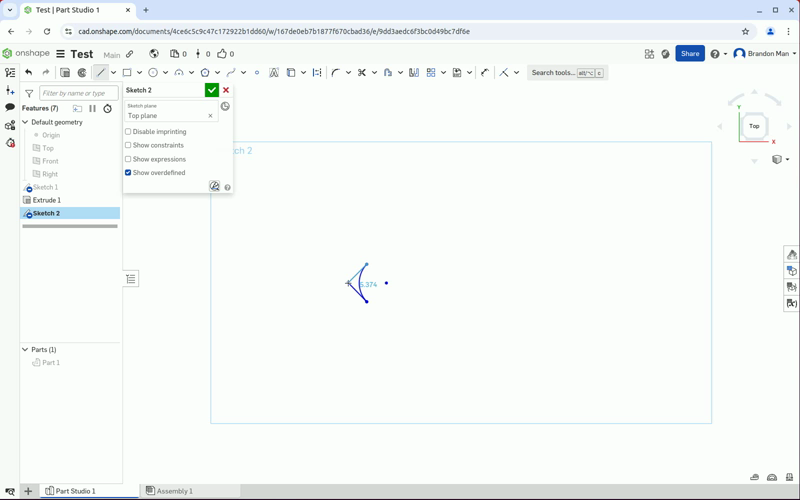
key_up(shift)
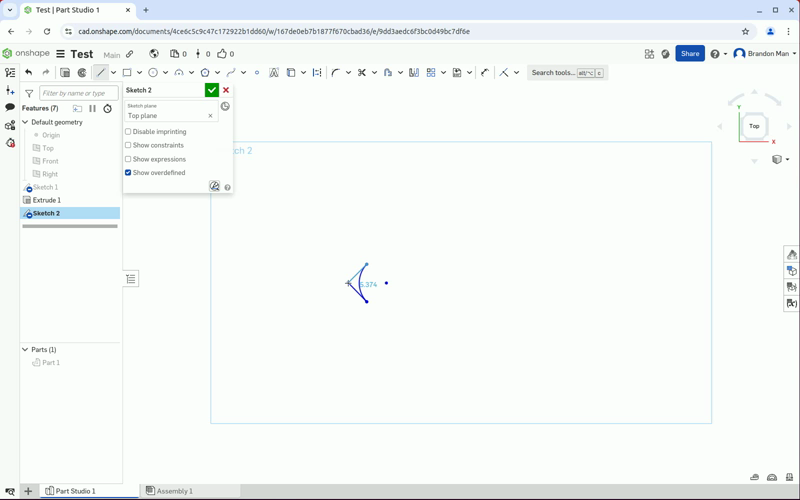
click(348, 282)
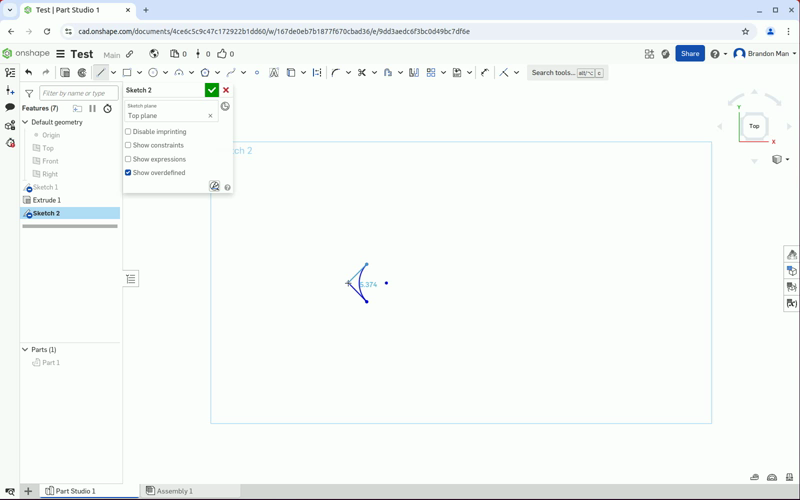
key(esc)
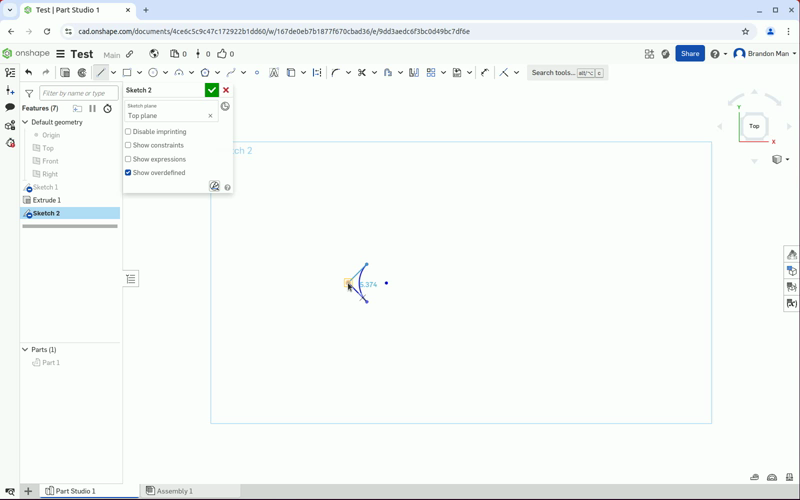
mouse_move(351, 281)
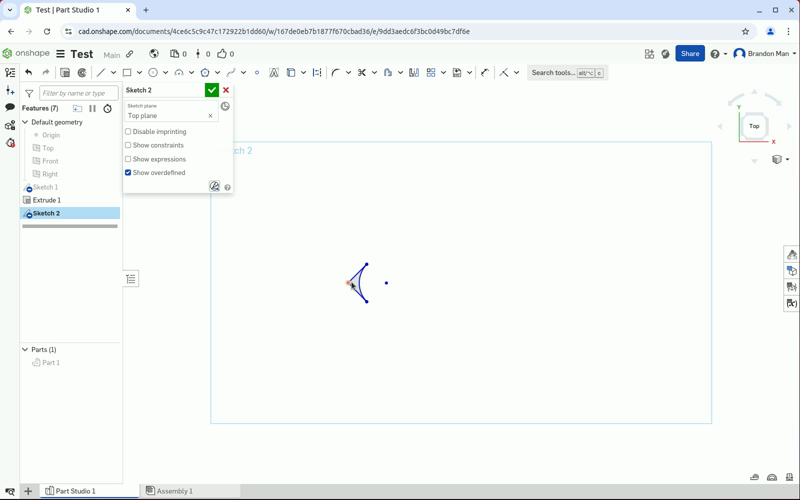
scroll(6)
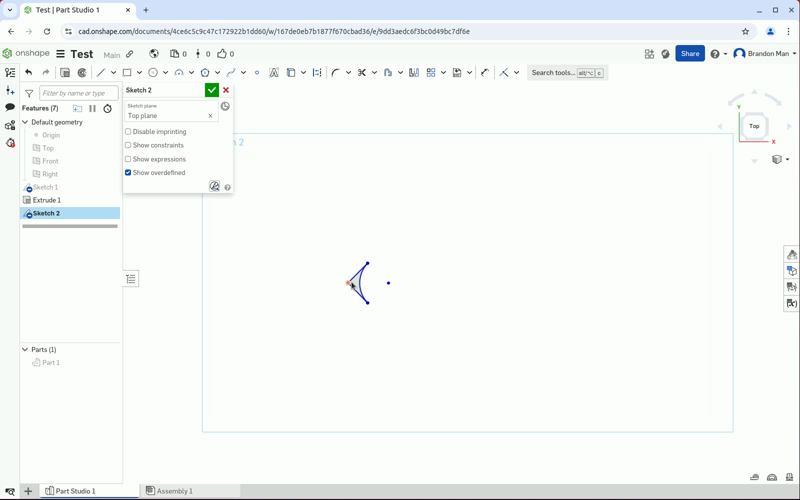
scroll(6)
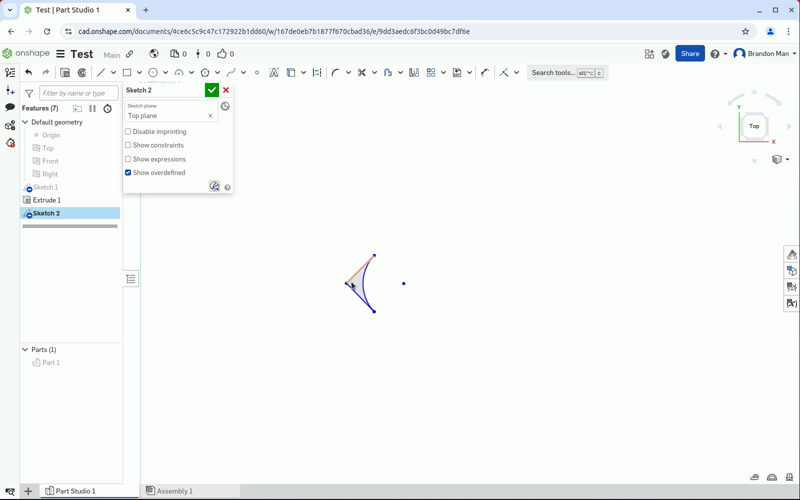
scroll(6)
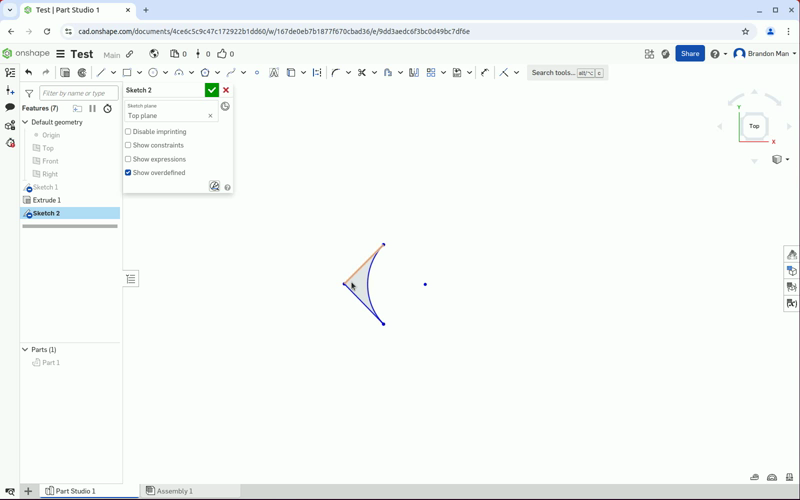
scroll(6)
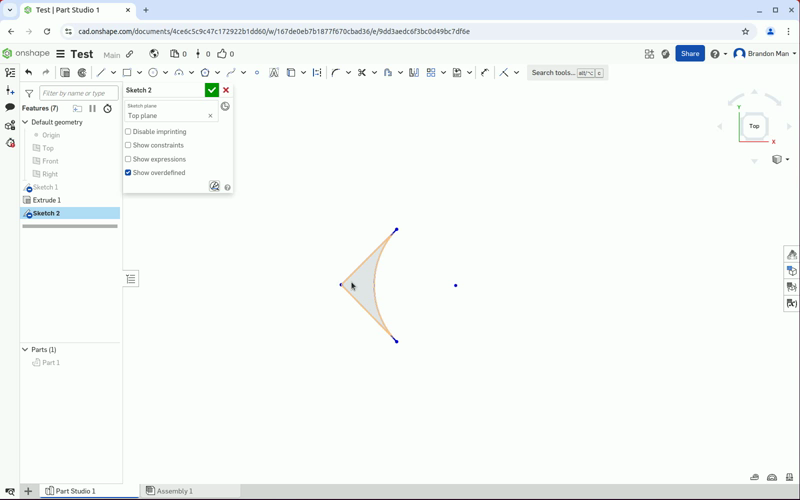
scroll(6)
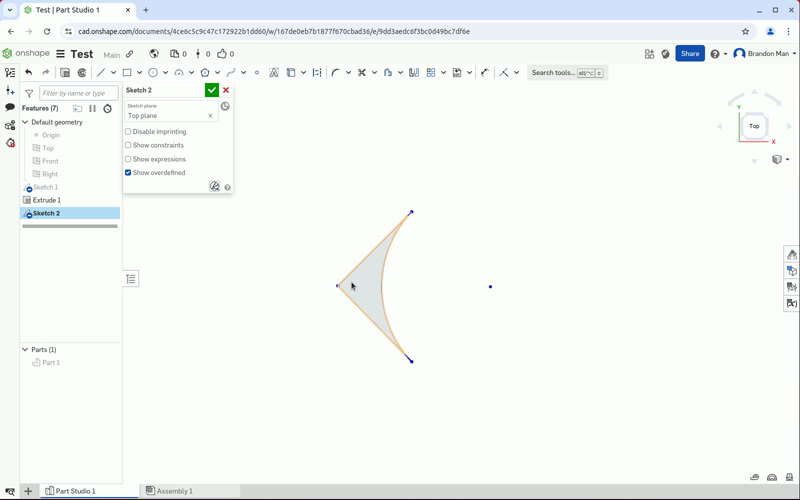
scroll(6)
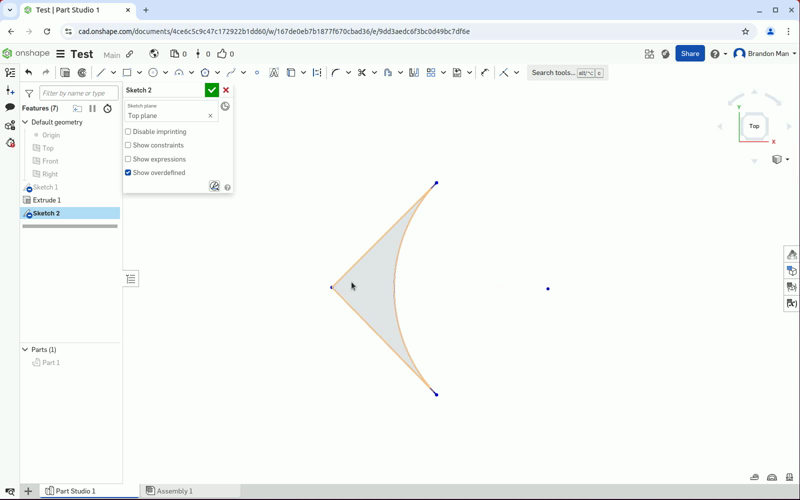
scroll(6)
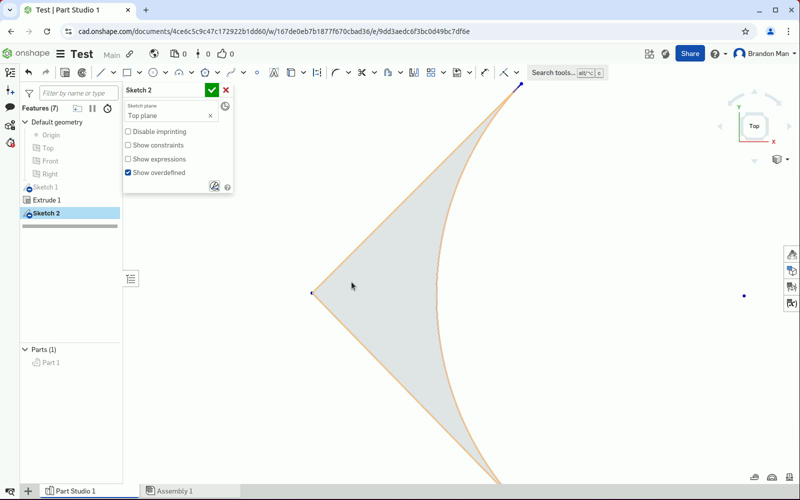
click(351, 281)
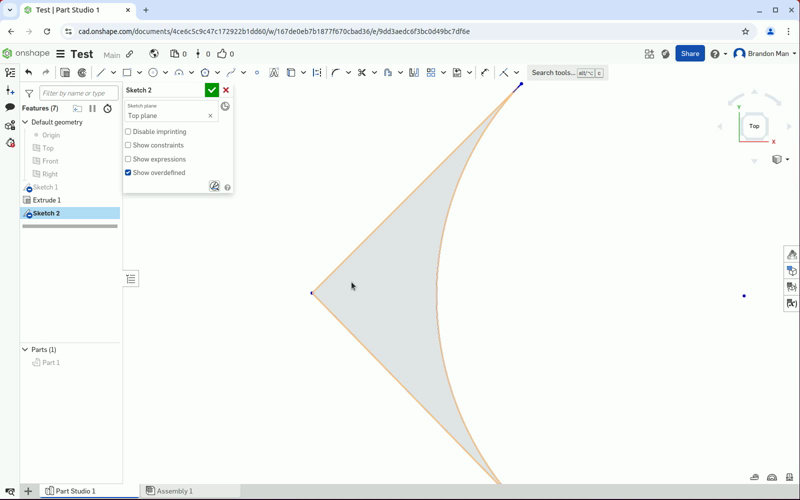
scroll(-6)
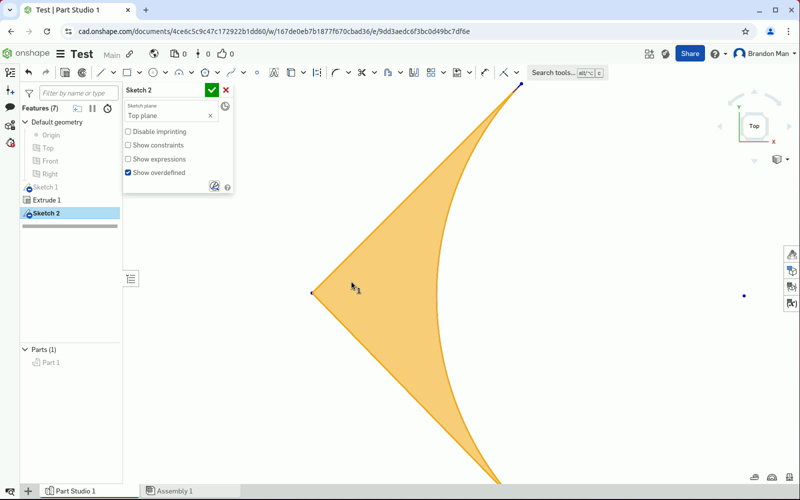
scroll(-6)
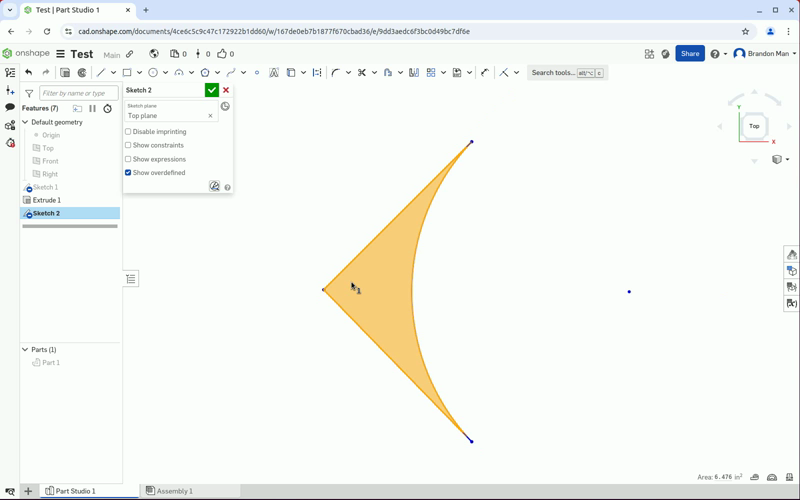
scroll(-6)
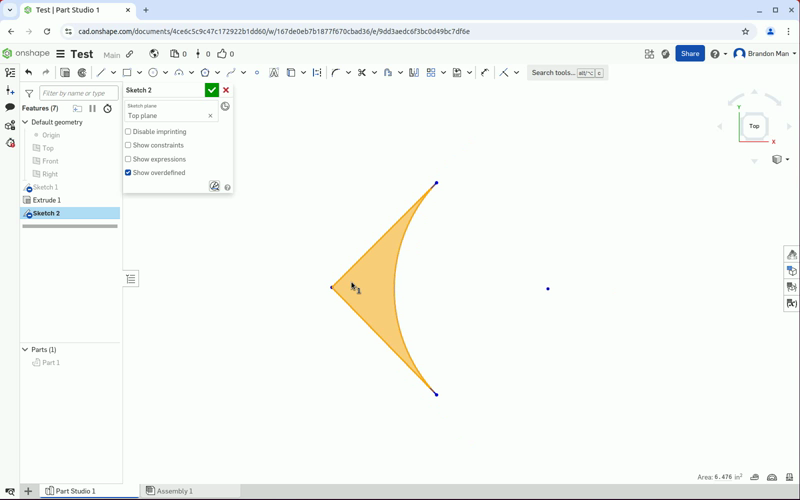
scroll(-6)
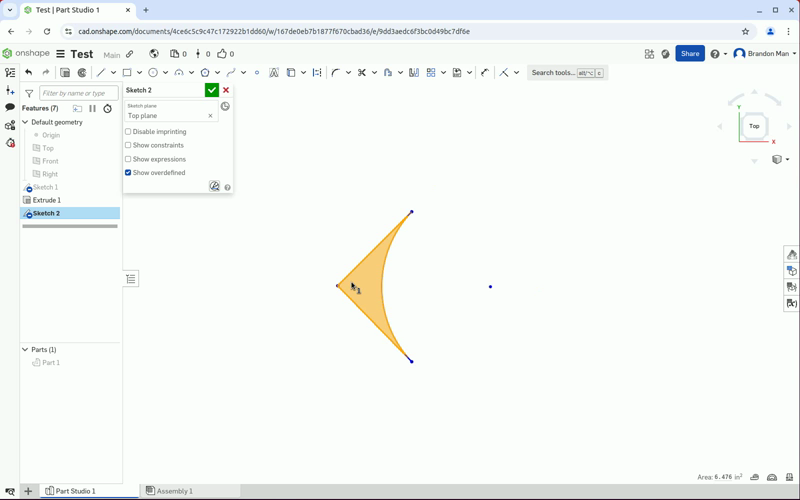
scroll(-6)
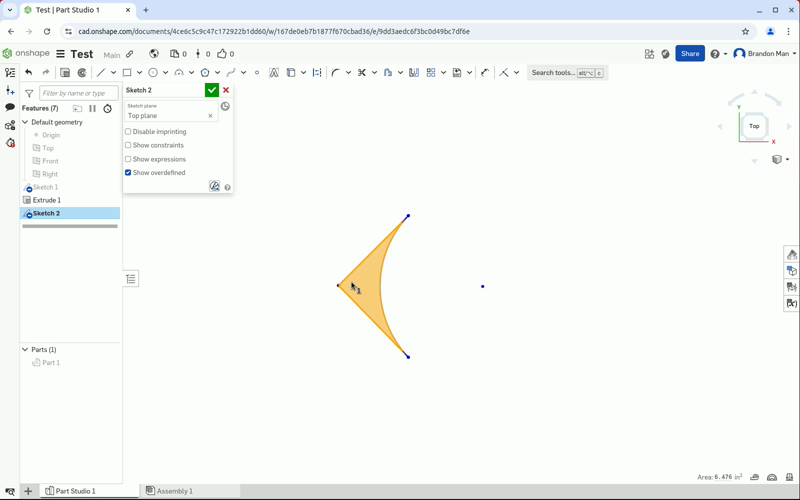
scroll(-6)
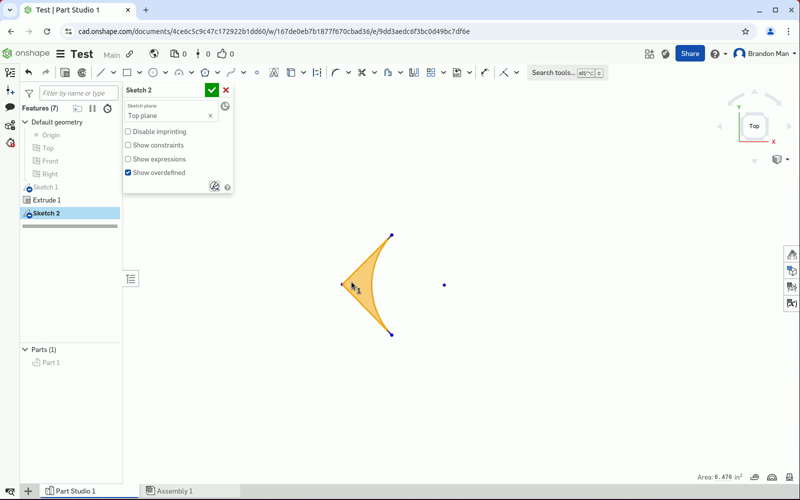
scroll(-6)
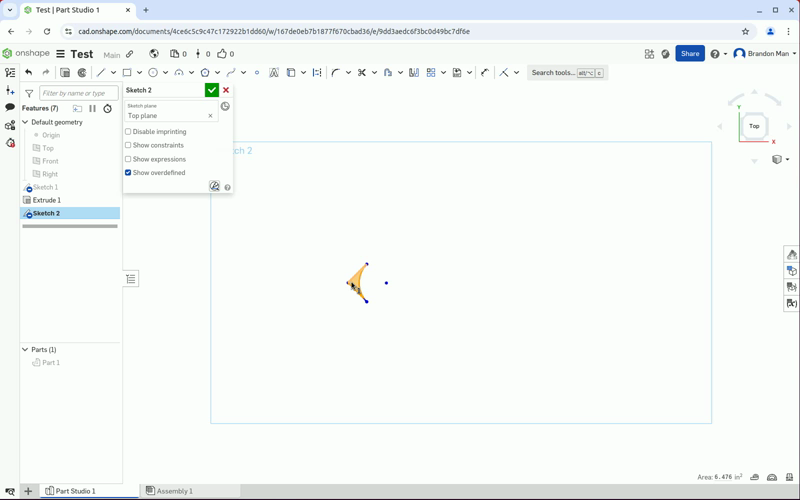
mouse_move(73, 352)
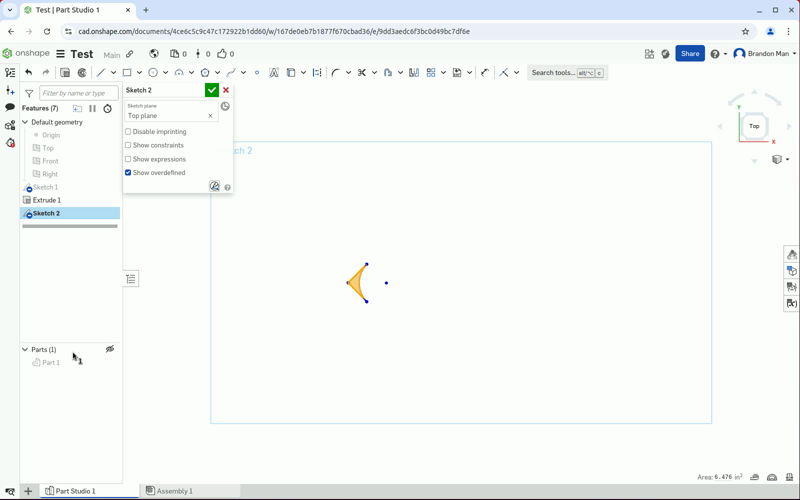
key(shift+y)
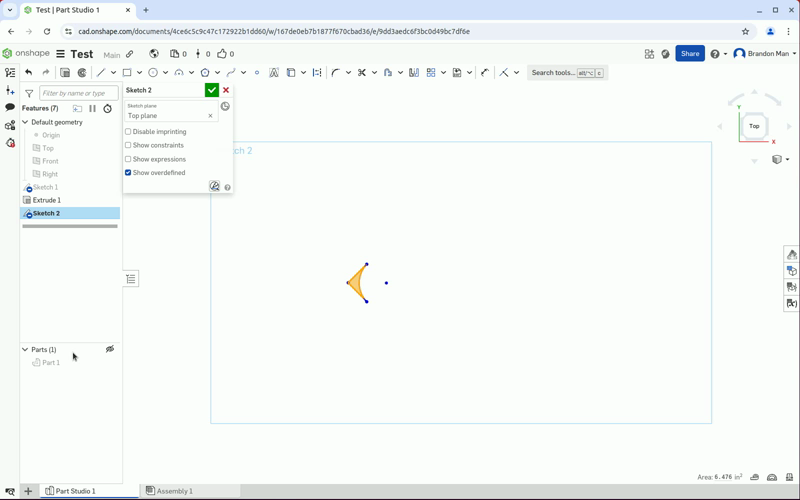
key(shift+e)
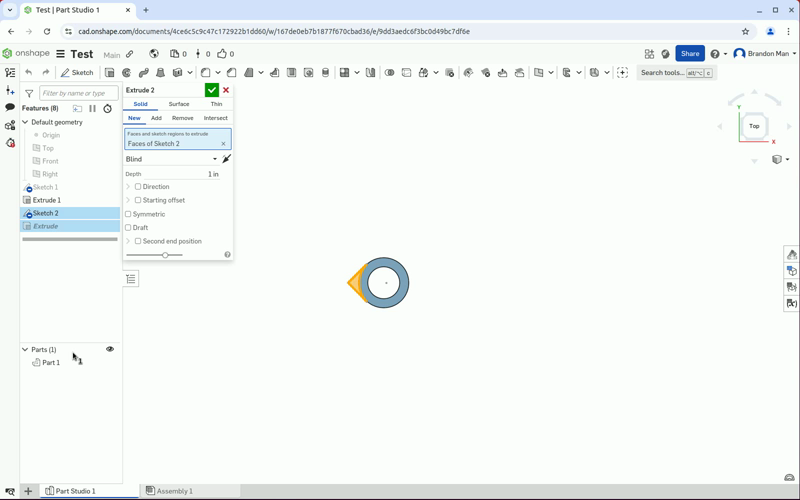
mouse_move(143, 106)
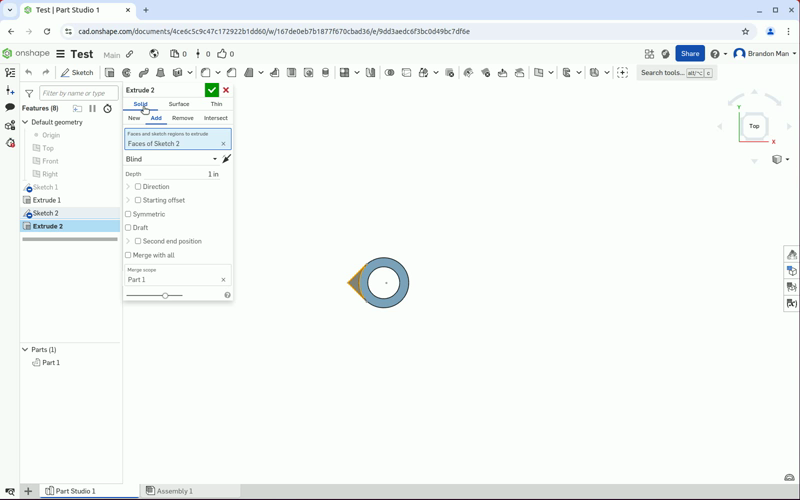
click(143, 106)
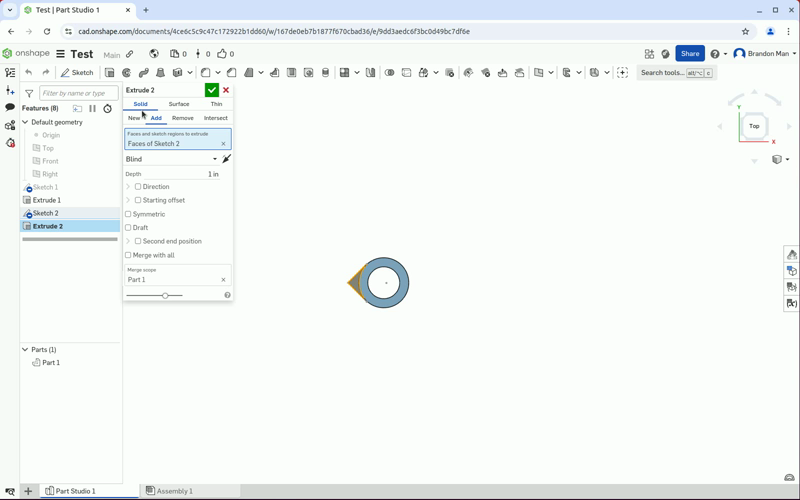
mouse_move(137, 120)
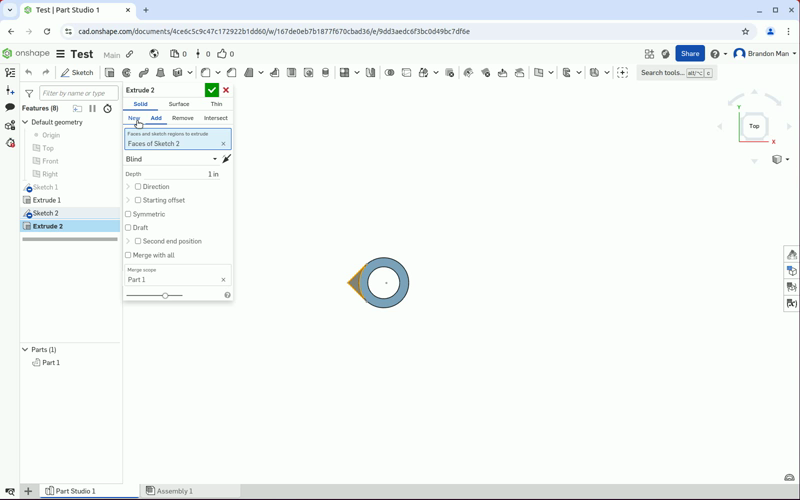
click(137, 120)
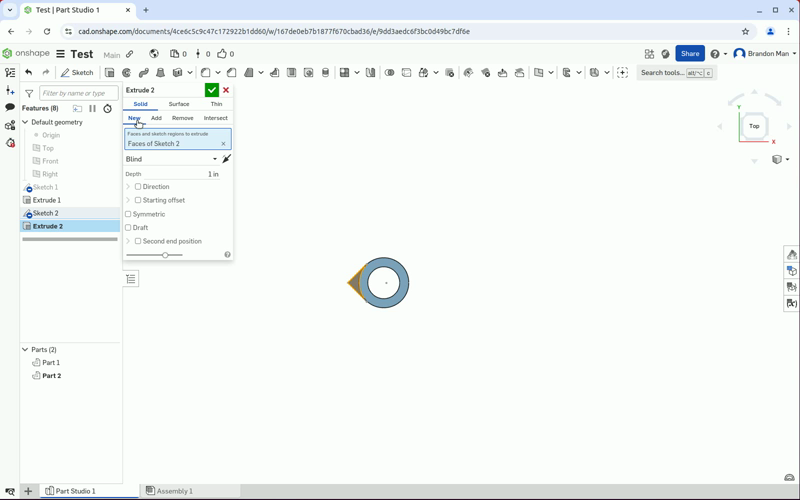
key(tab, 4)
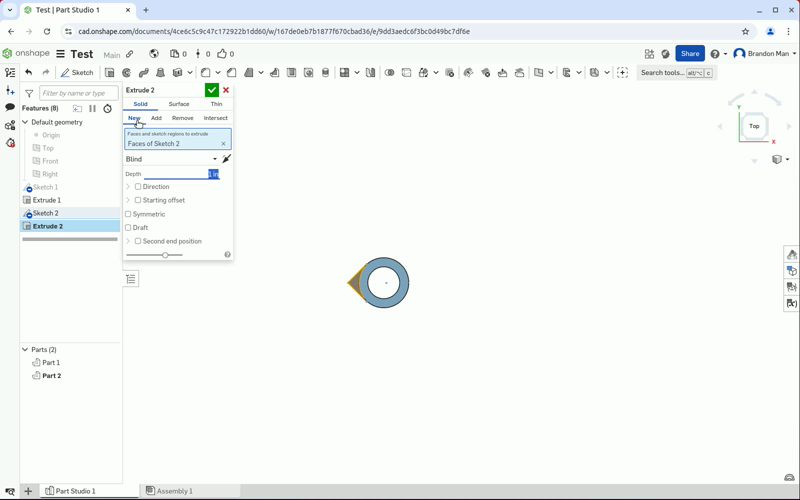
text(0.241)
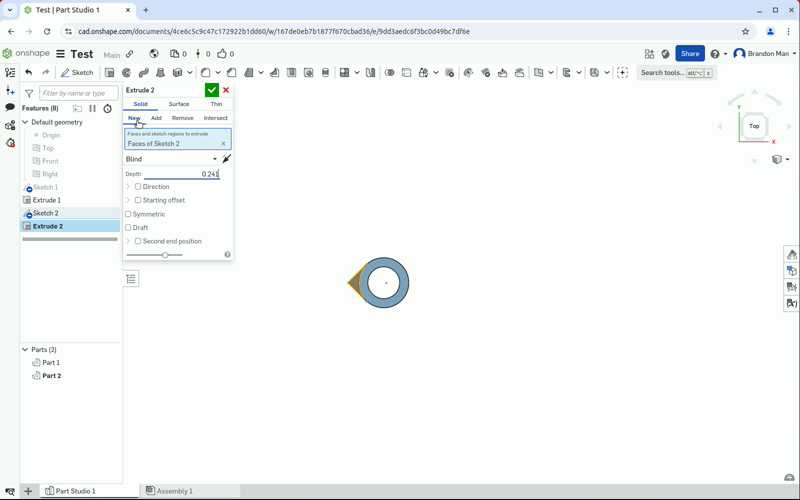
key(enter)
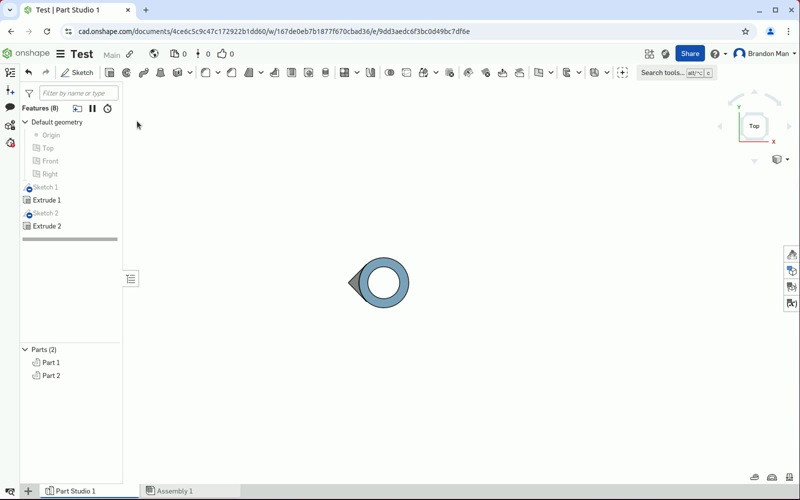
key(shift+h)
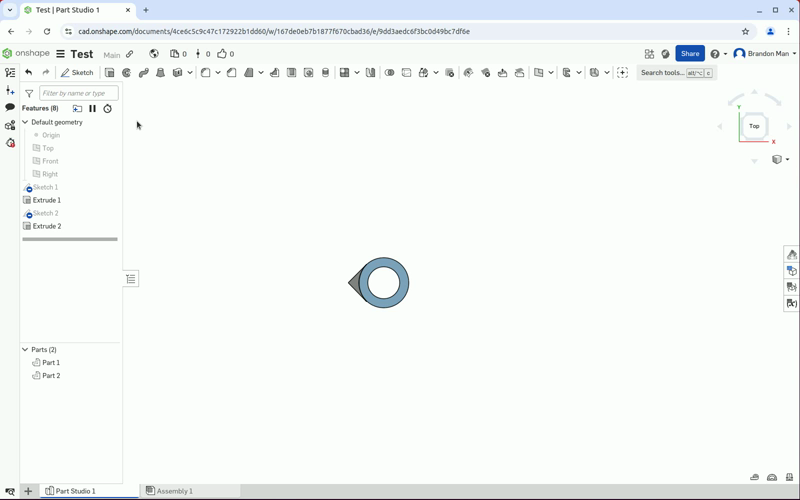
key(shift+h)
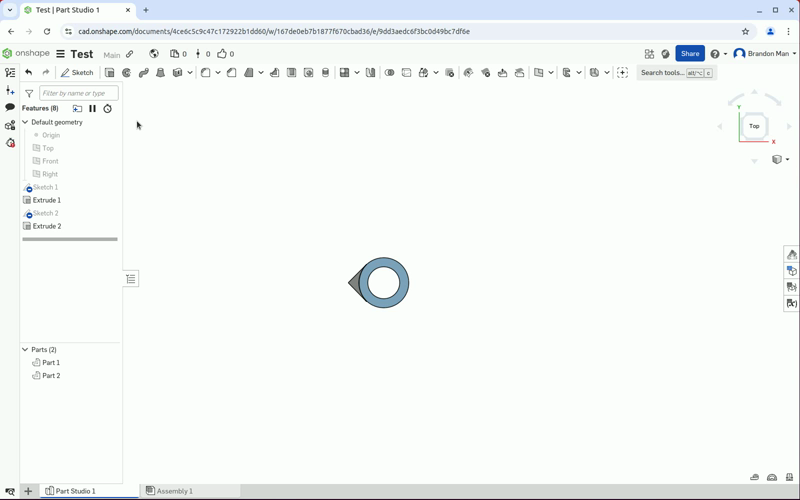
mouse_move(73, 189)
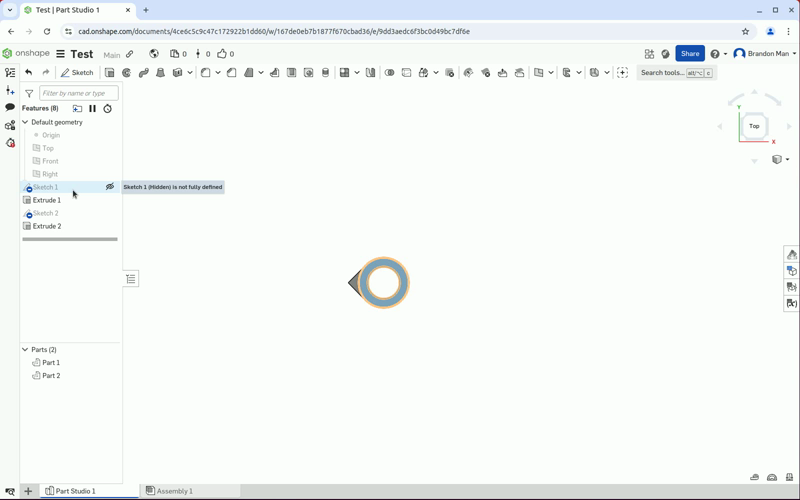
click(73, 189)
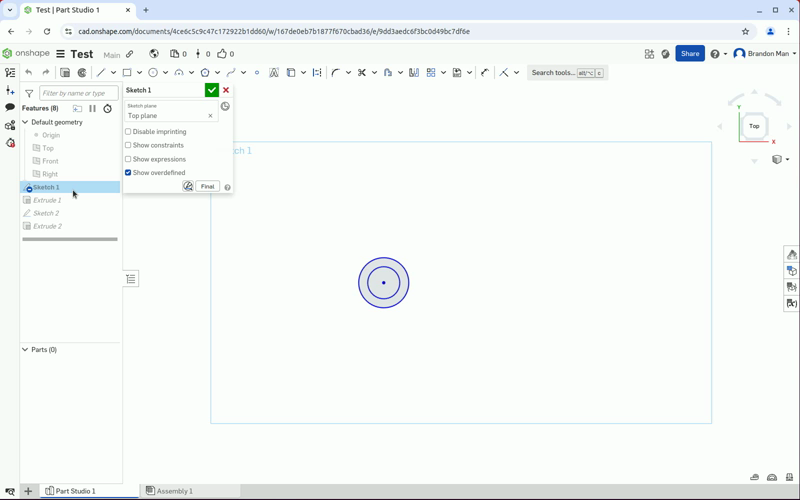
mouse_move(229, 92)
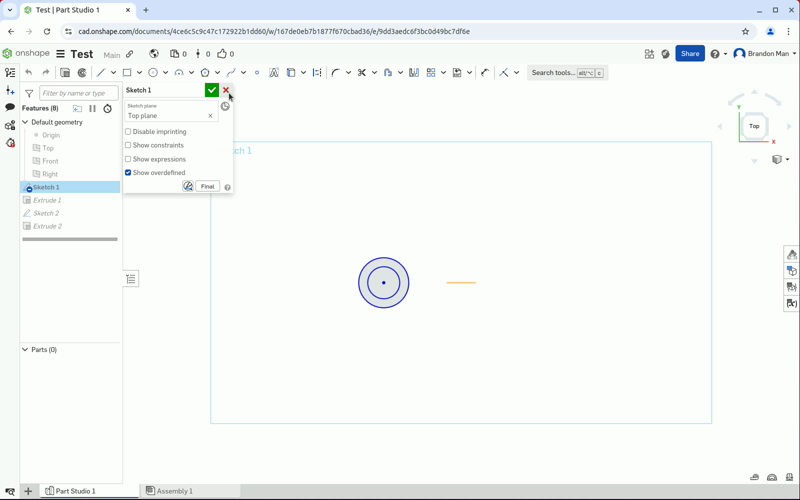
click(229, 92)
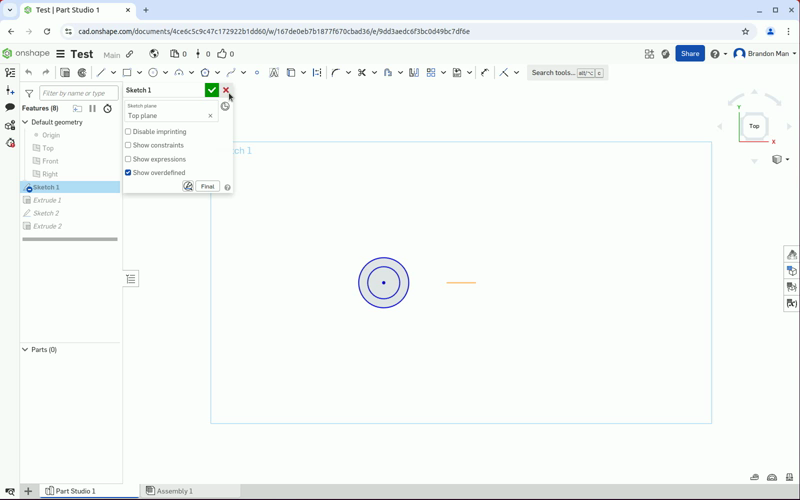
key(shift+s)
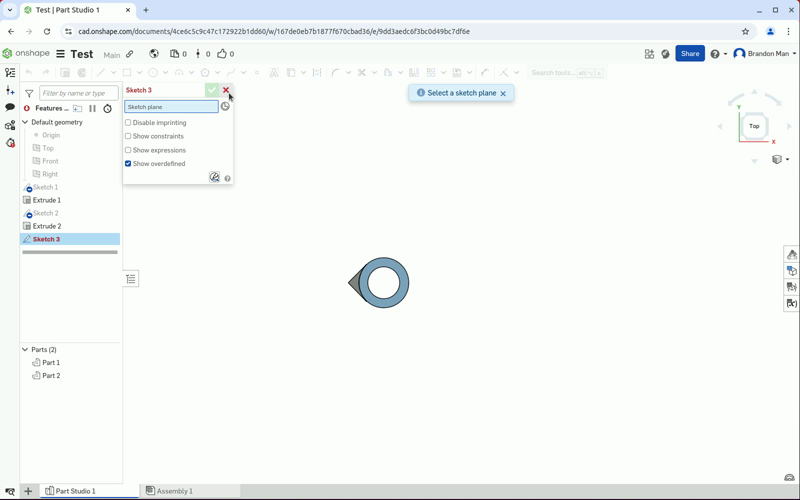
mouse_move(73, 150)
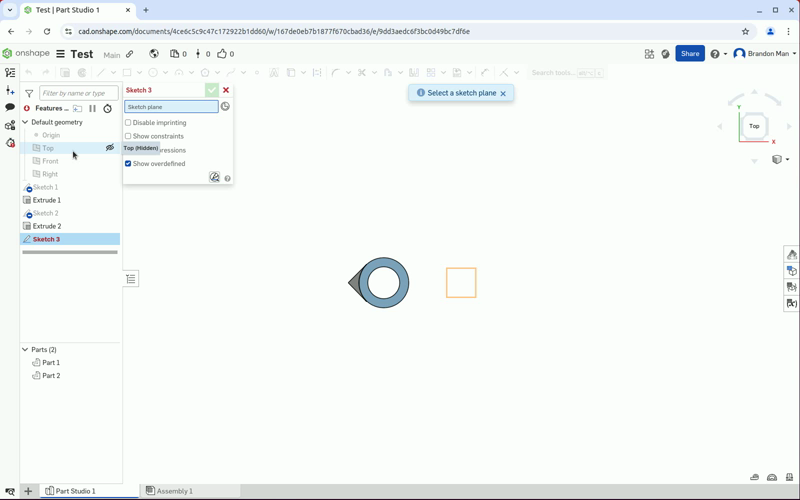
click(73, 150)
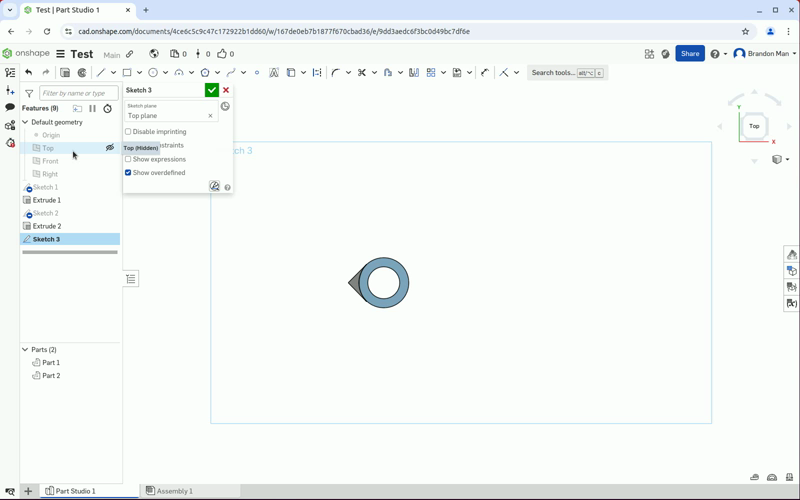
mouse_move(73, 352)
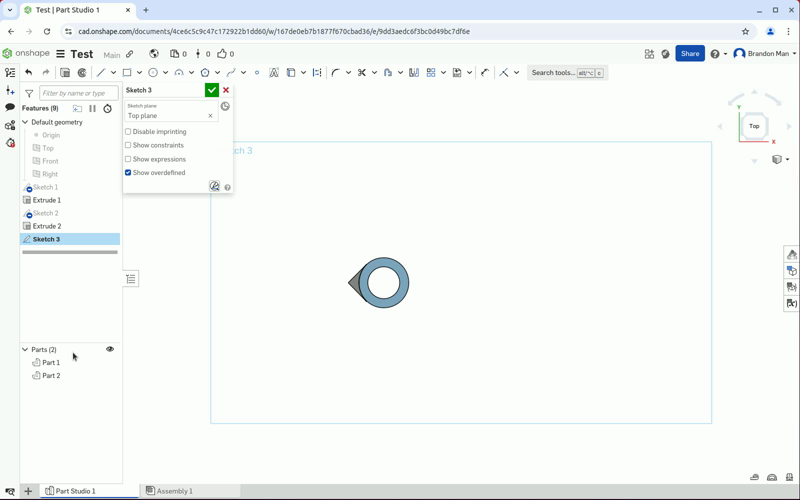
key(y)
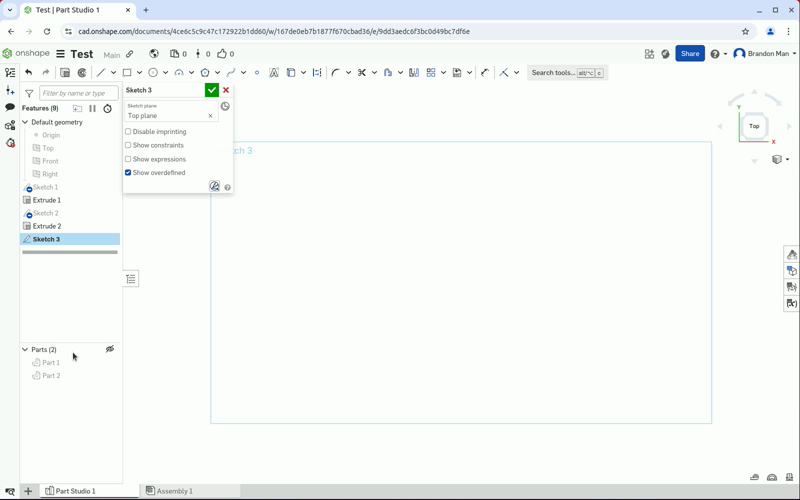
key(l)
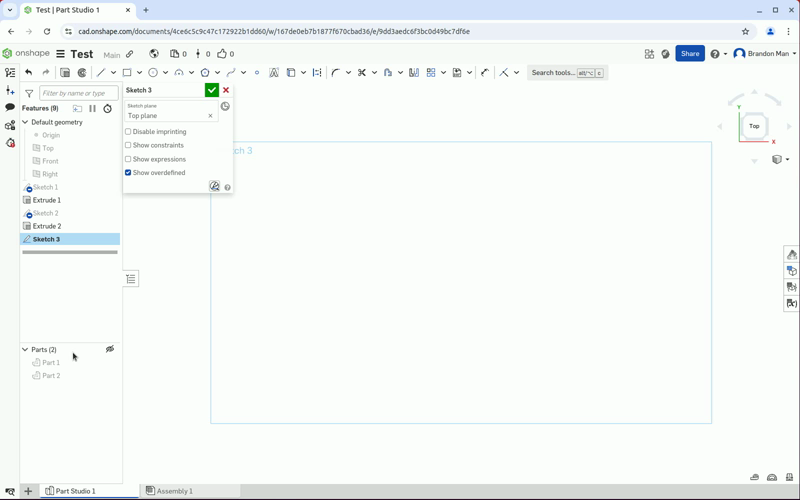
key_down(shift)
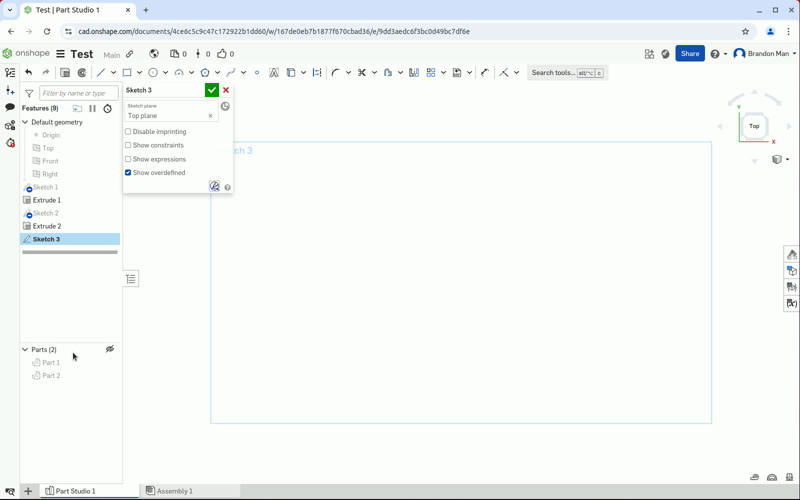
mouse_move(405, 294)
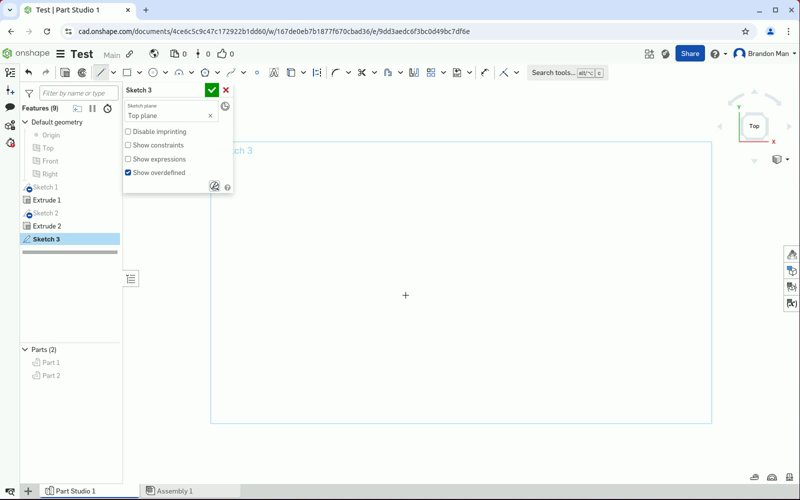
click(405, 294)
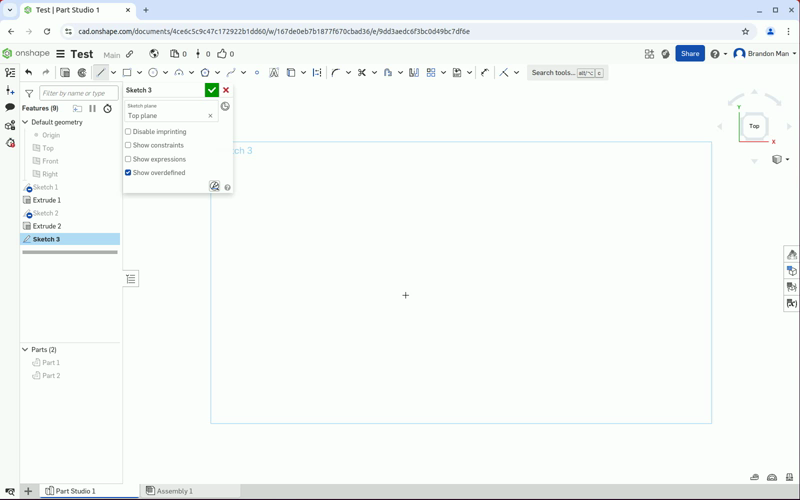
key_up(shift)
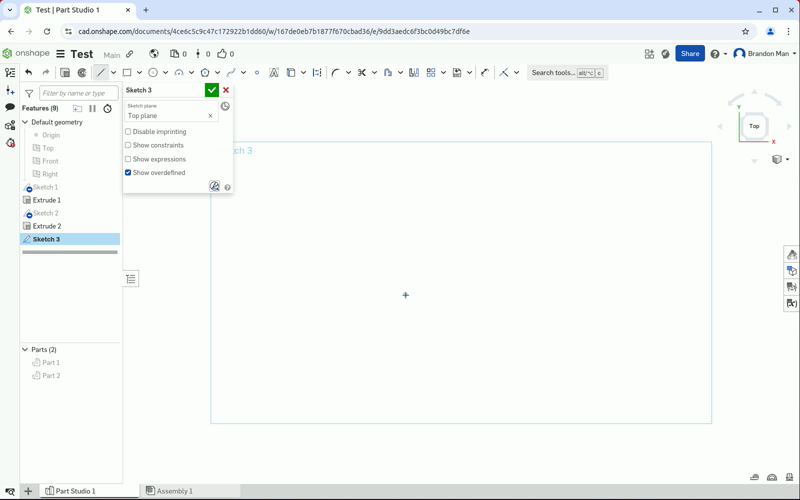
key_down(shift)
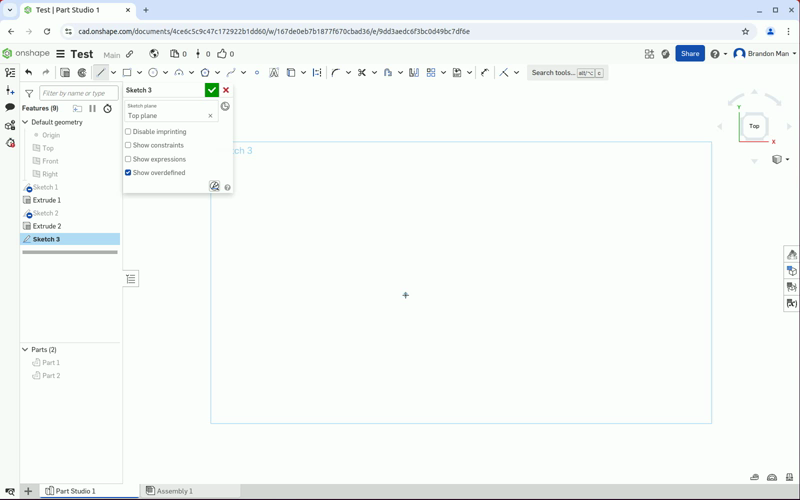
mouse_move(435, 294)
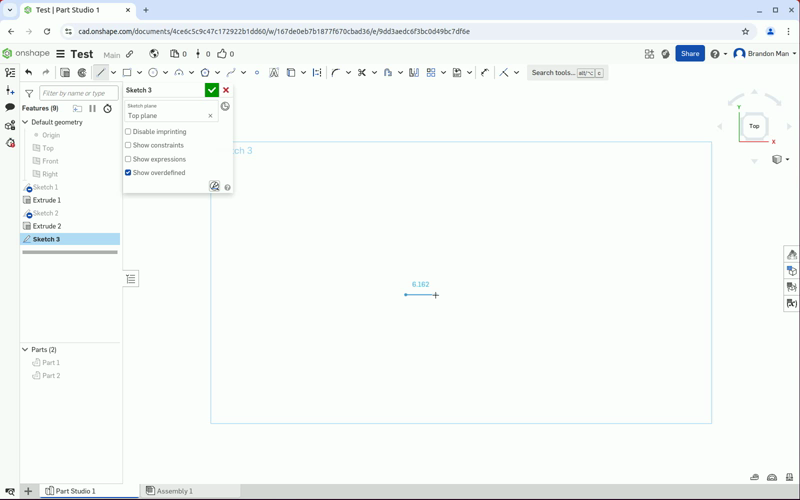
mouse_move(461, 294)
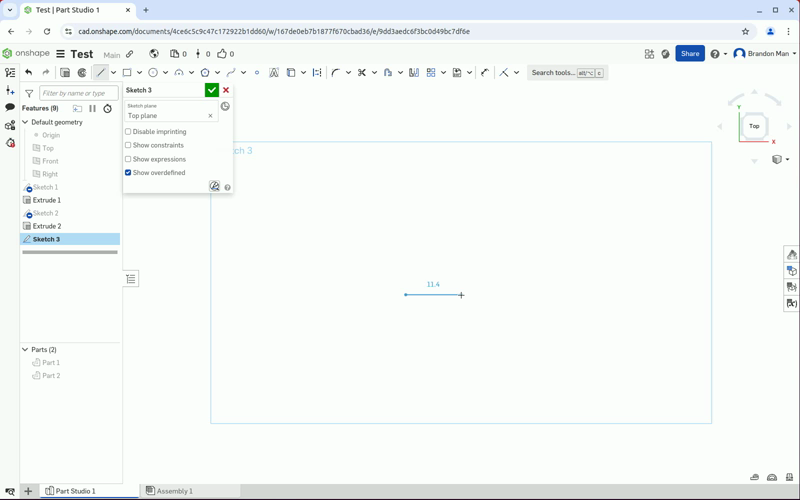
click(461, 294)
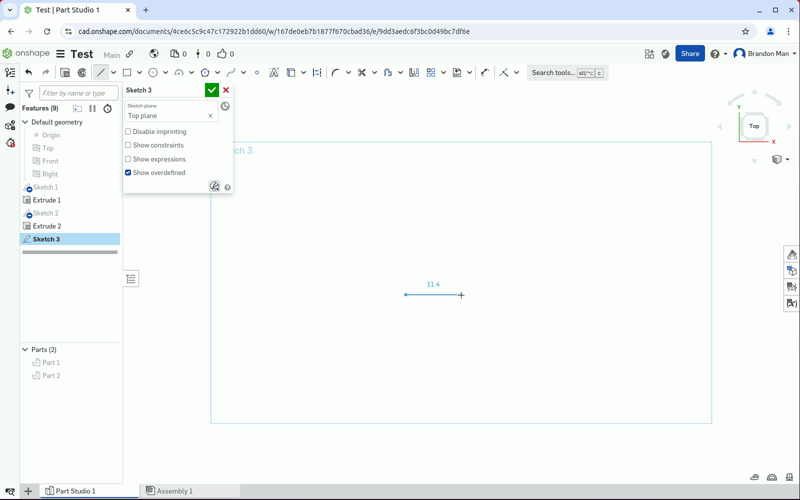
key_up(shift)
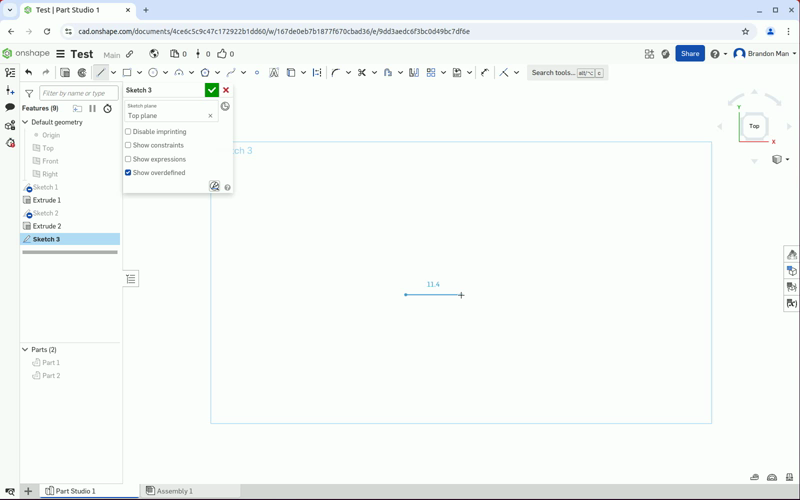
key(esc)
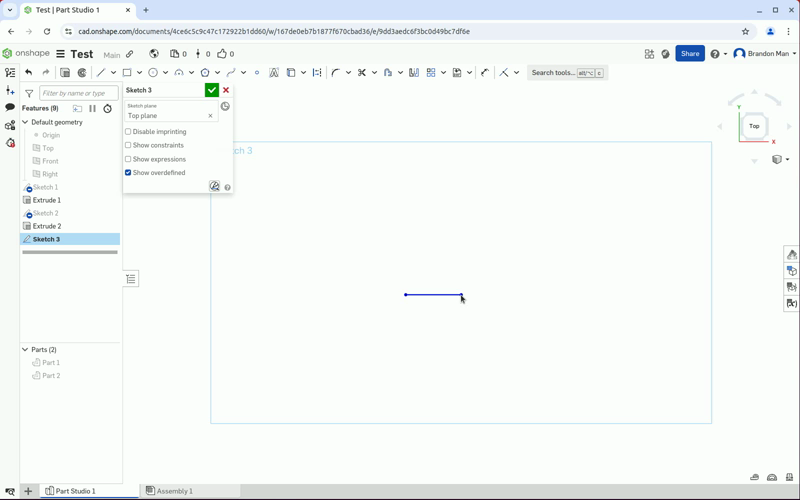
key(a)
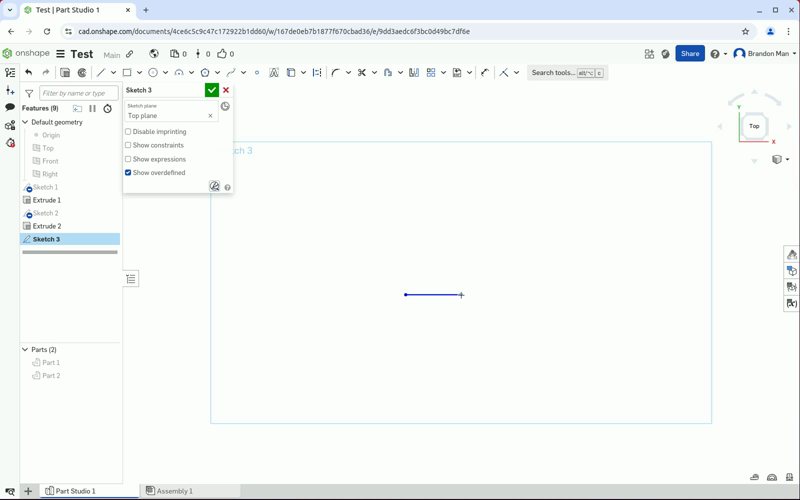
mouse_move(461, 294)
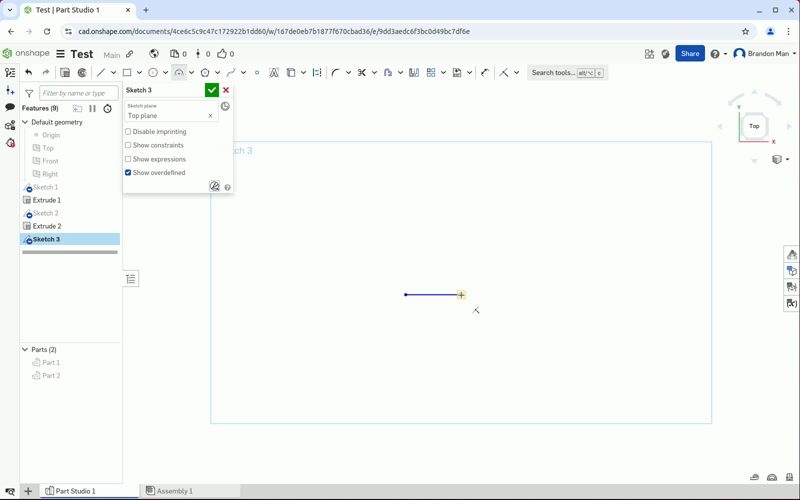
click(461, 294)
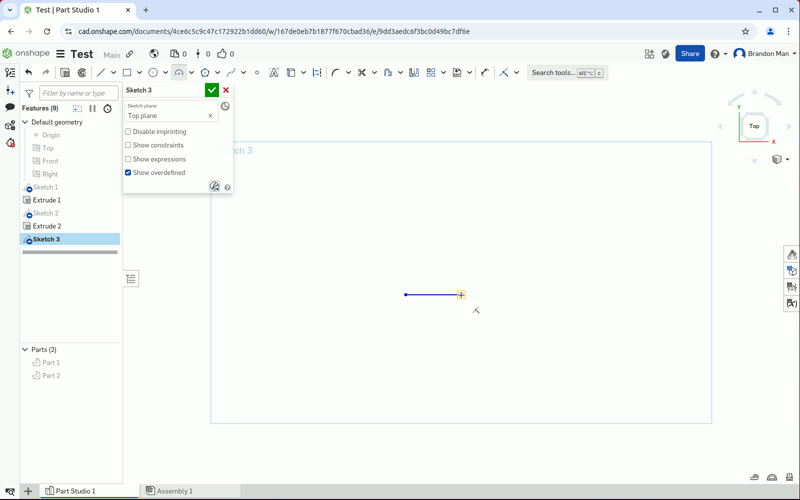
key_down(shift)
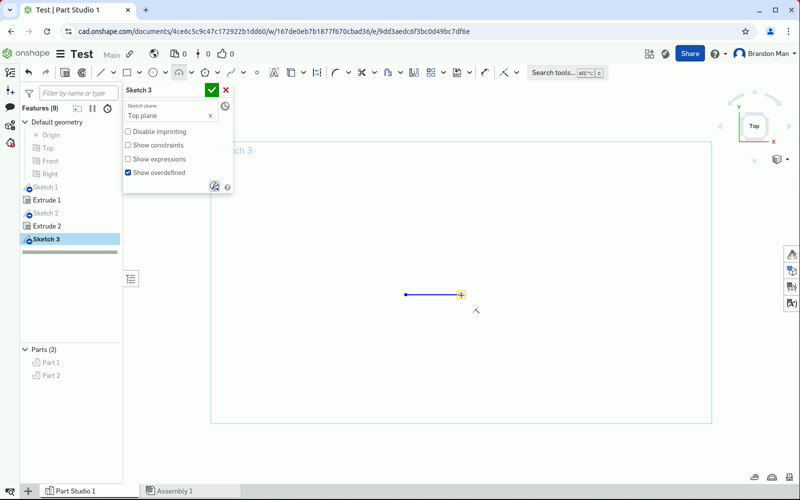
mouse_move(461, 271)
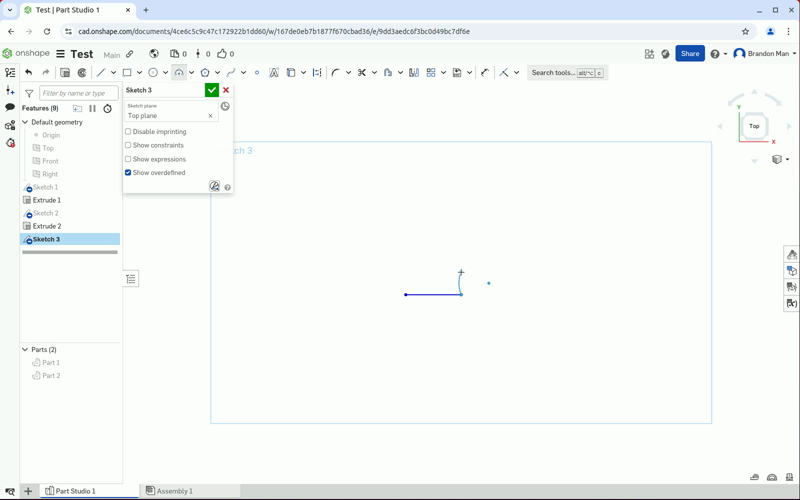
click(461, 271)
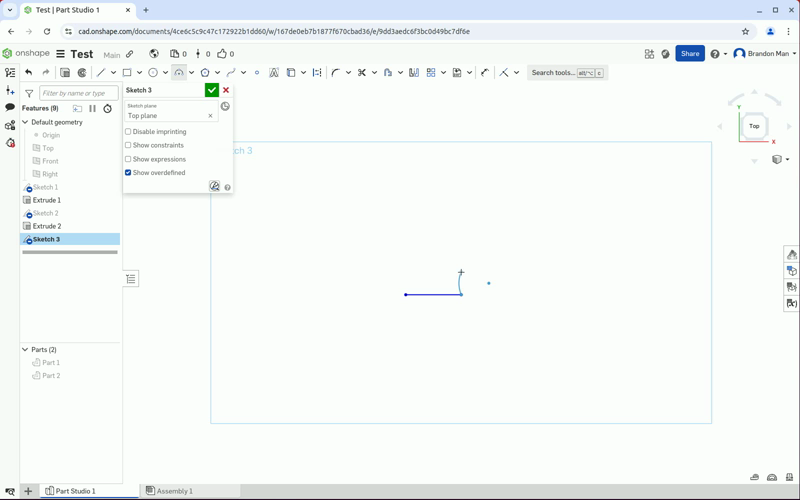
mouse_move(450, 283)
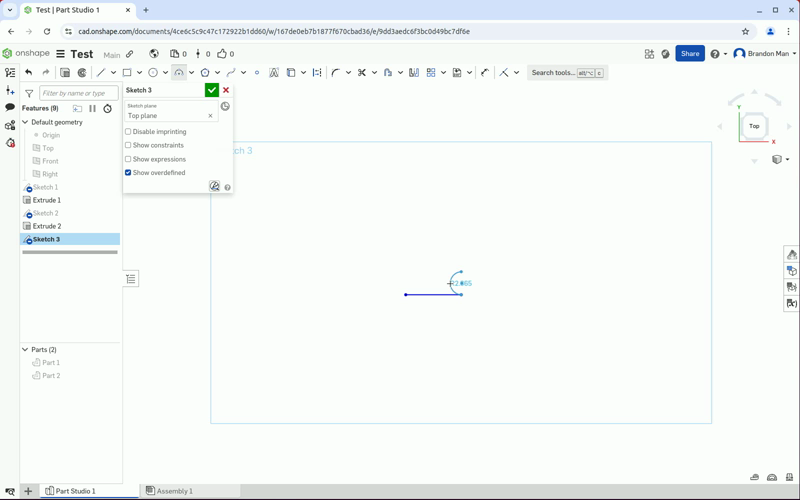
click(450, 283)
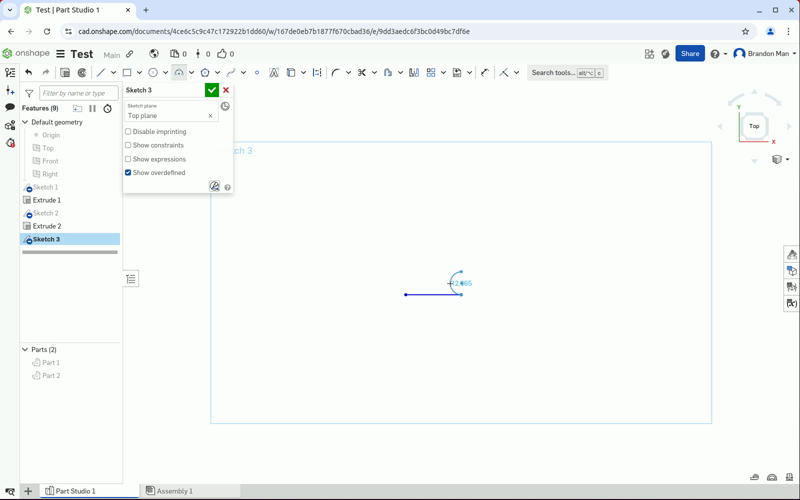
key_up(shift)
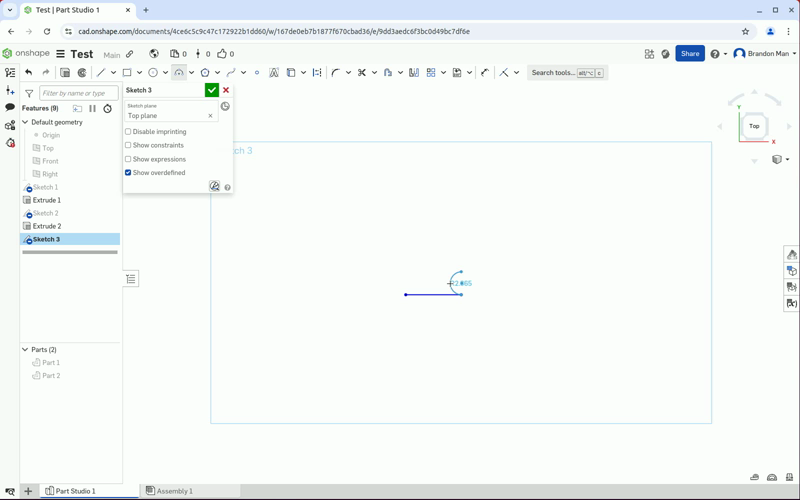
key(esc)
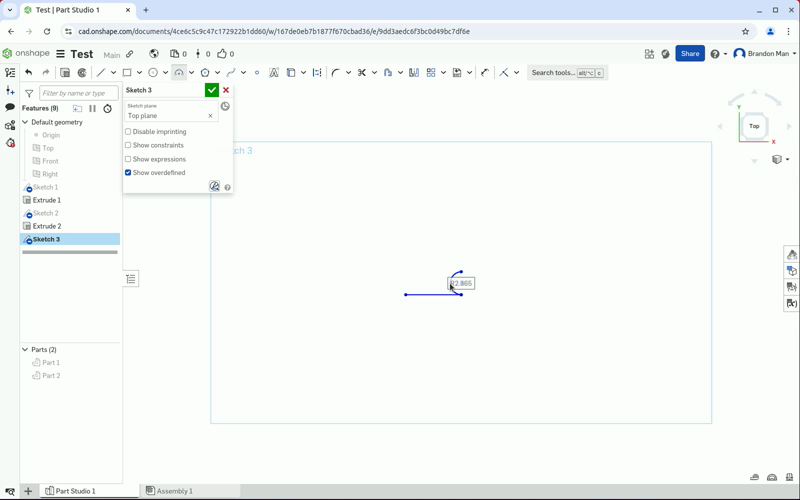
key(l)
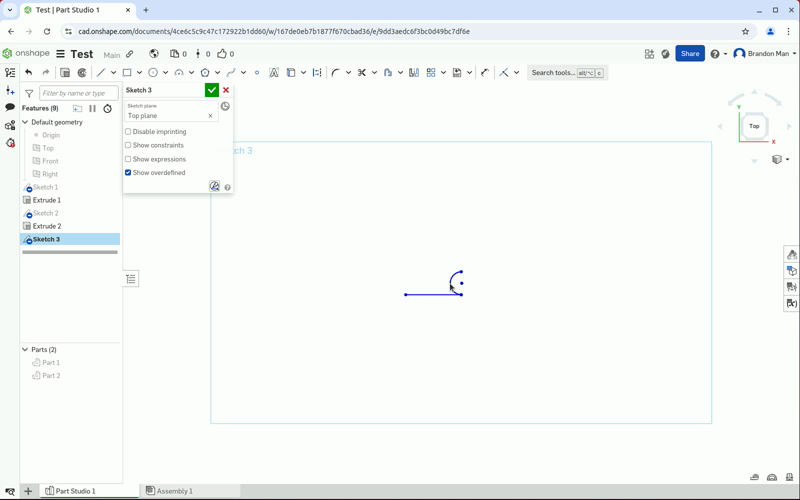
mouse_move(461, 271)
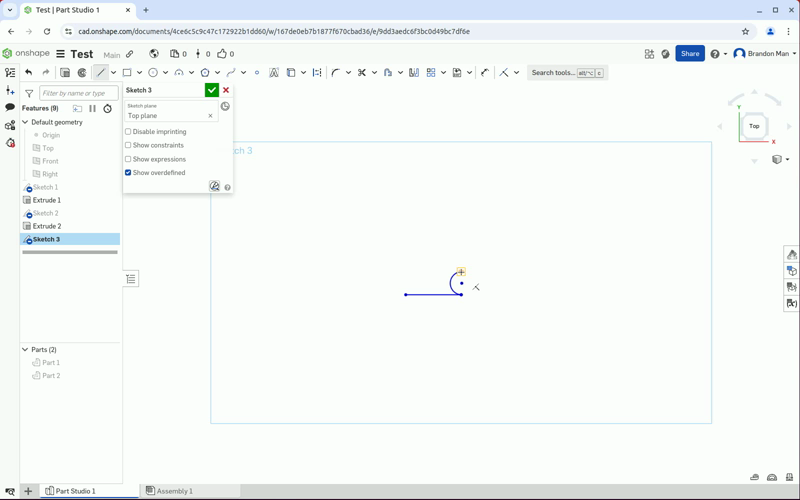
click(461, 271)
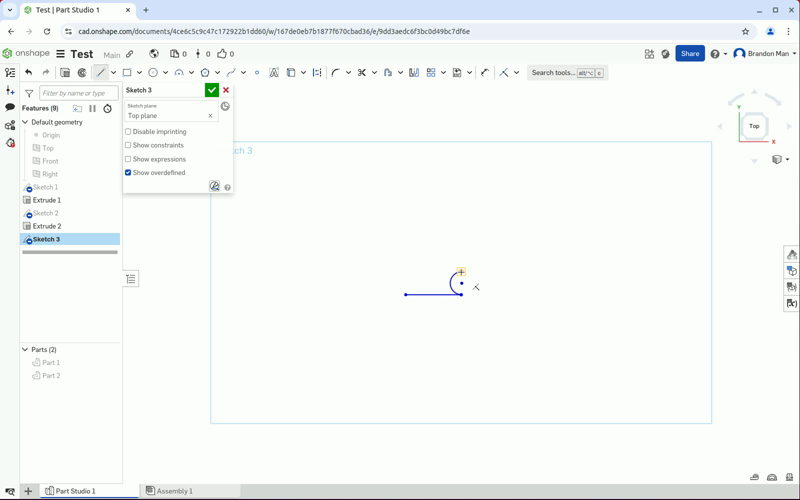
key_down(shift)
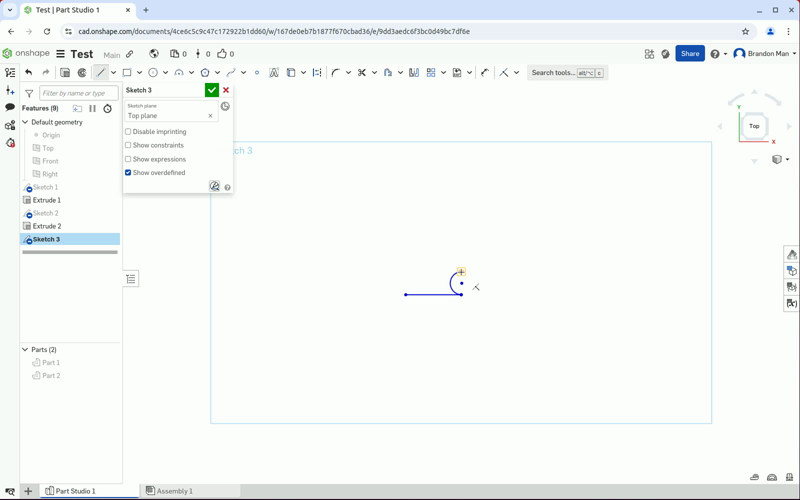
mouse_move(491, 271)
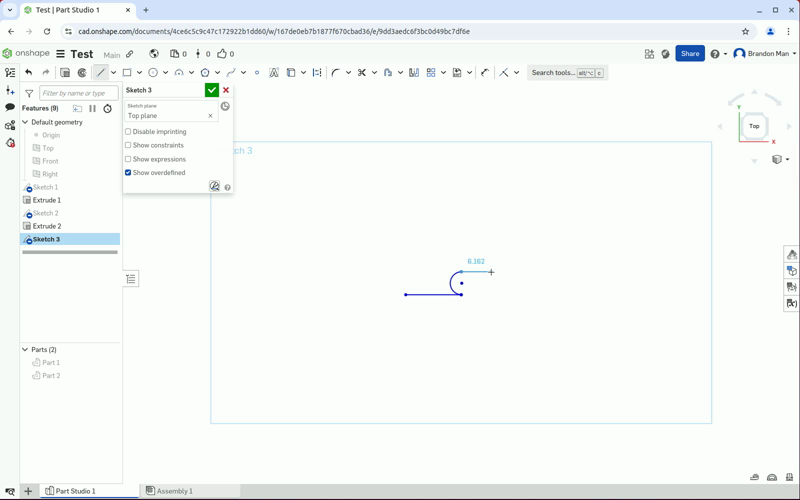
mouse_move(405, 271)
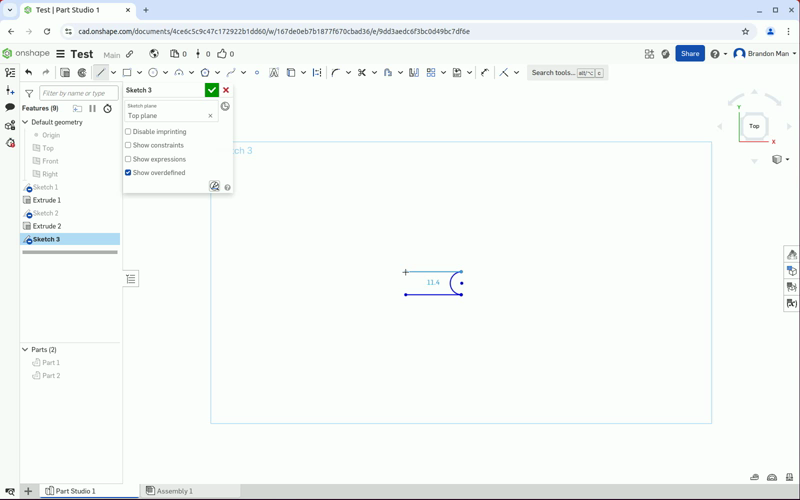
click(405, 271)
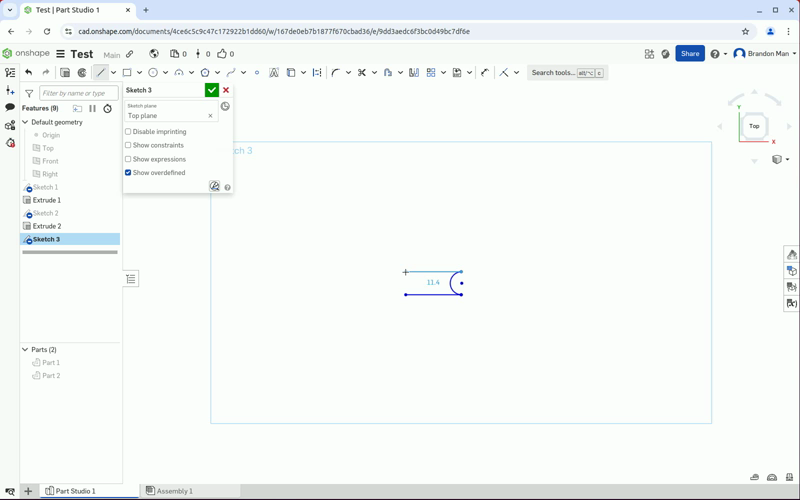
key_up(shift)
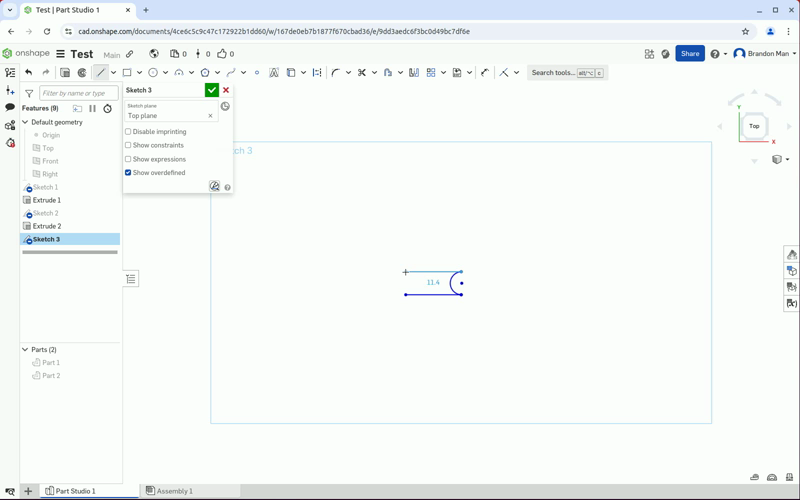
key(esc)
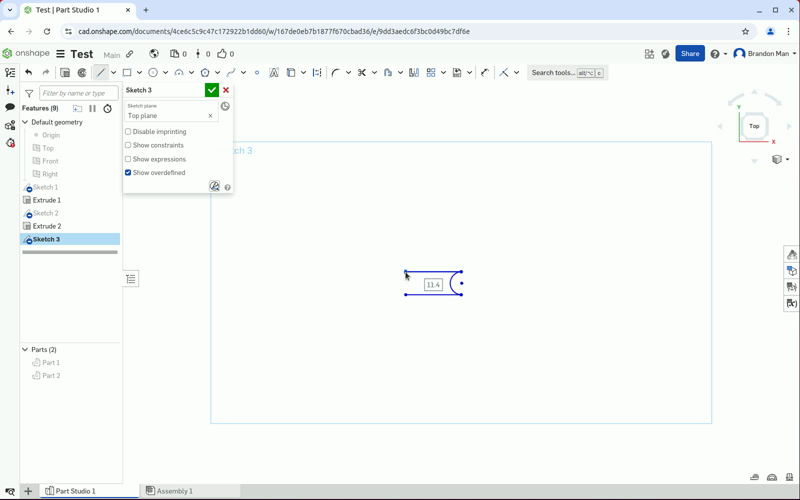
key(a)
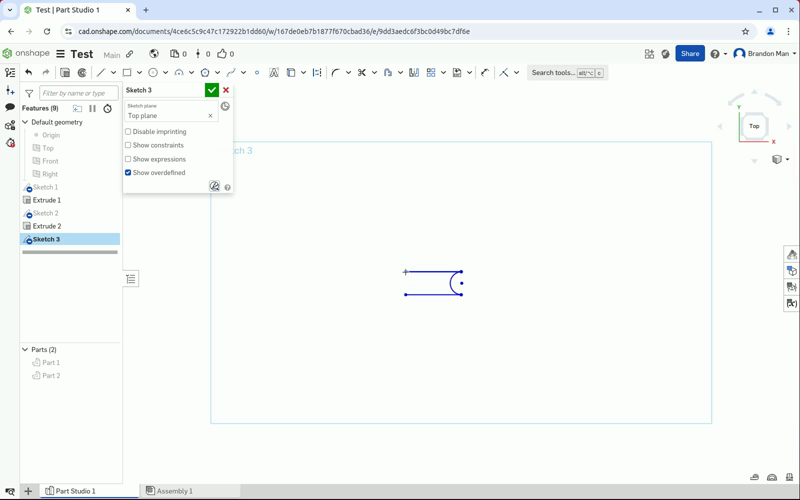
mouse_move(405, 271)
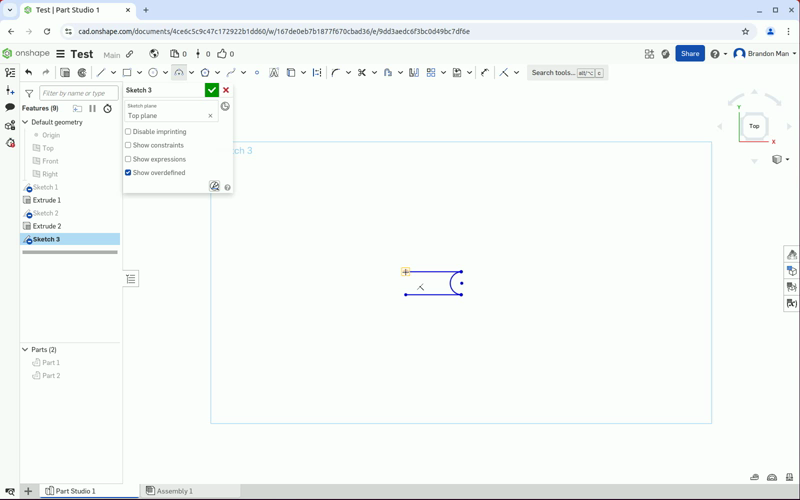
click(405, 271)
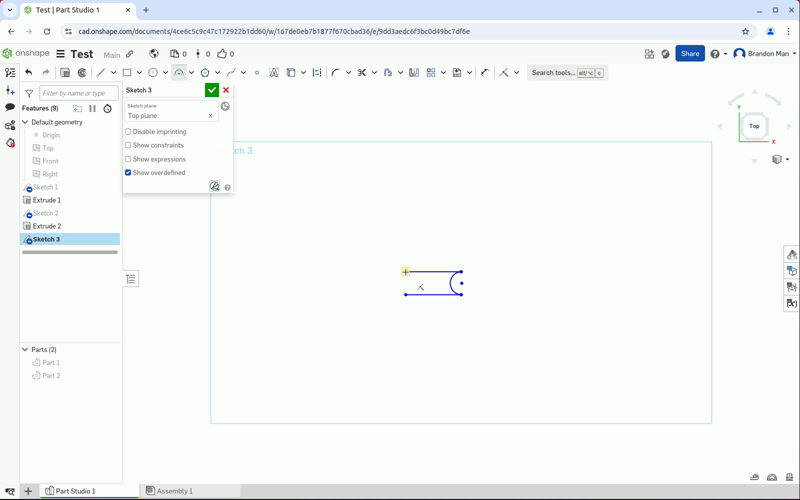
mouse_move(405, 294)
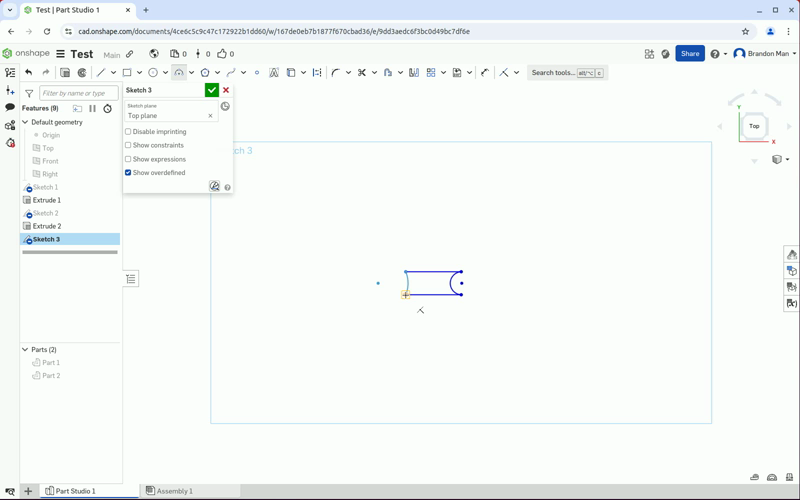
click(405, 294)
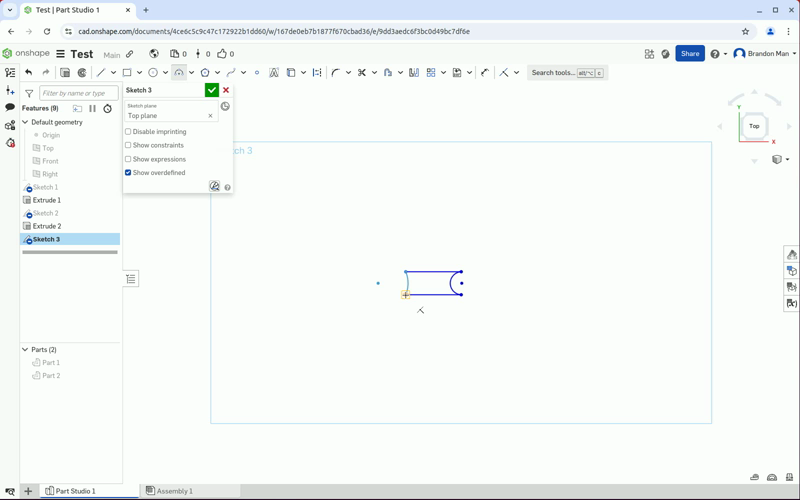
key_down(shift)
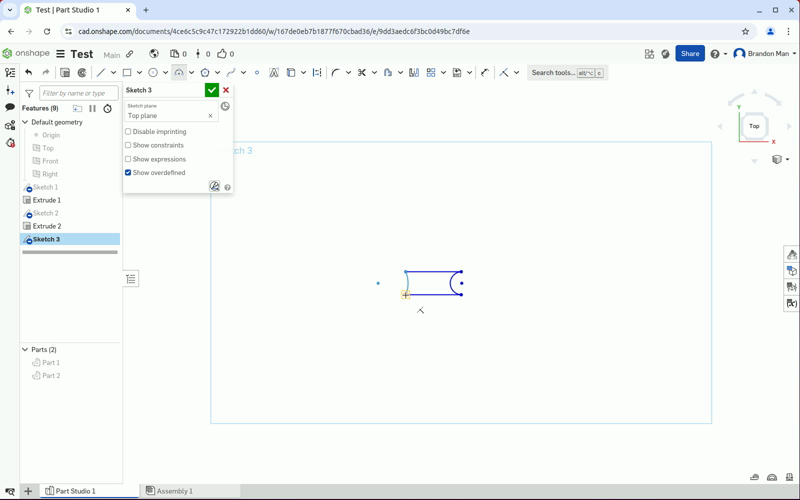
mouse_move(408, 283)
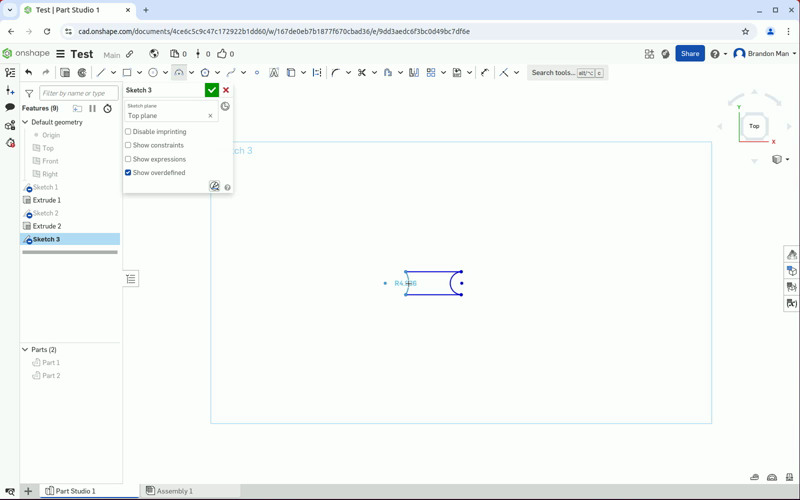
click(408, 283)
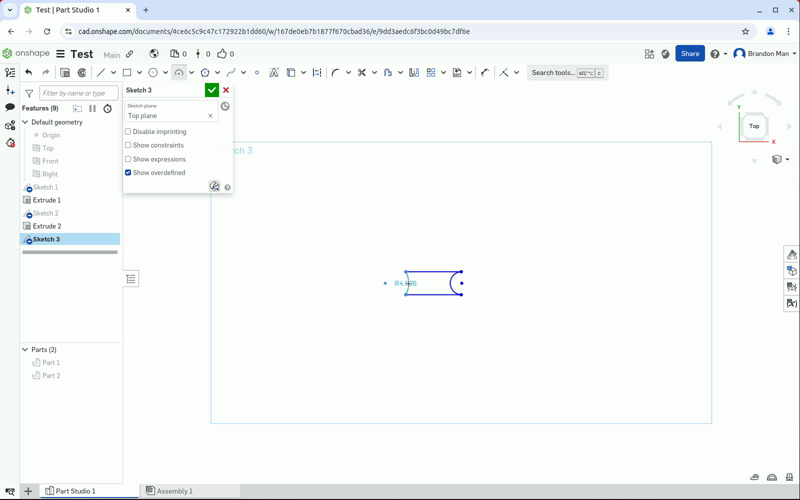
key_up(shift)
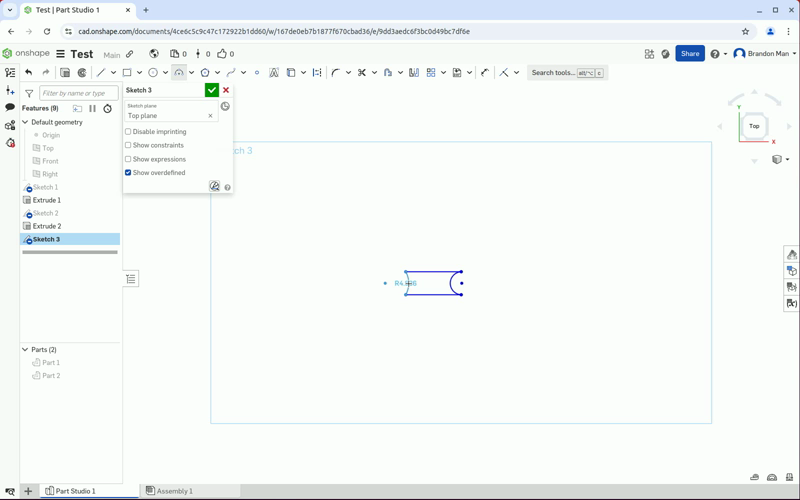
key(esc)
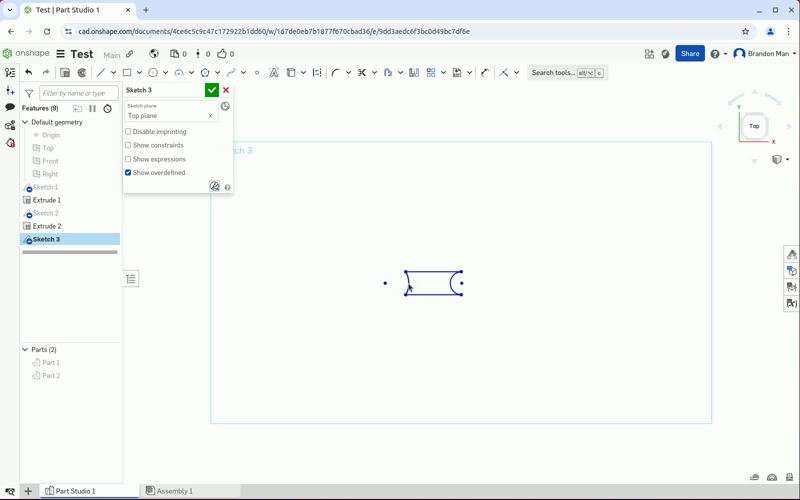
mouse_move(430, 288)
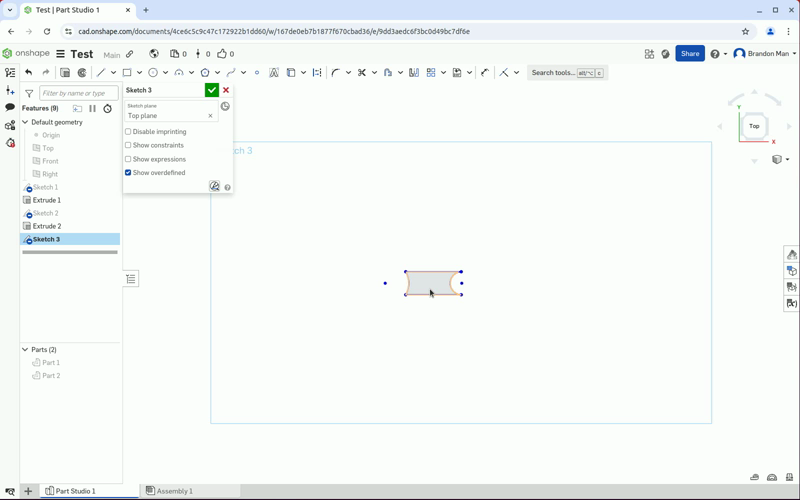
scroll(6)
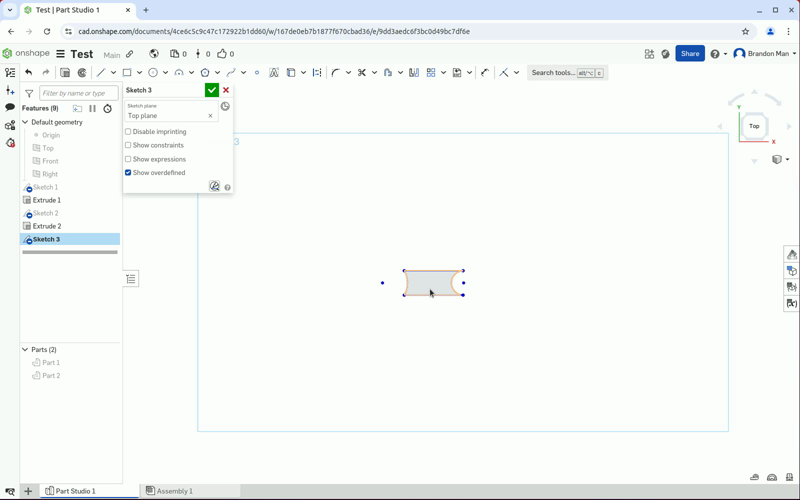
scroll(6)
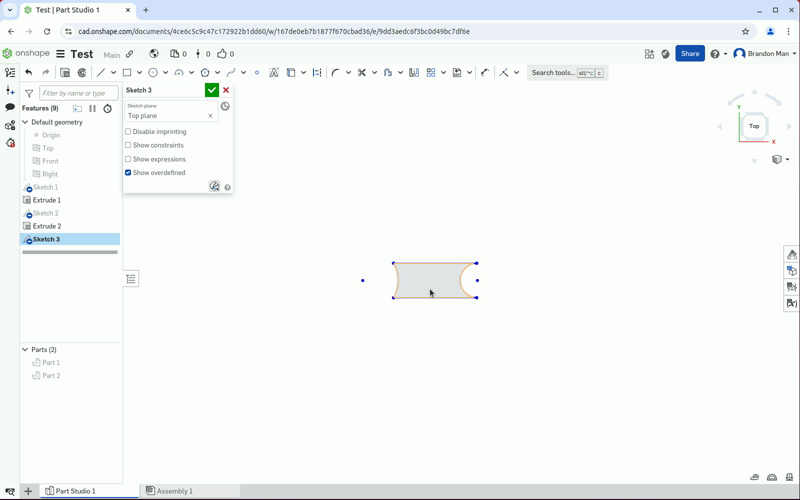
scroll(6)
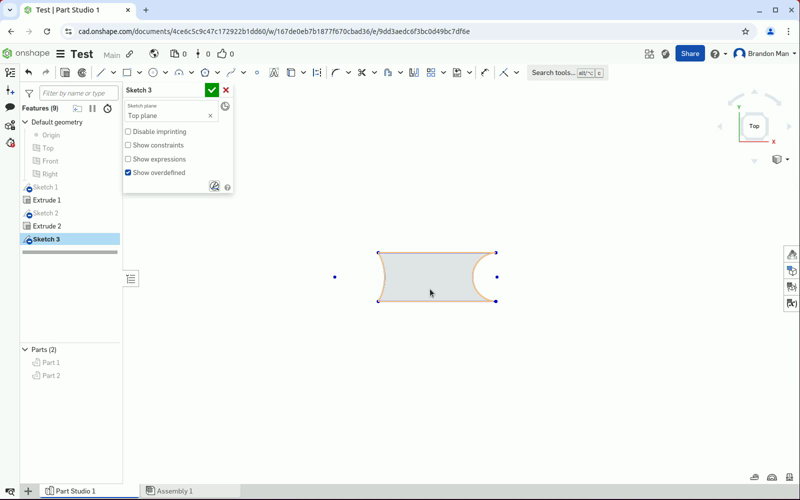
scroll(6)
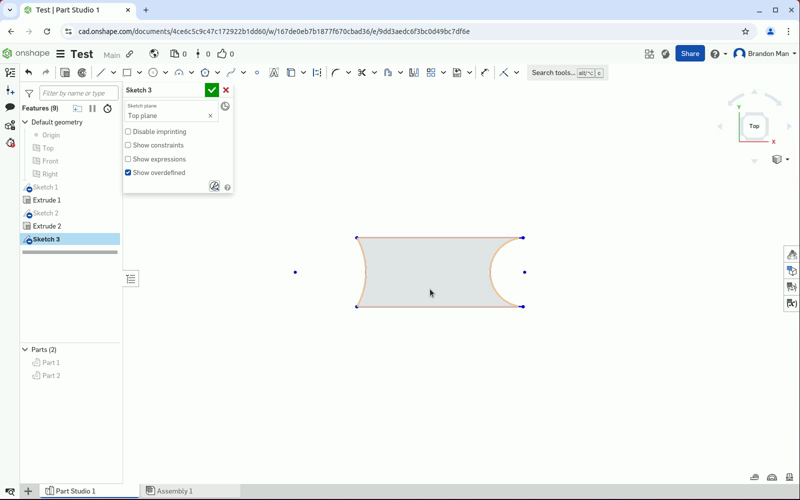
scroll(6)
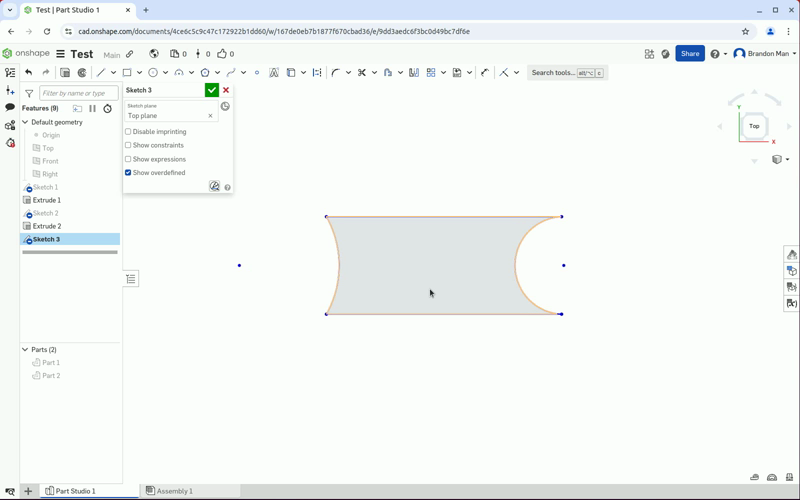
scroll(6)
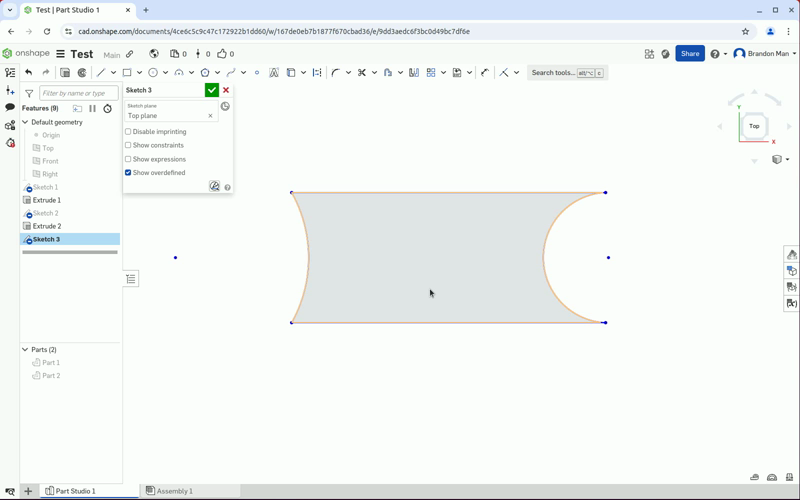
scroll(6)
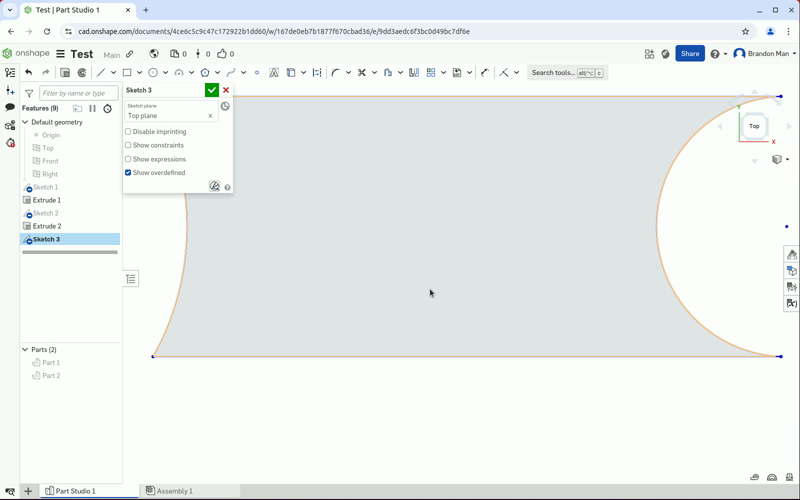
click(430, 288)
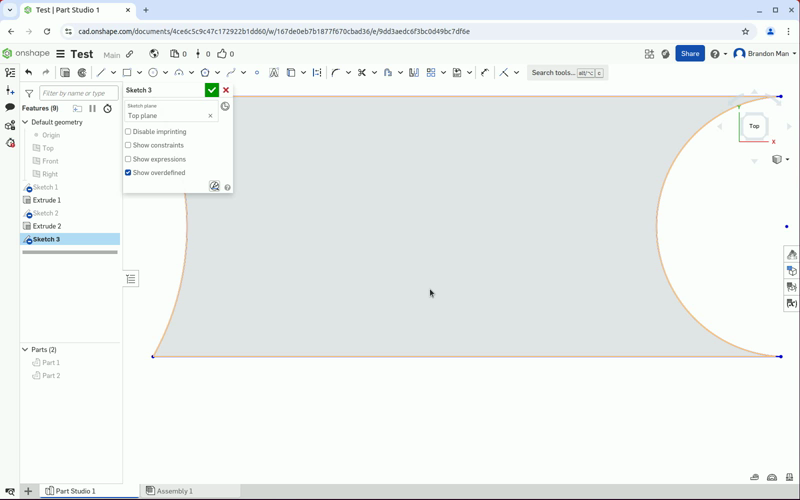
scroll(-6)
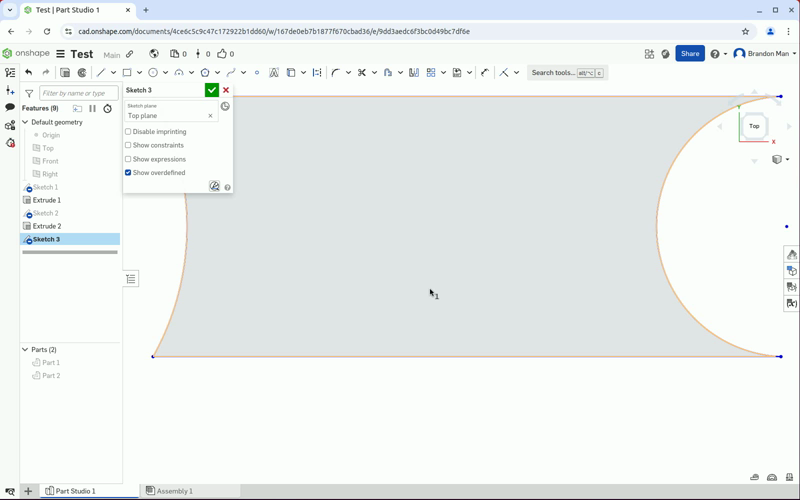
scroll(-6)
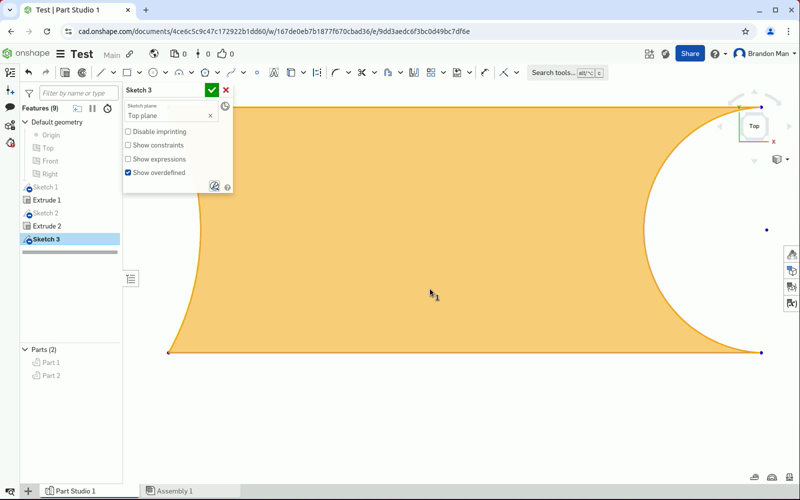
scroll(-6)
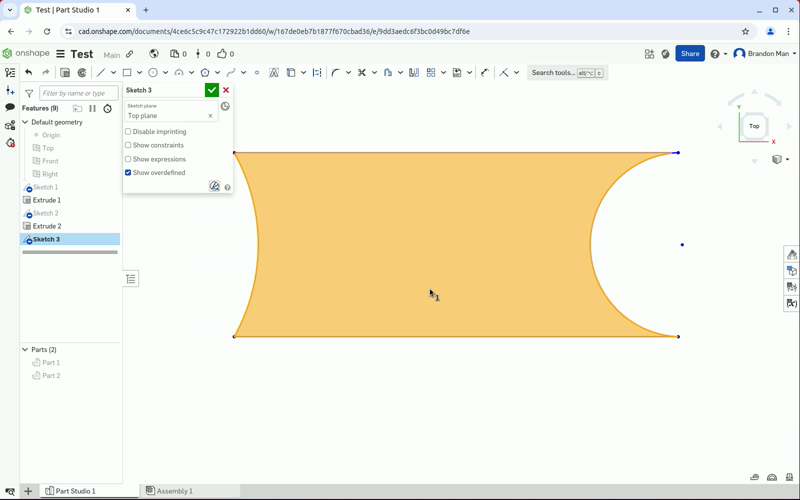
scroll(-6)
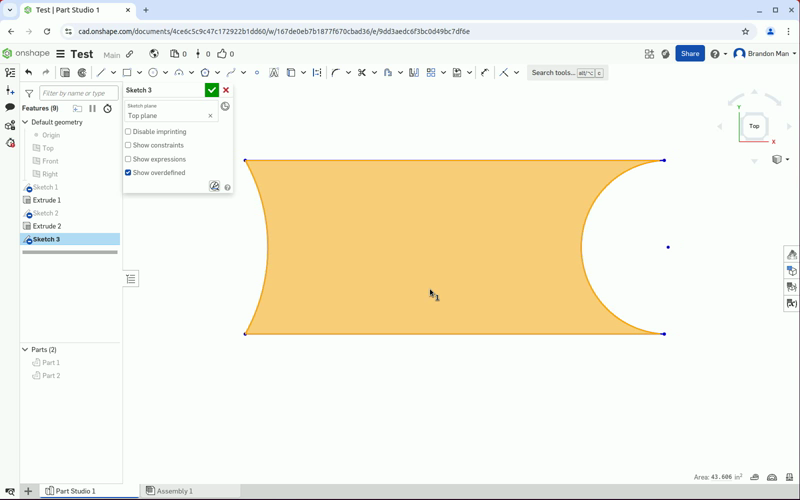
scroll(-6)
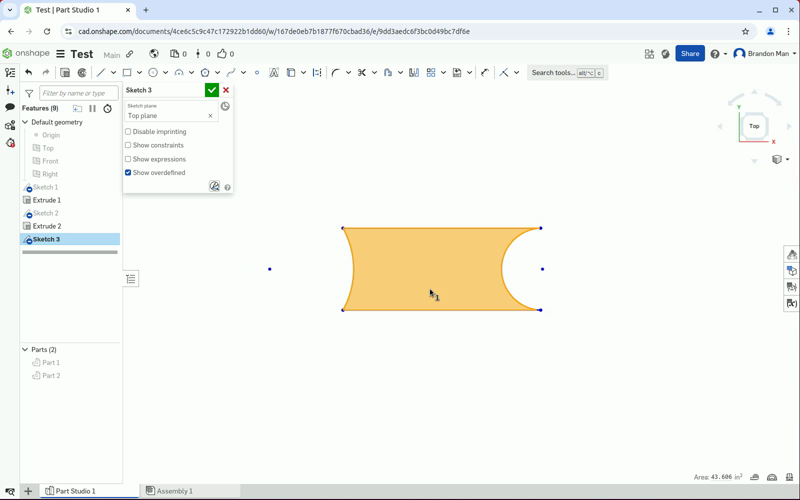
scroll(-6)
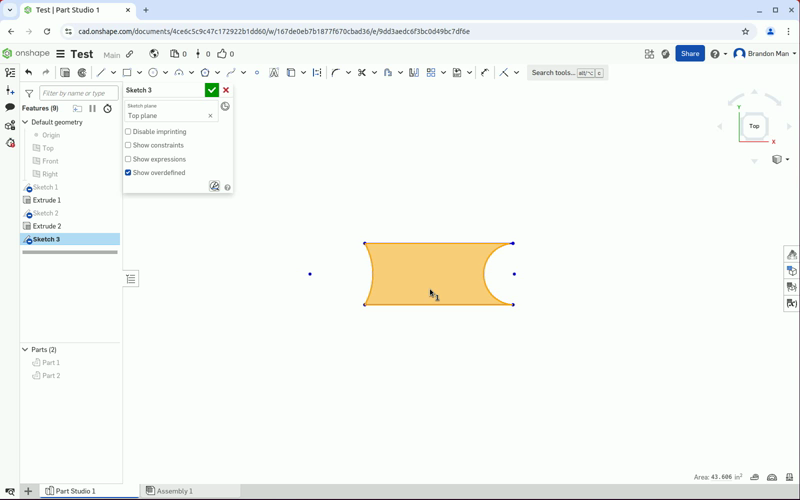
scroll(-6)
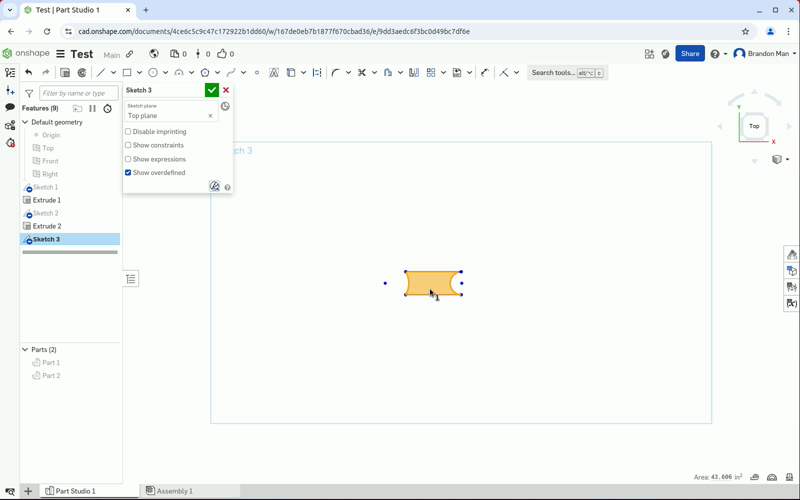
mouse_move(73, 352)
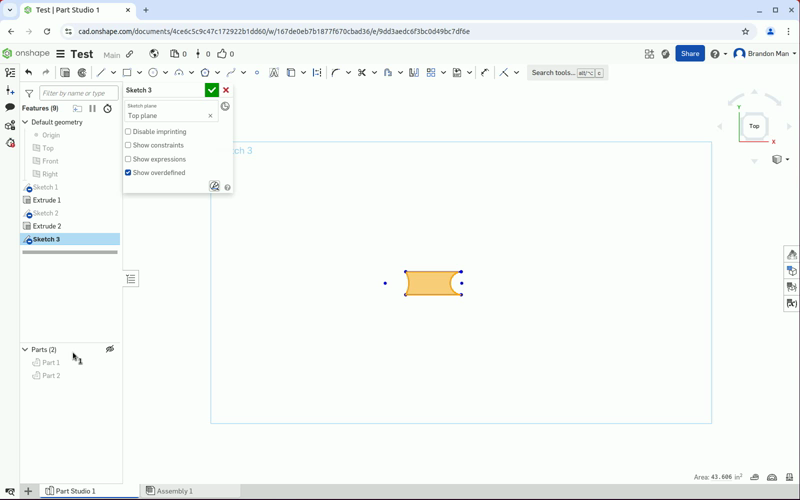
key(shift+y)
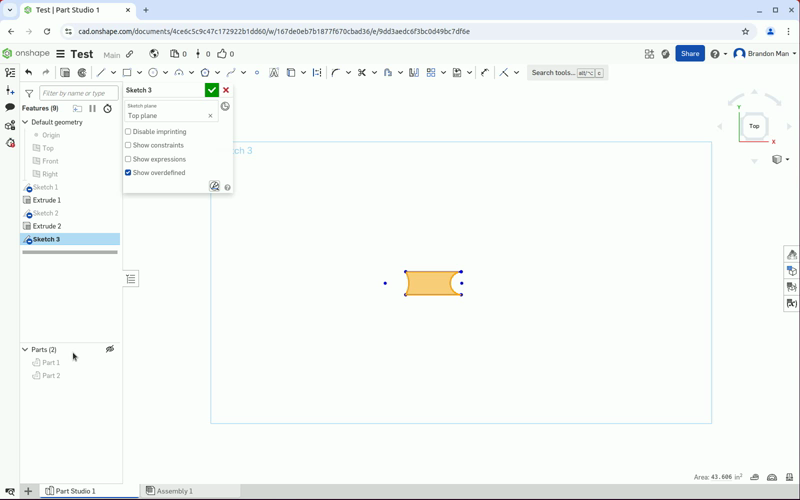
key(shift+e)
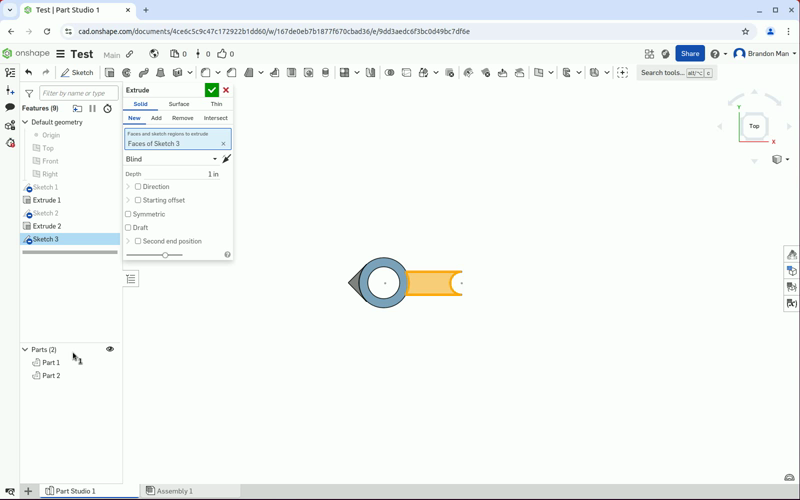
mouse_move(143, 106)
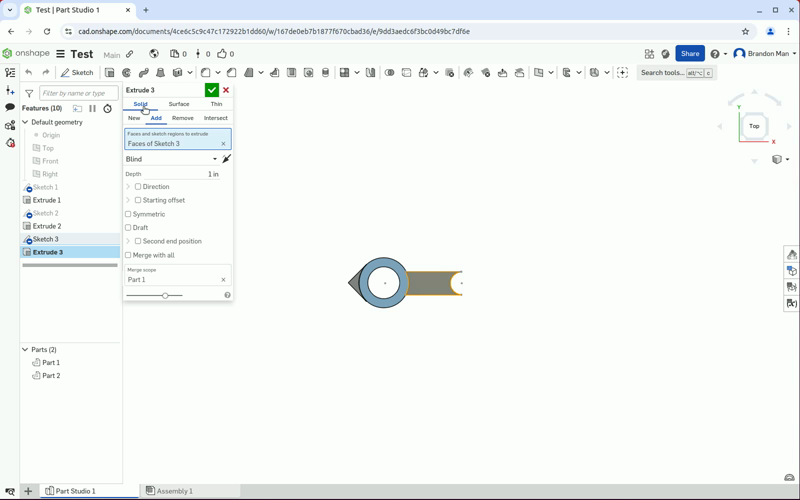
click(143, 106)
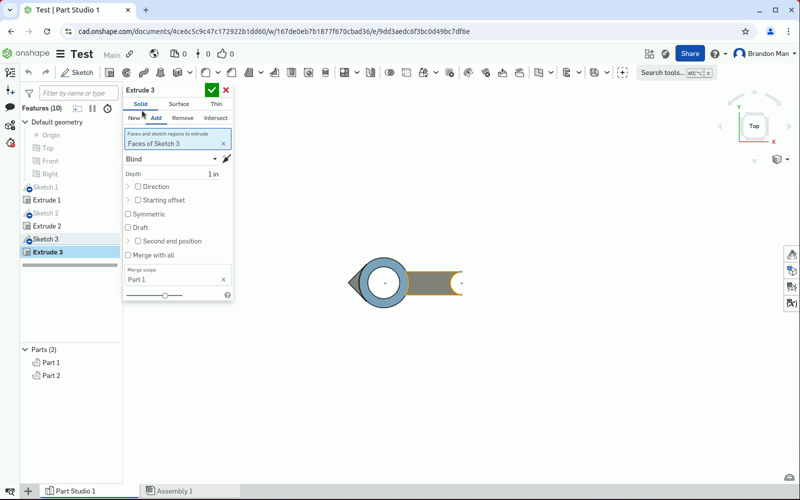
mouse_move(137, 120)
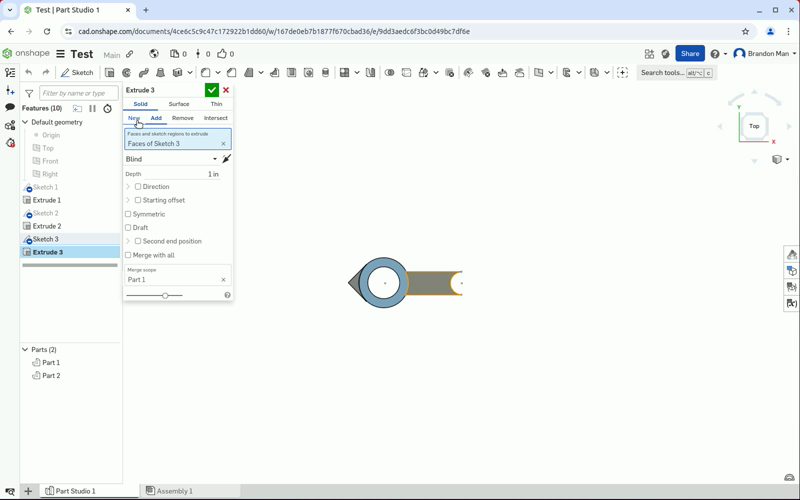
click(137, 120)
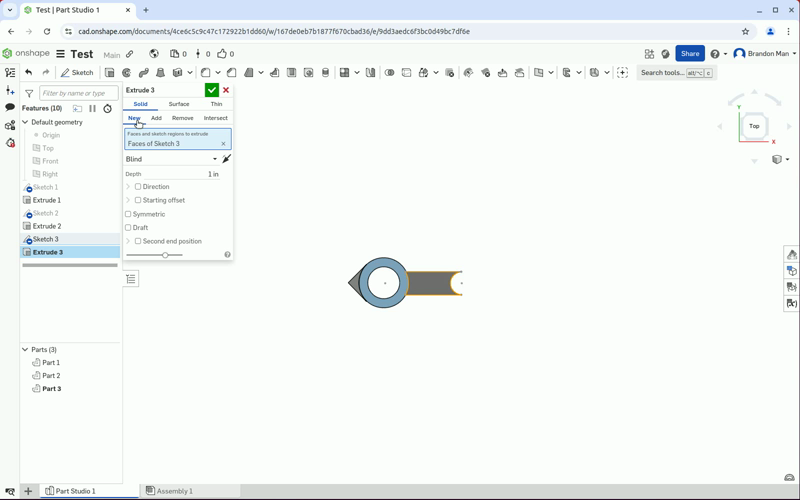
key(tab, 4)
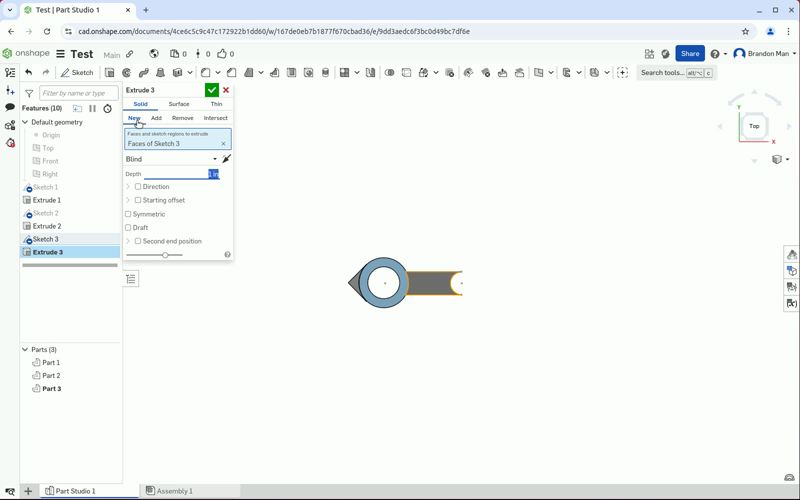
text(0.241)
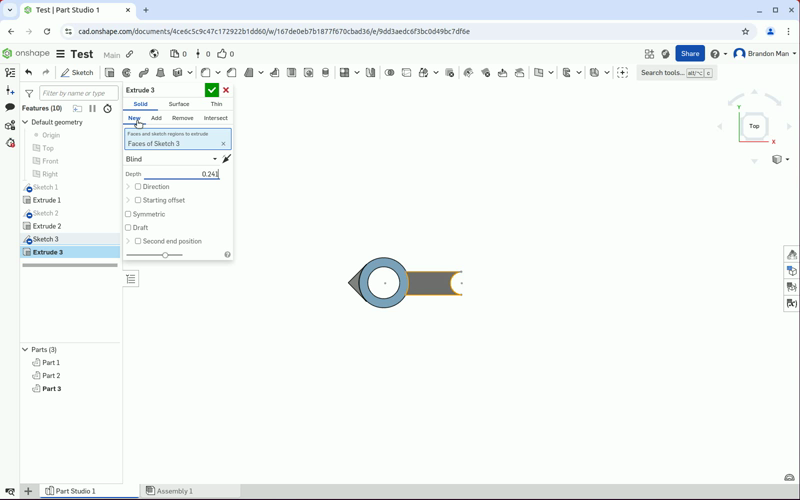
key(enter)
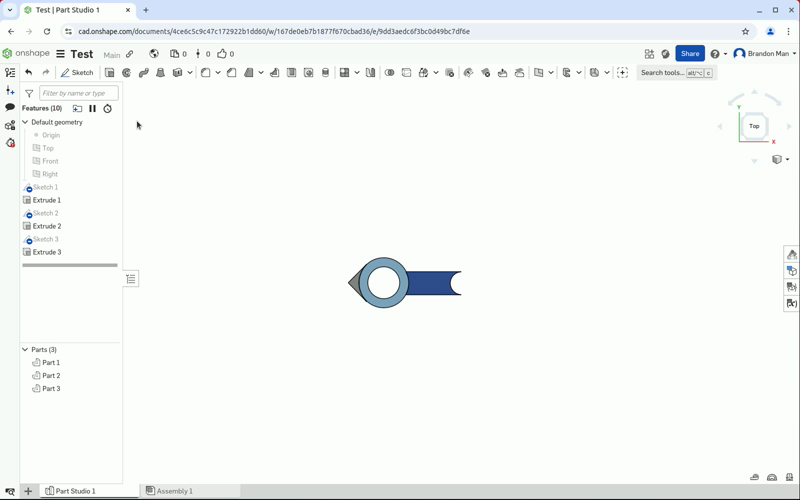
key(shift+h)
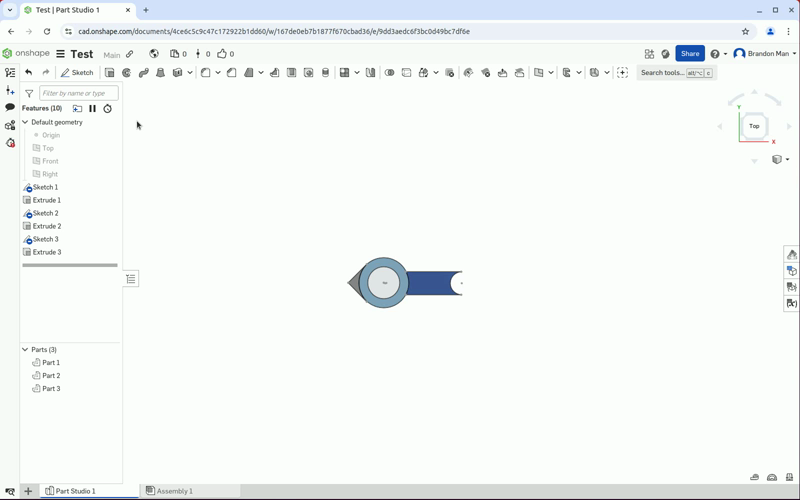
key(shift+h)
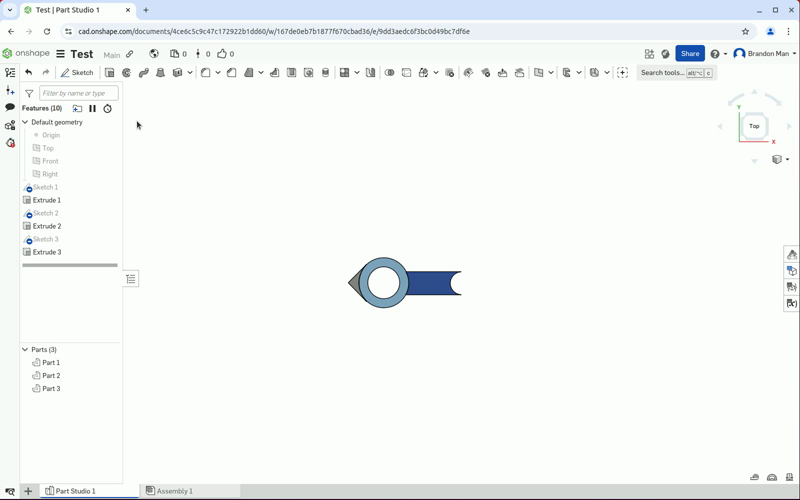
mouse_move(73, 189)
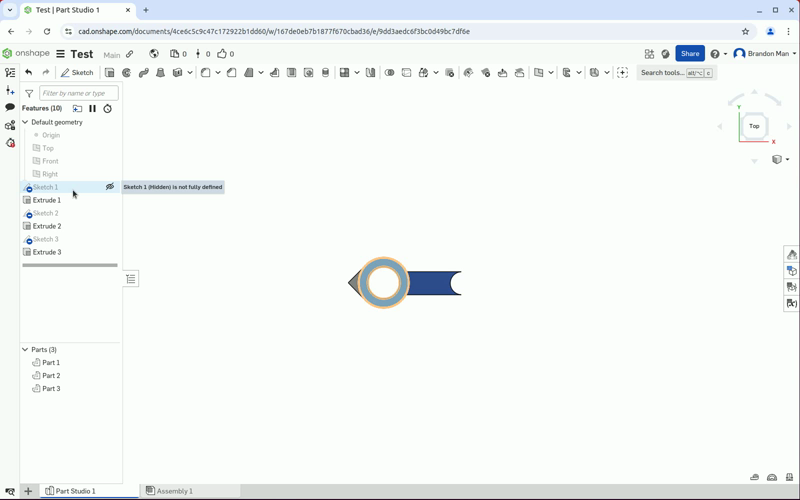
click(73, 189)
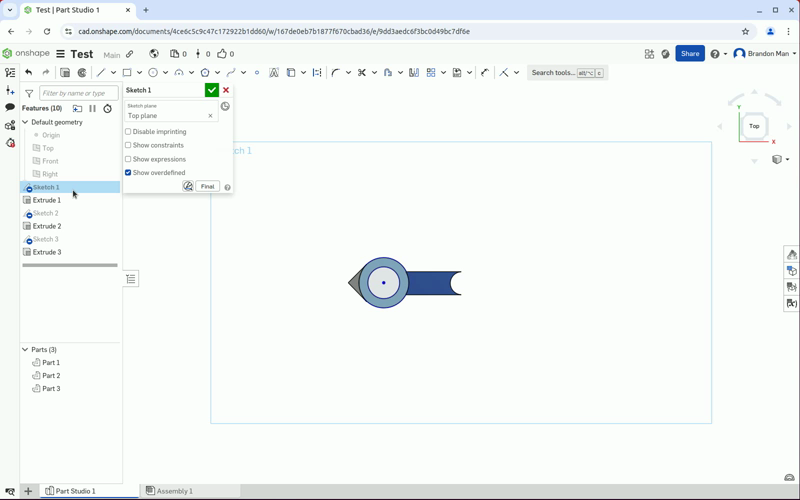
mouse_move(229, 92)
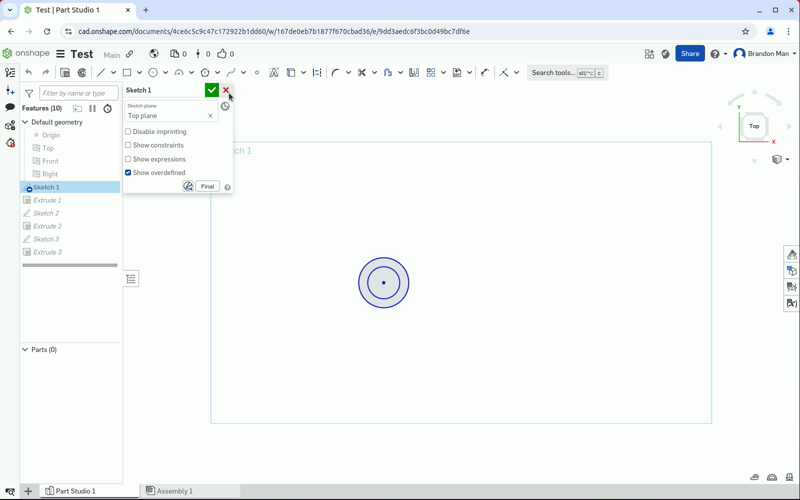
click(229, 92)
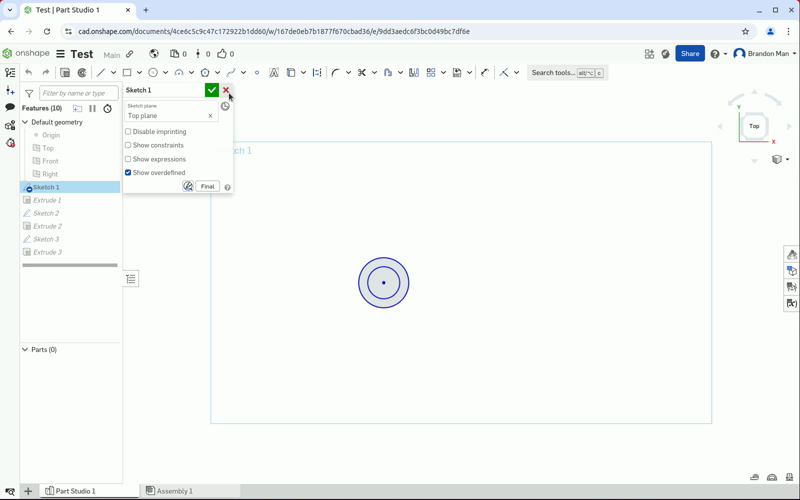
key(shift+s)
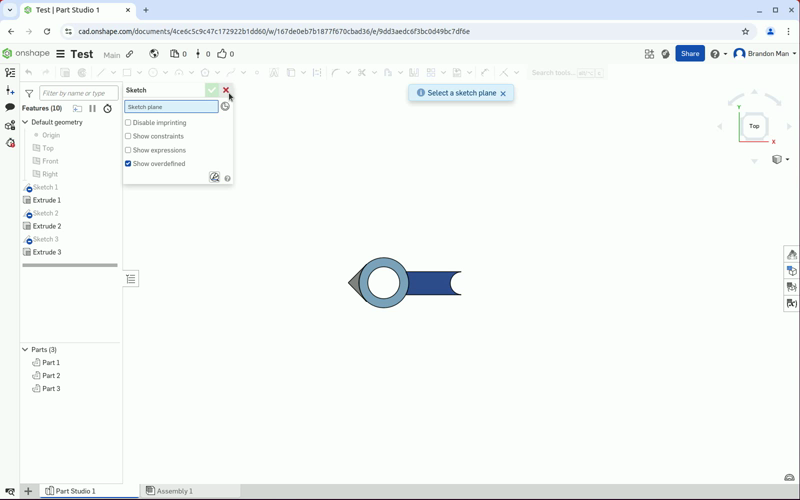
mouse_move(73, 150)
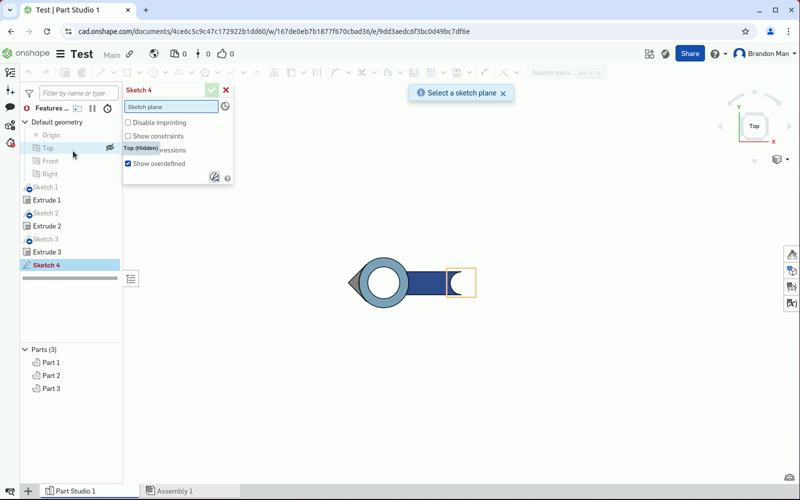
click(73, 150)
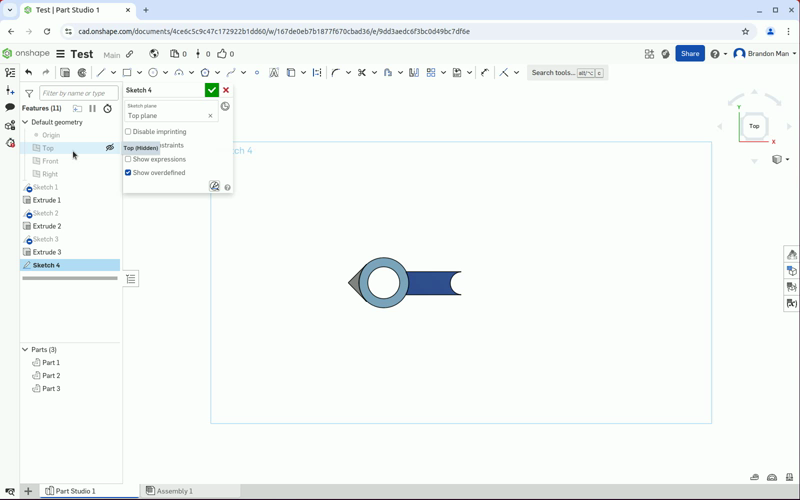
mouse_move(73, 352)
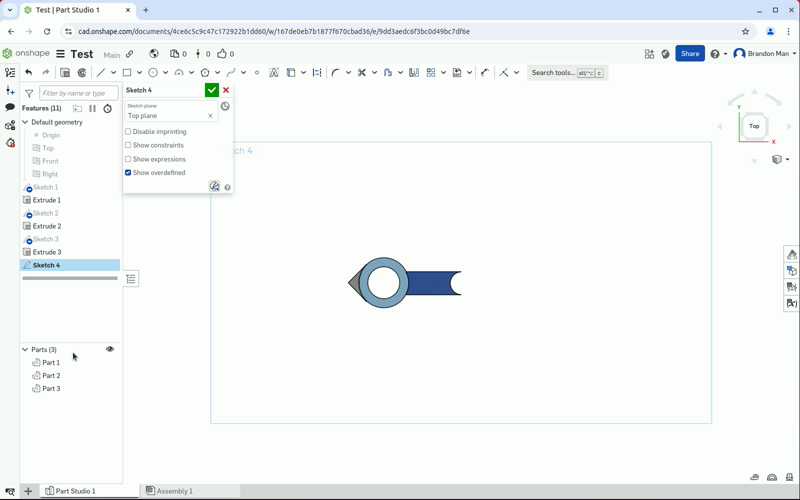
key(y)
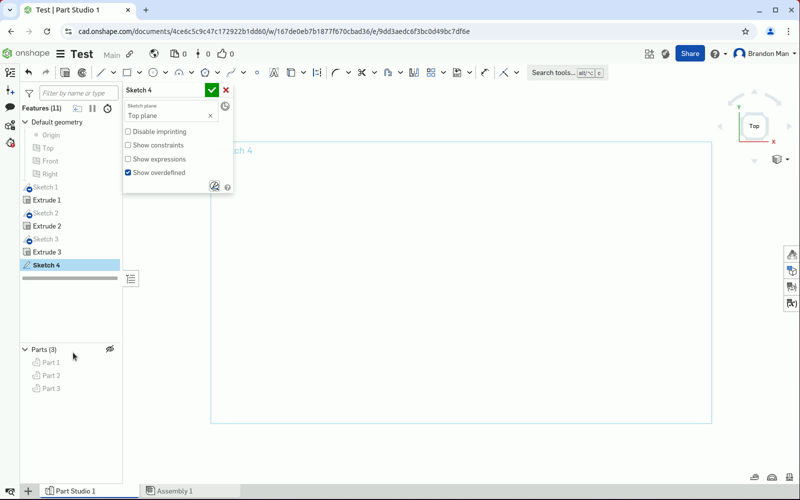
key(c)
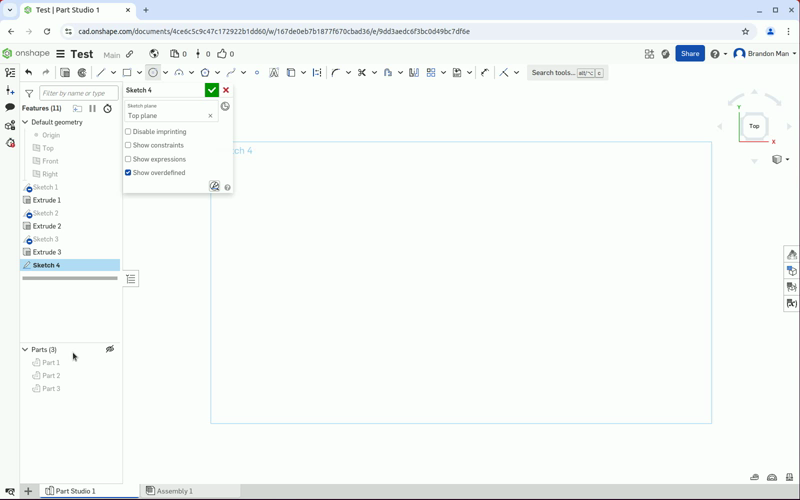
key_down(shift)
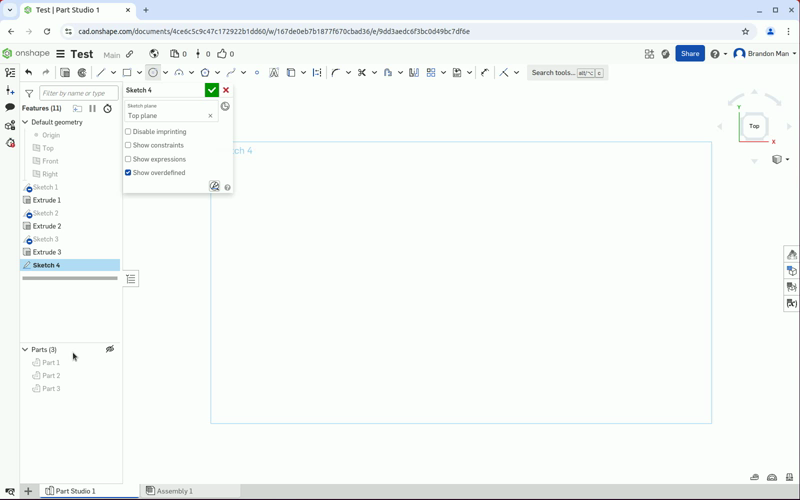
mouse_move(460, 282)
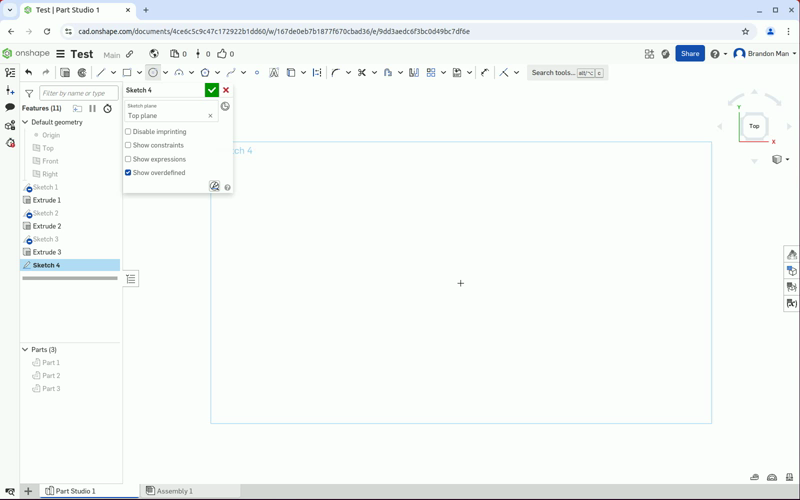
click(460, 282)
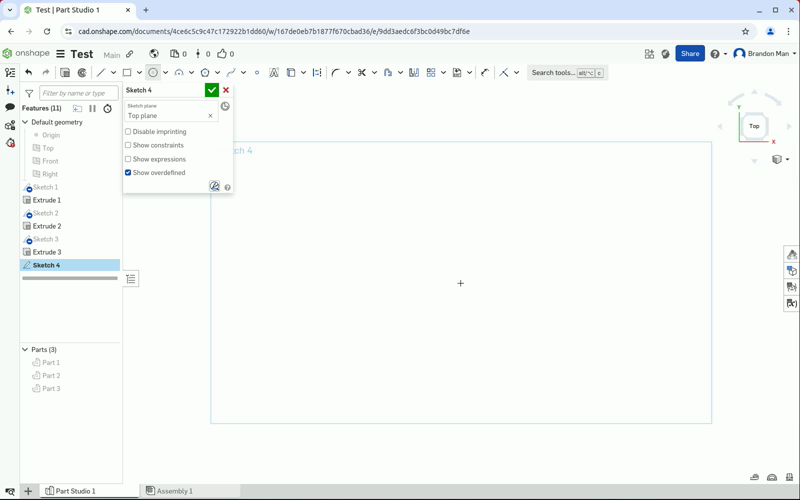
key_up(shift)
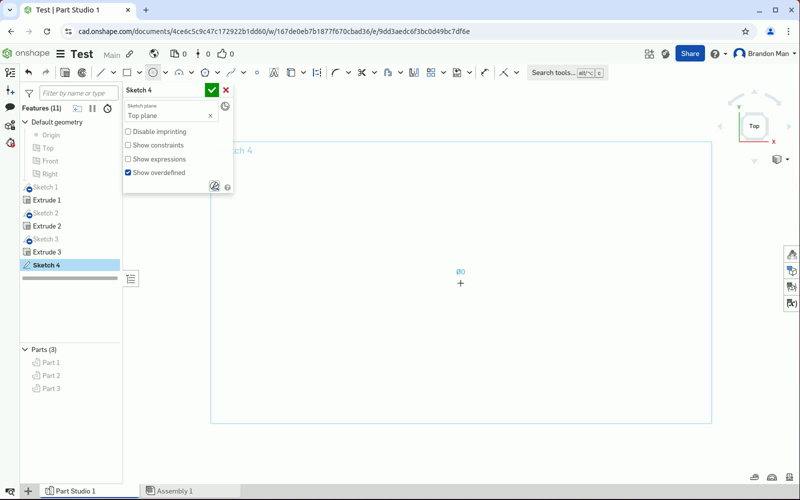
mouse_move(472, 282)
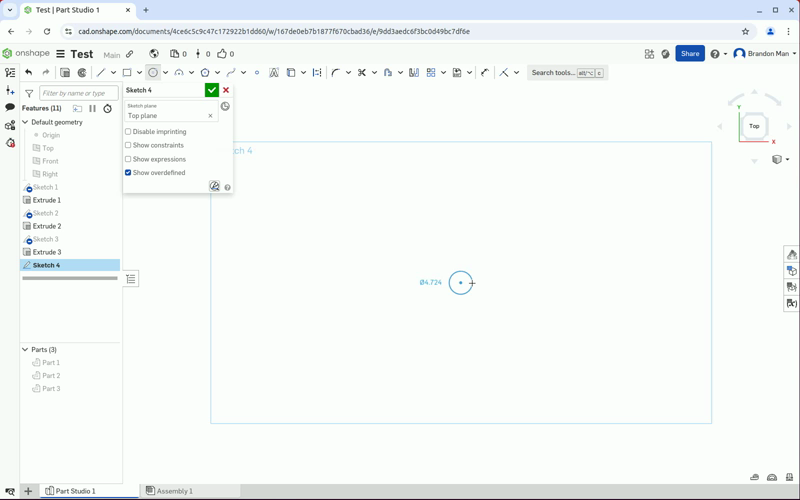
click(472, 282)
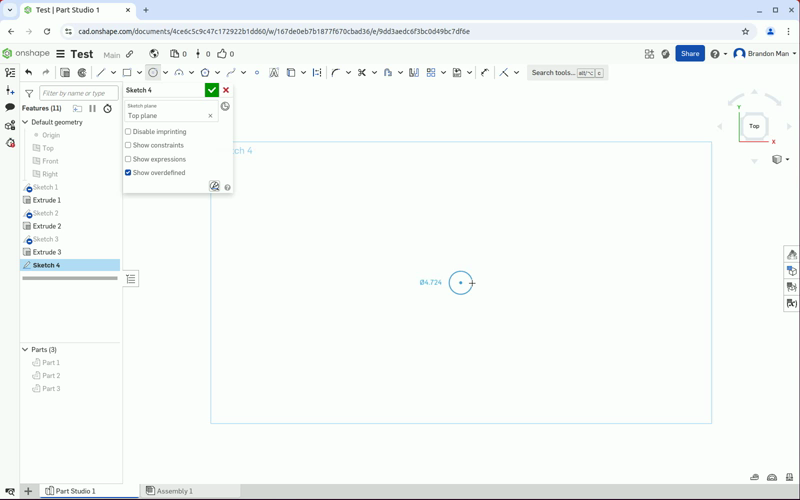
key(esc)
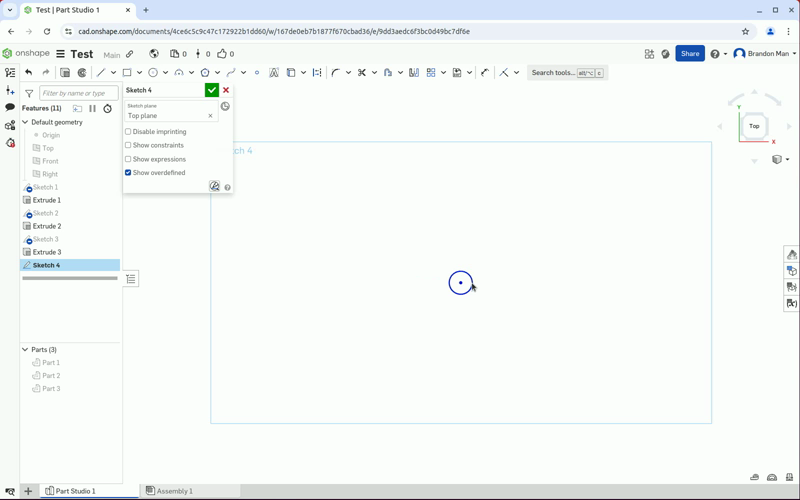
key(c)
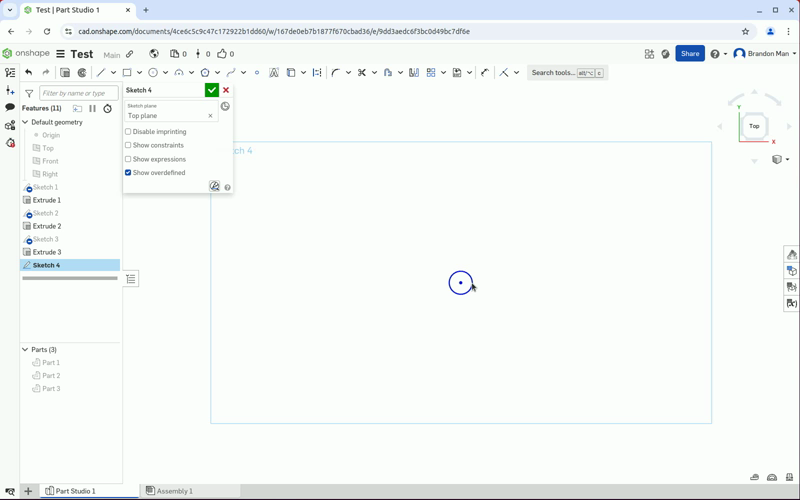
key_down(shift)
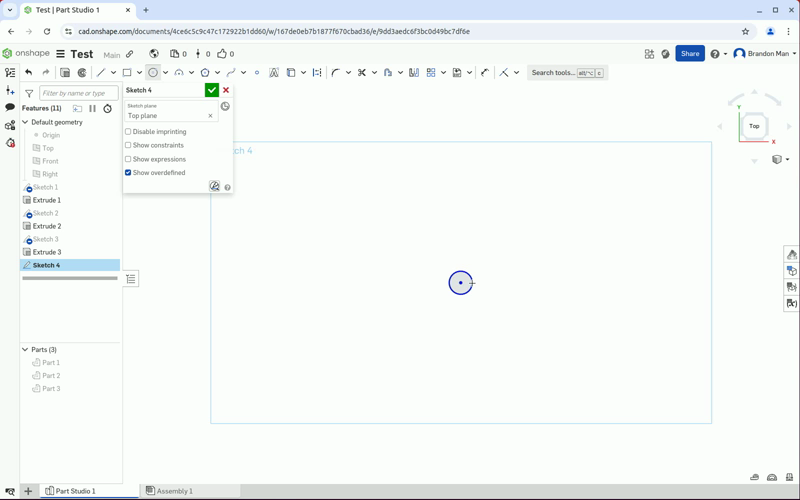
mouse_move(460, 282)
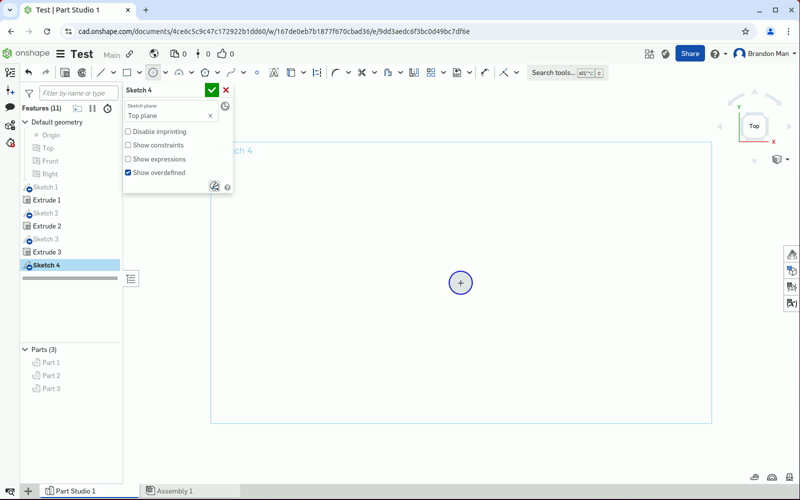
click(460, 282)
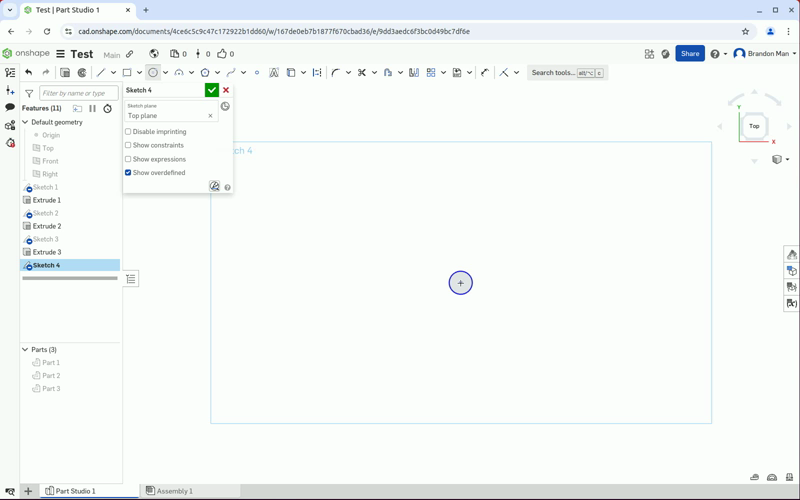
key_up(shift)
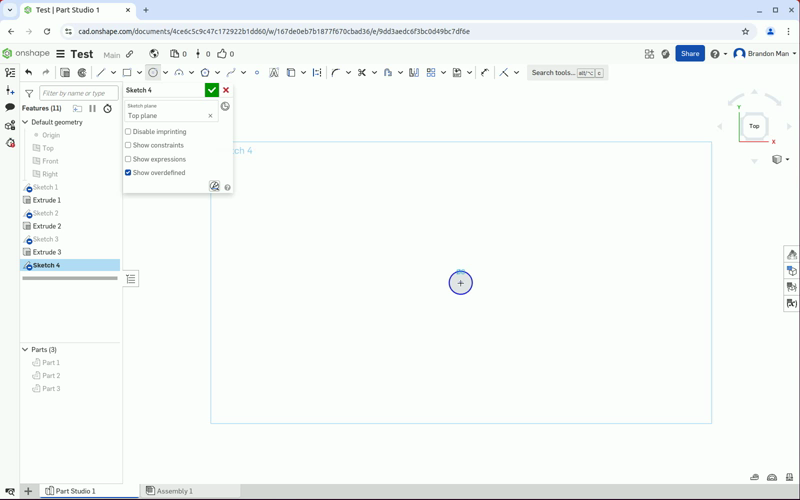
mouse_move(463, 282)
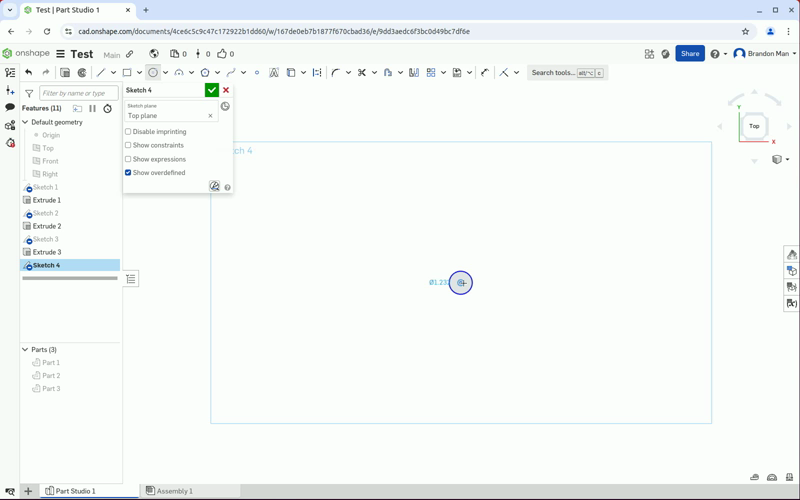
scroll(6)
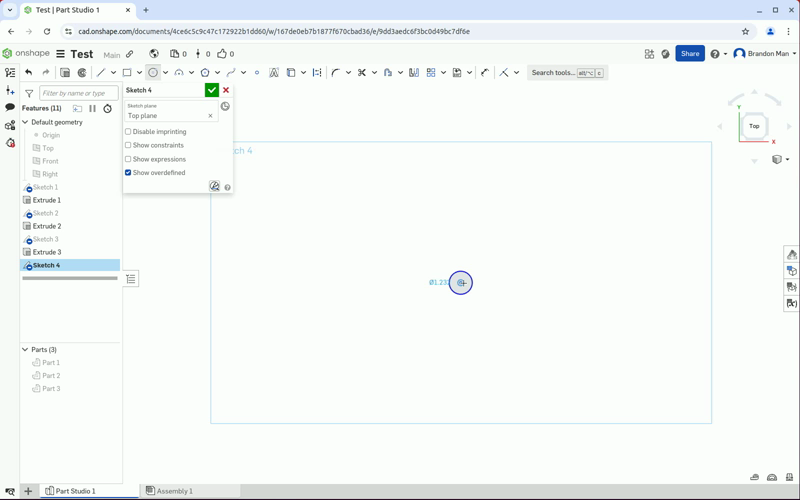
scroll(6)
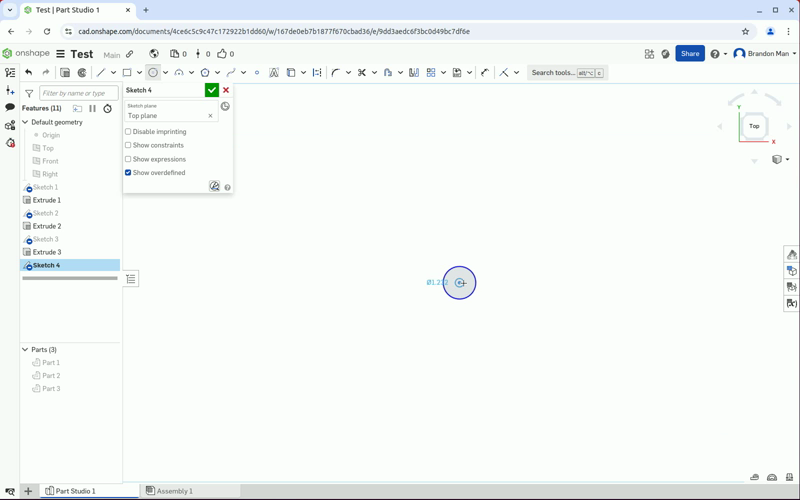
scroll(6)
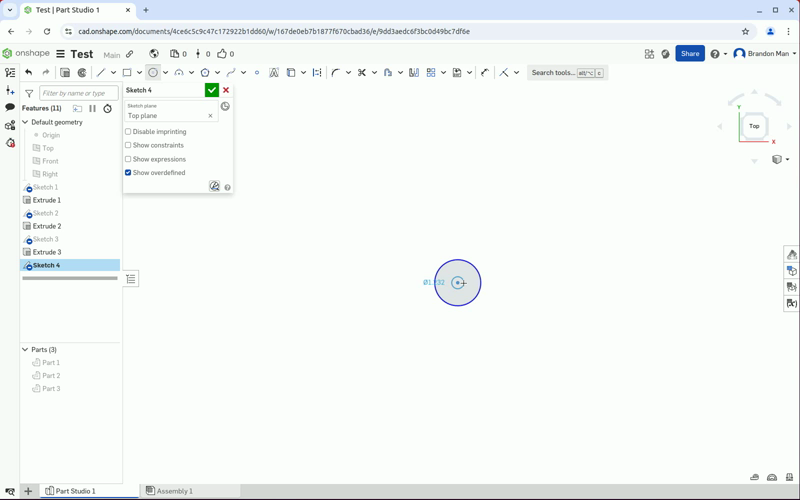
scroll(6)
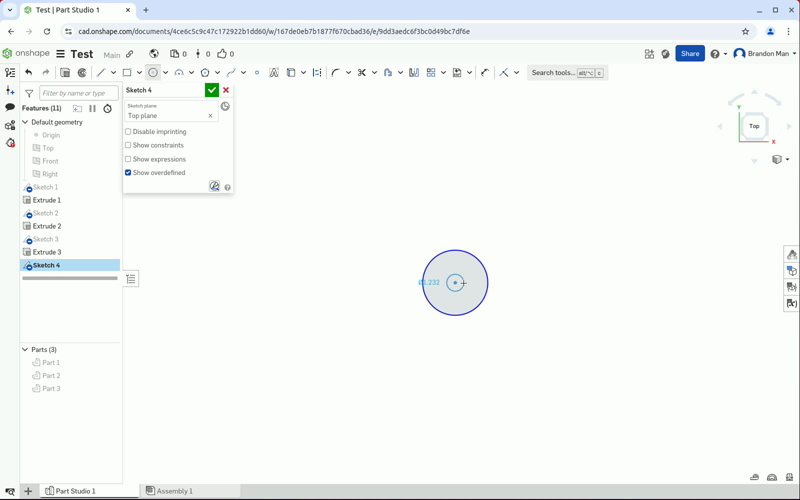
scroll(6)
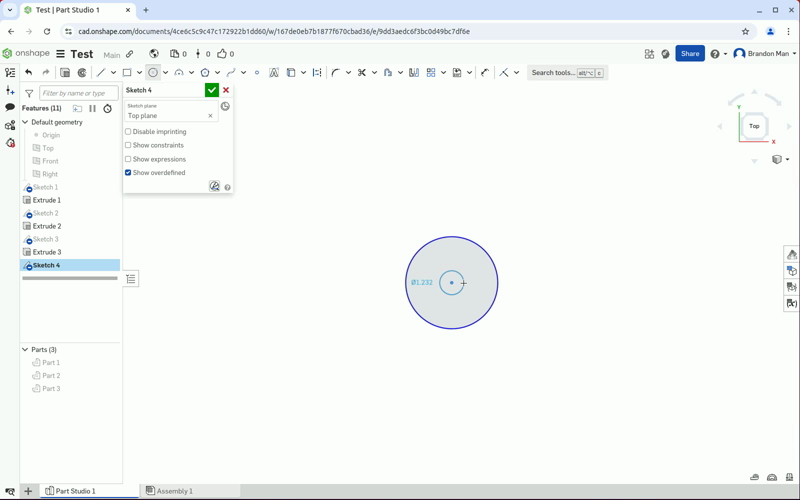
scroll(6)
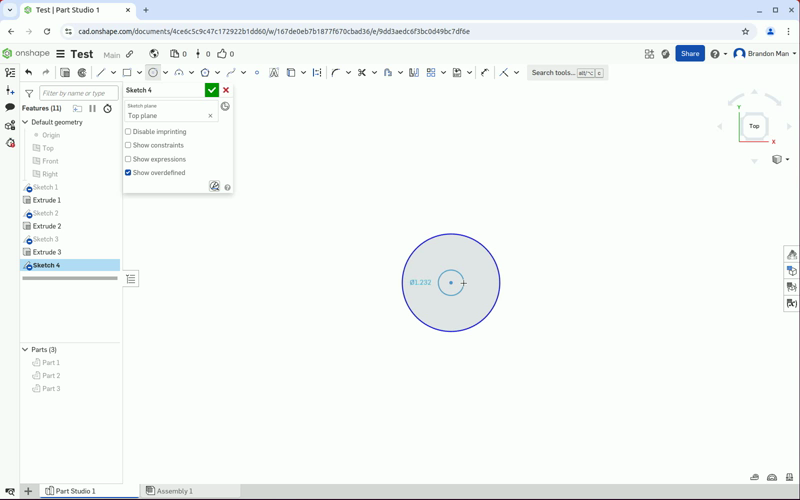
scroll(6)
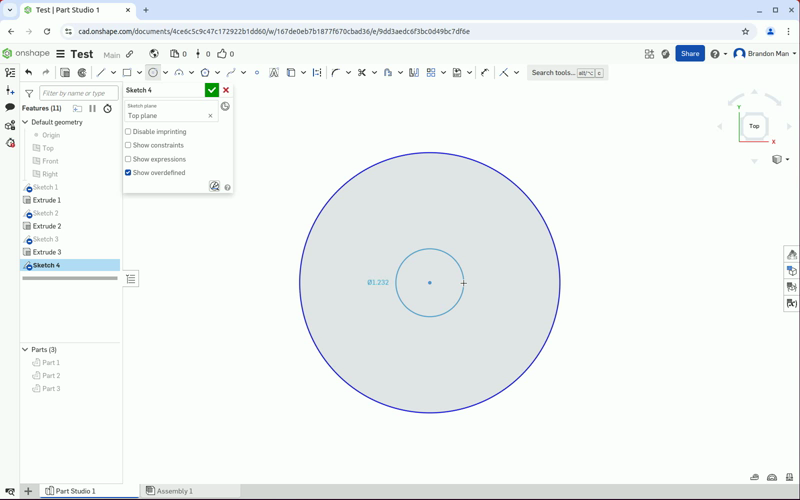
click(463, 282)
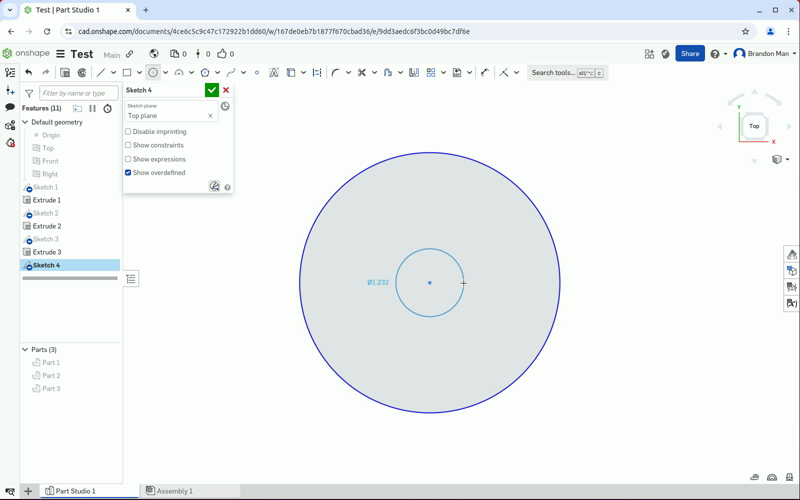
scroll(-6)
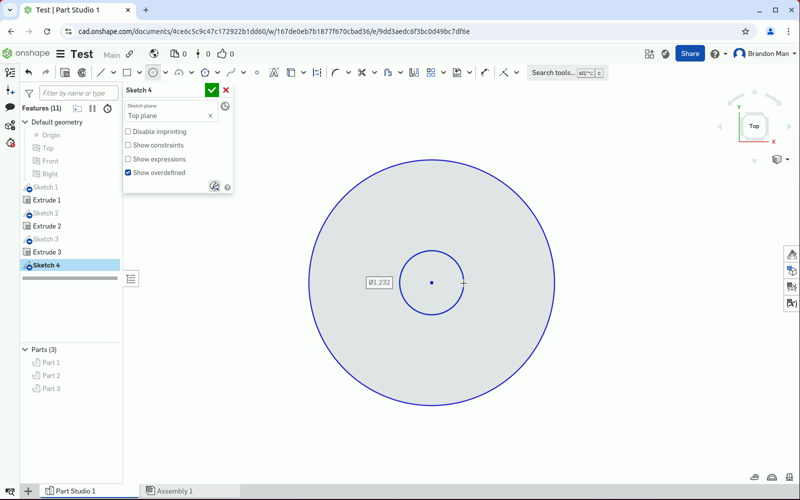
scroll(-6)
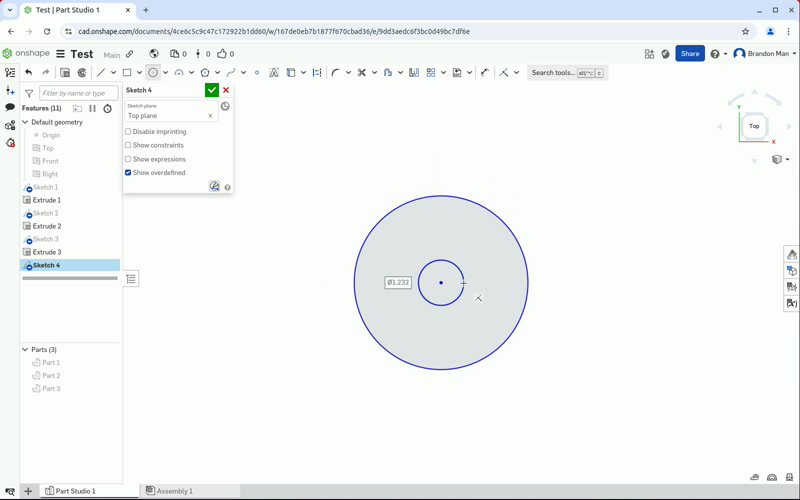
scroll(-6)
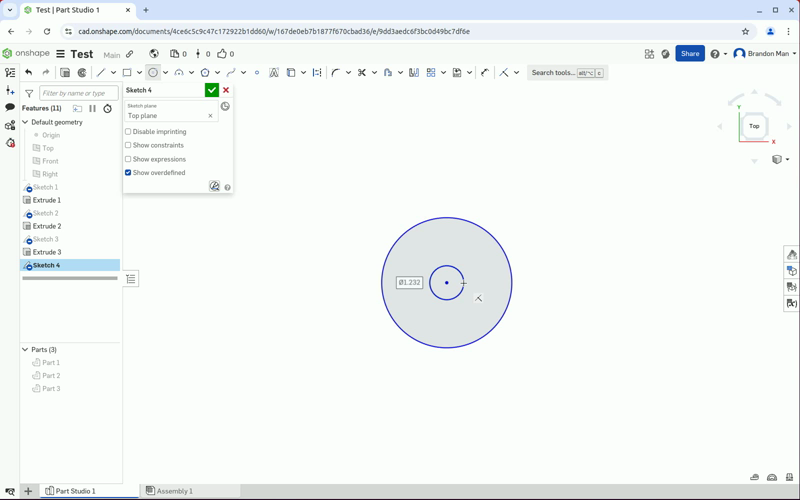
scroll(-6)
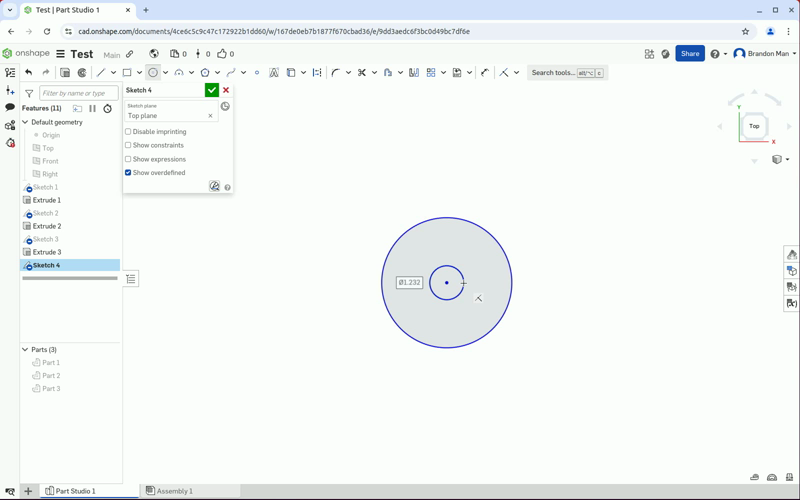
scroll(-6)
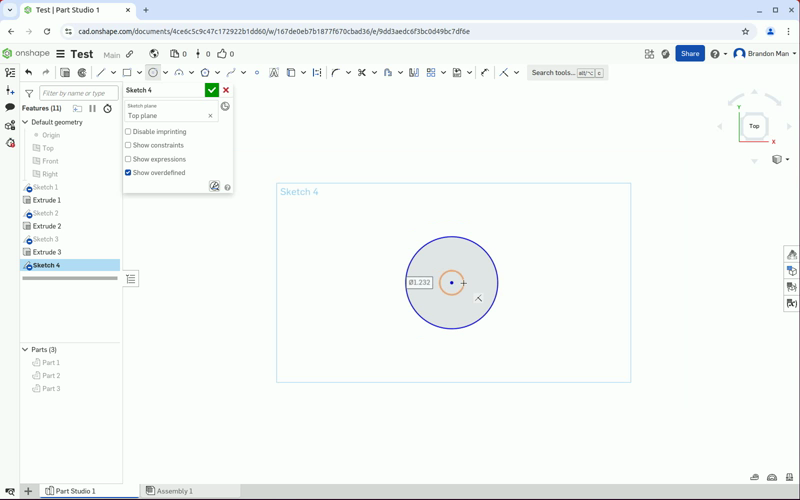
scroll(-6)
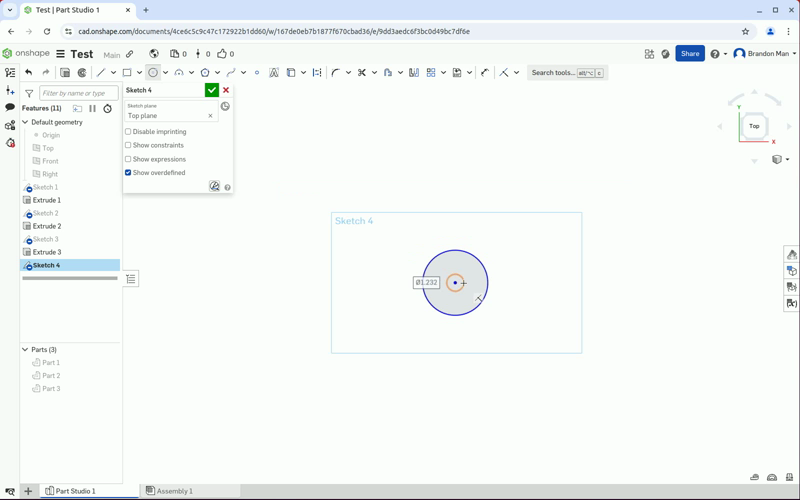
scroll(-6)
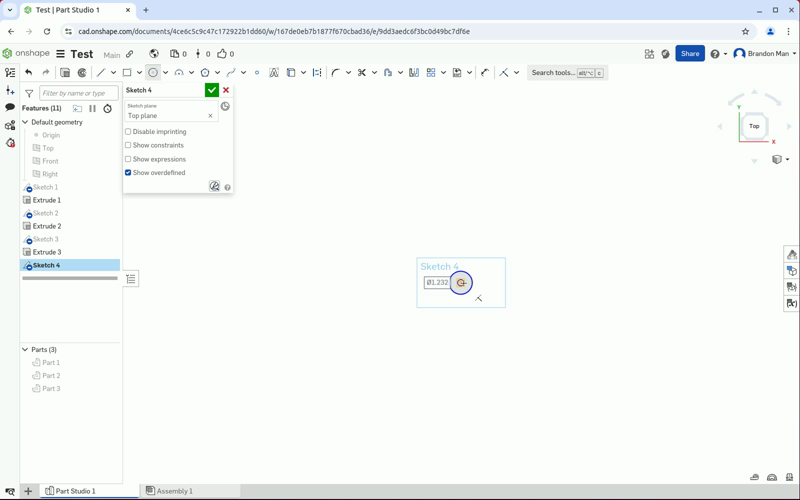
key(esc)
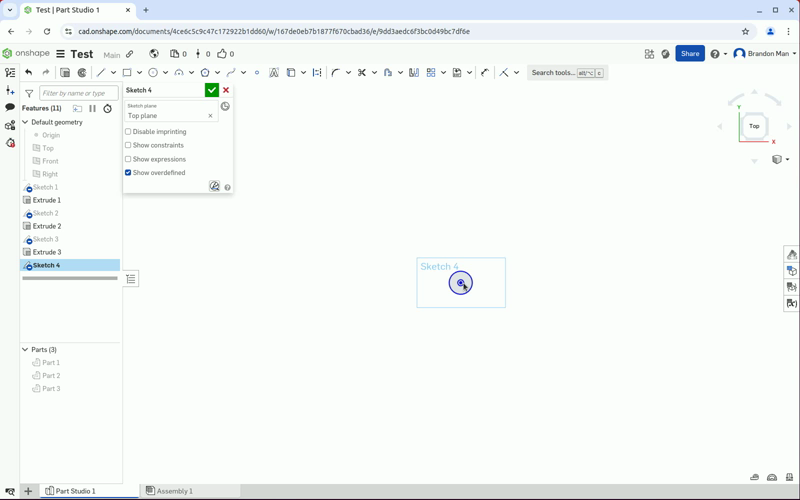
mouse_move(456, 285)
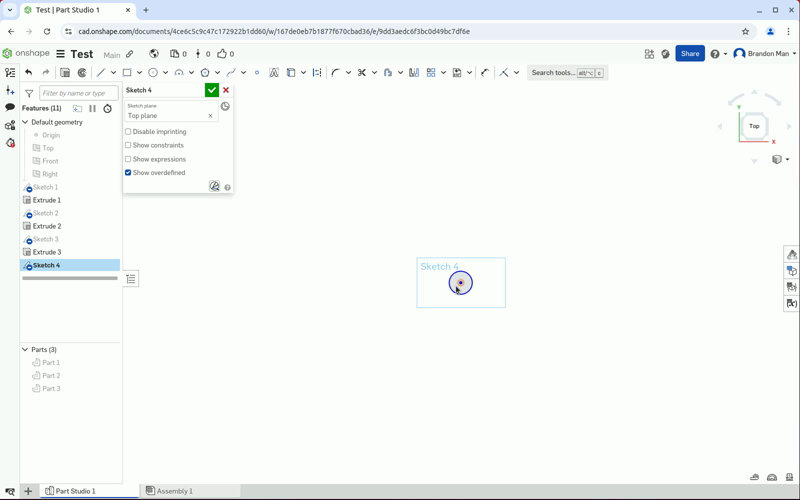
scroll(6)
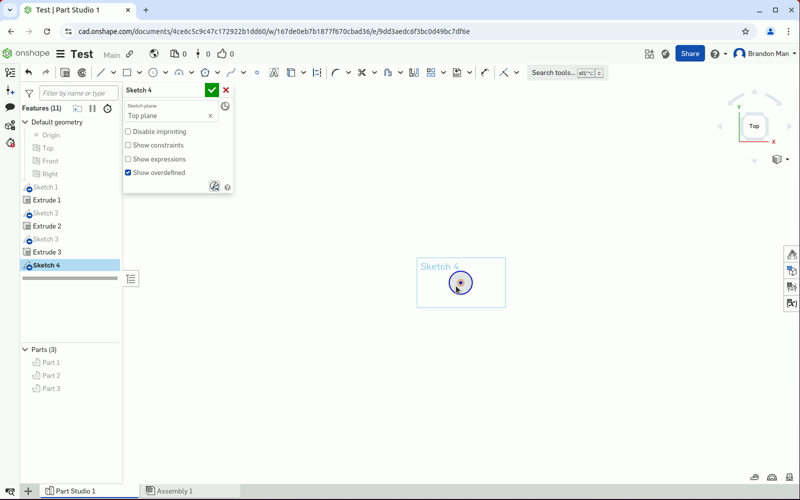
scroll(6)
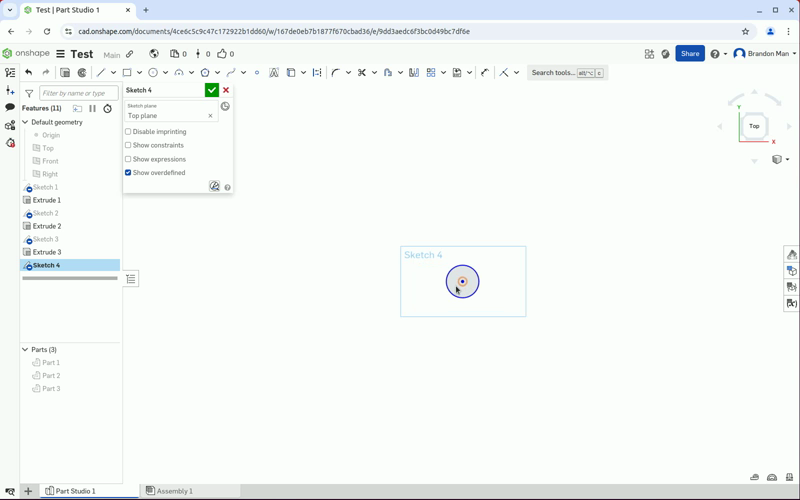
scroll(6)
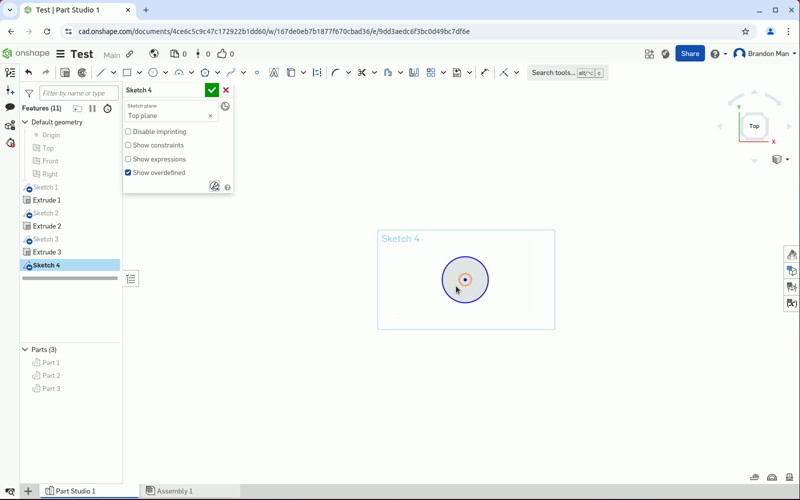
scroll(6)
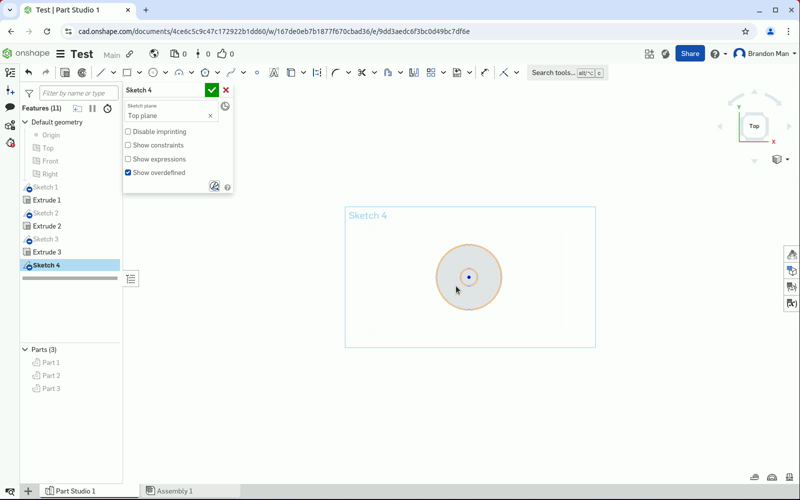
scroll(6)
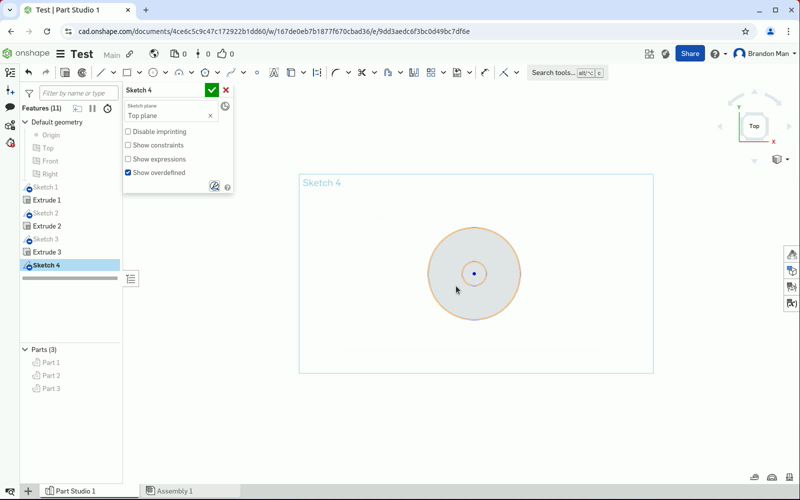
scroll(6)
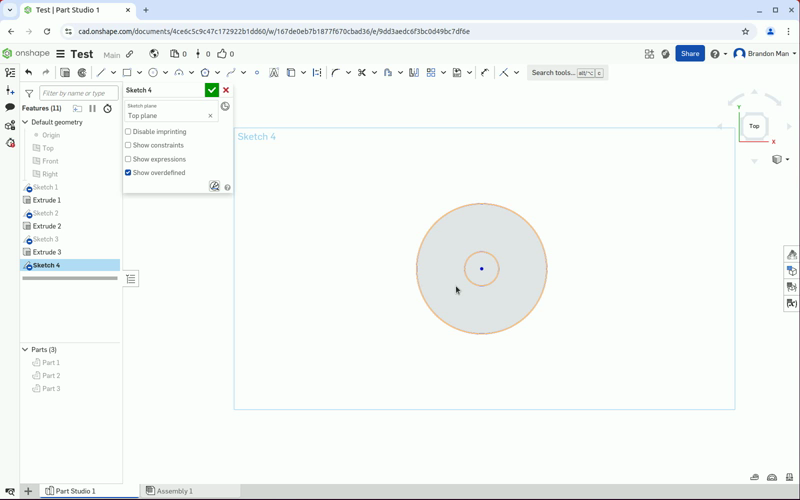
scroll(6)
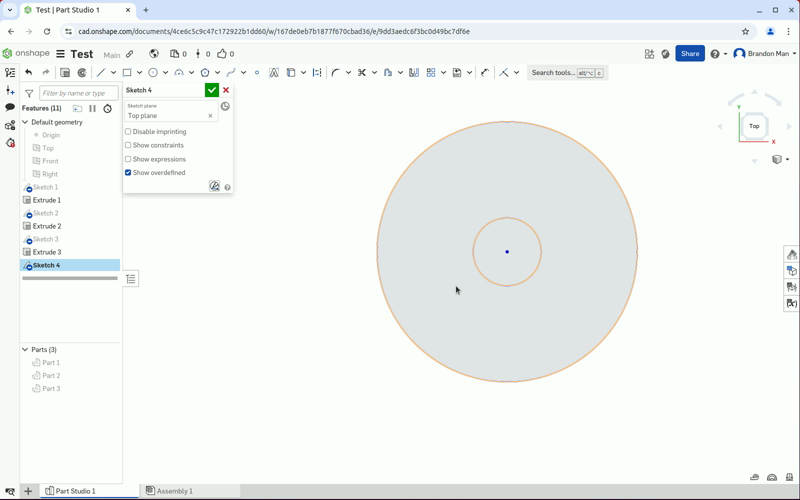
click(456, 285)
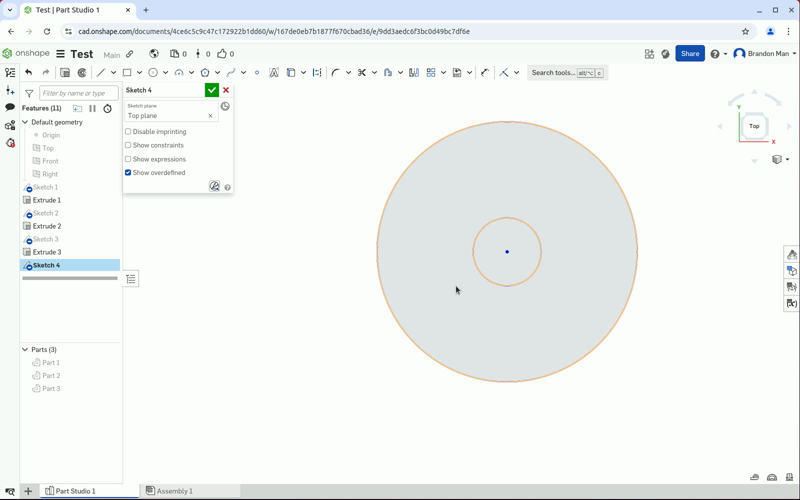
scroll(-6)
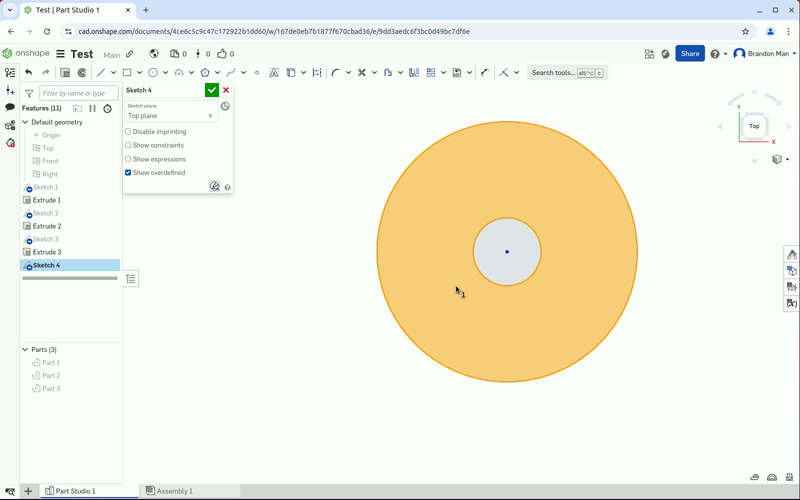
scroll(-6)
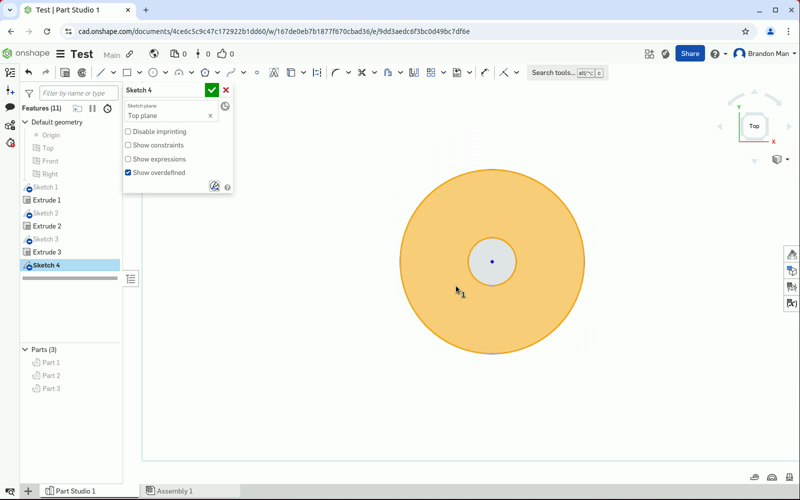
scroll(-6)
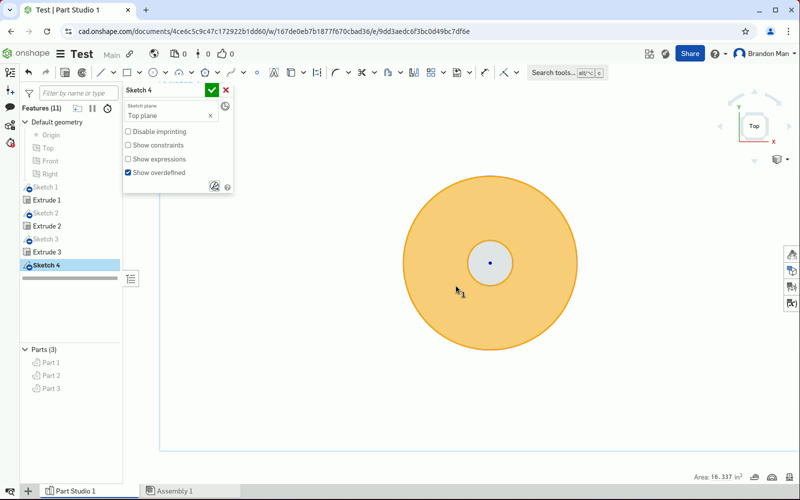
scroll(-6)
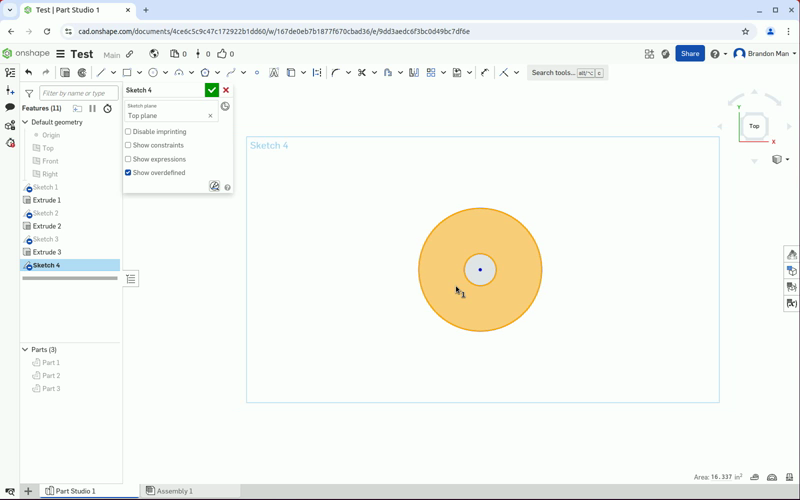
scroll(-6)
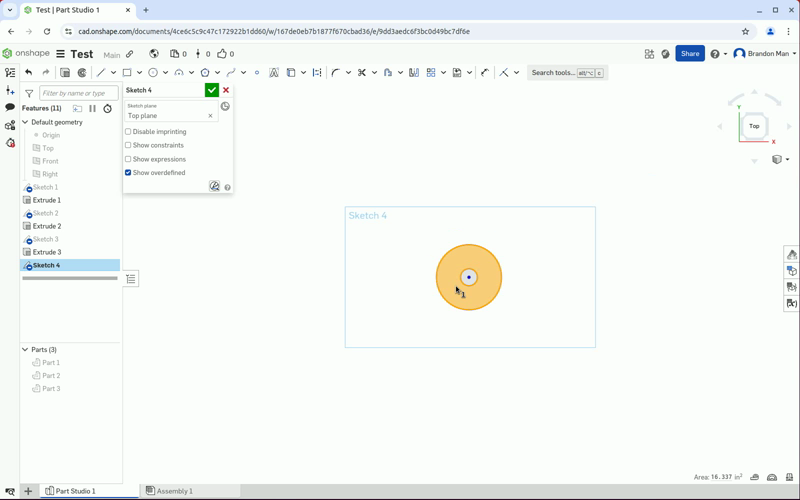
scroll(-6)
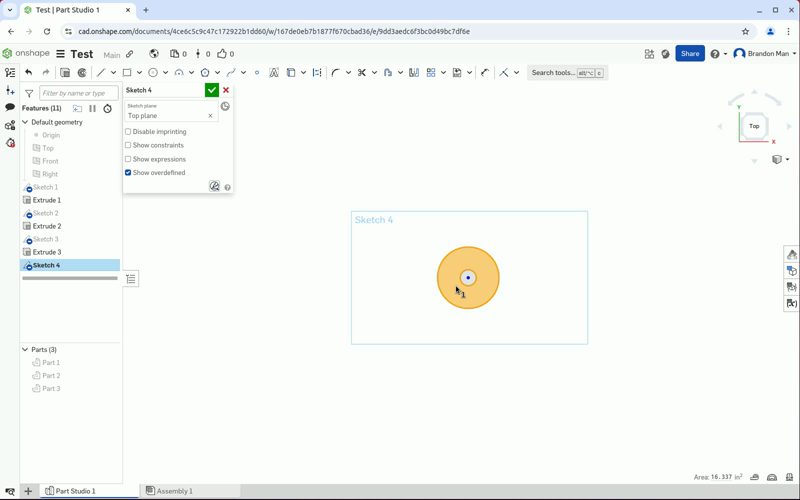
scroll(-6)
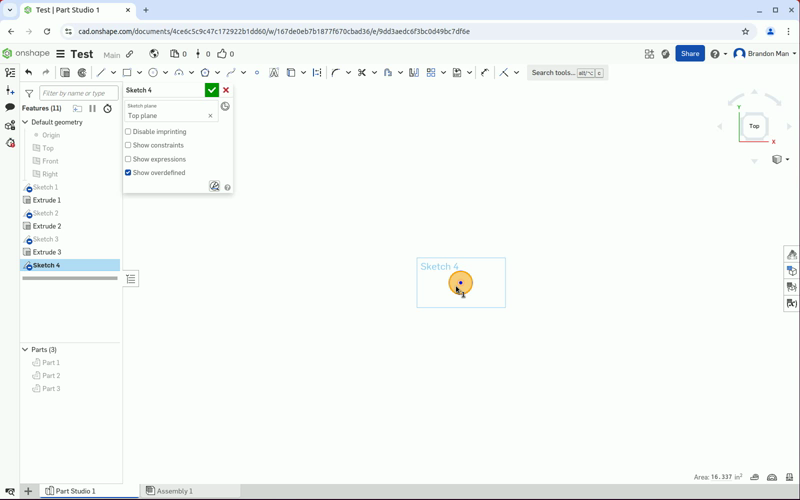
mouse_move(73, 352)
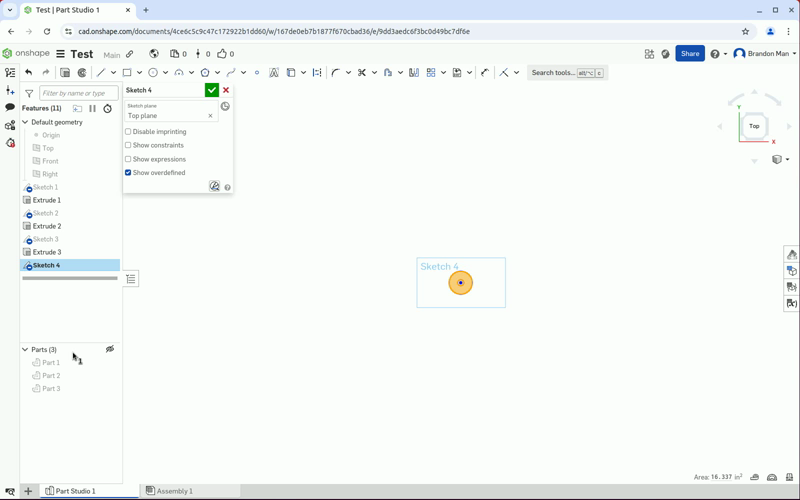
key(shift+y)
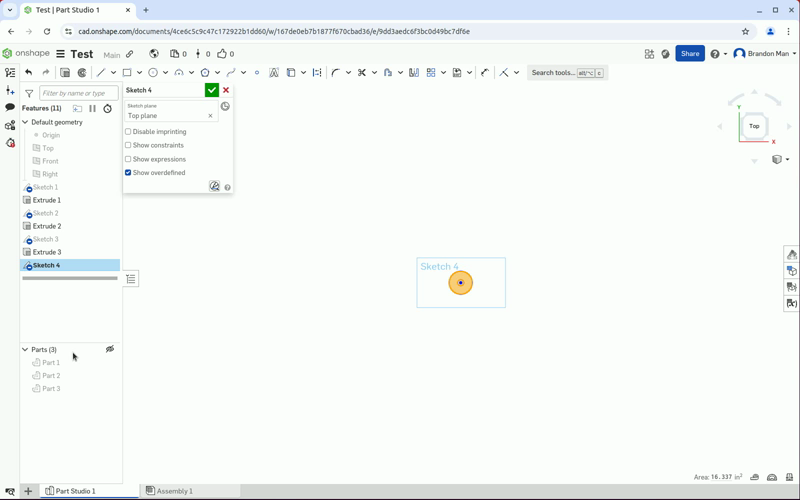
key(shift+e)
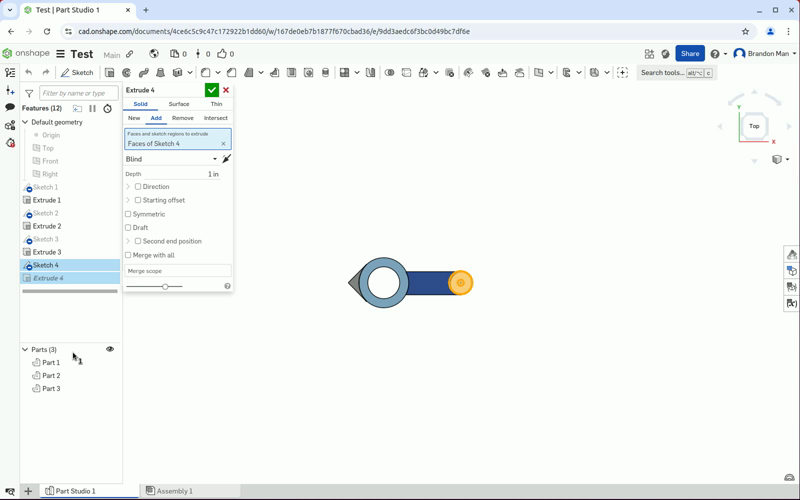
mouse_move(143, 106)
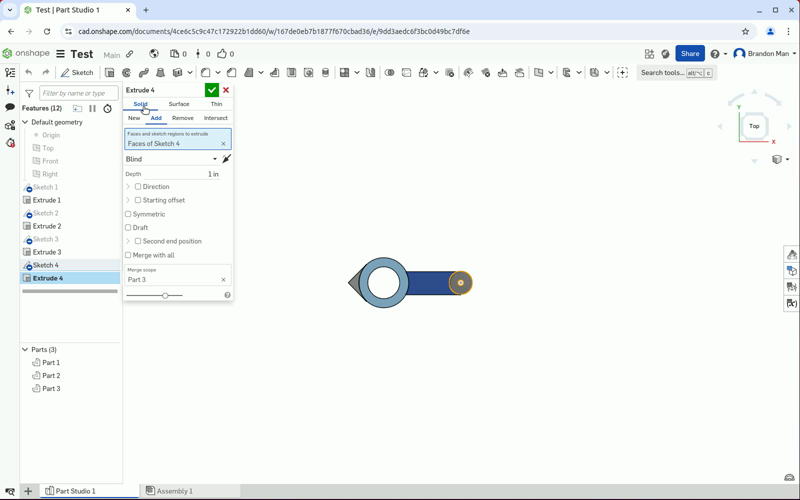
click(143, 106)
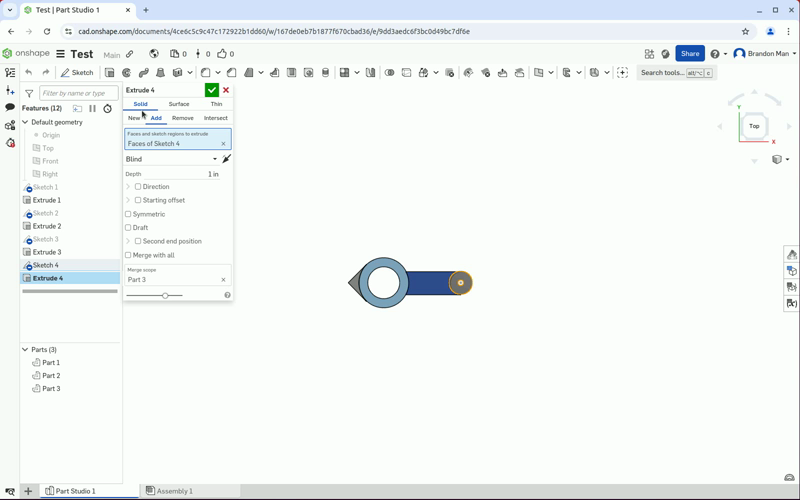
mouse_move(137, 120)
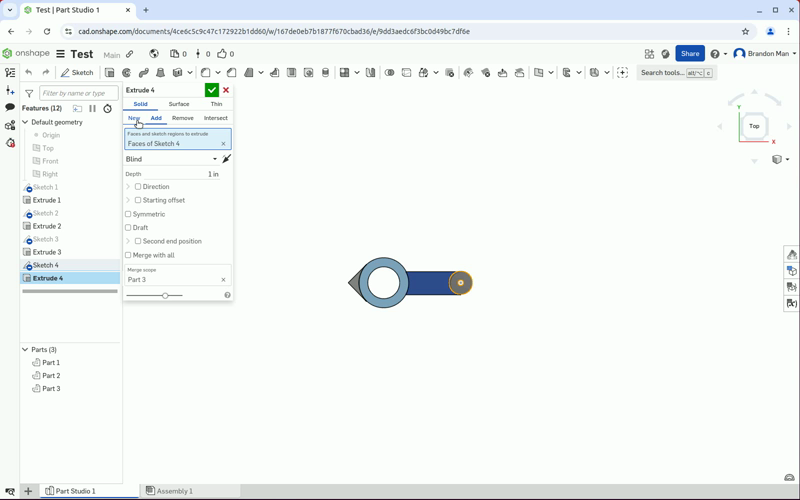
click(137, 120)
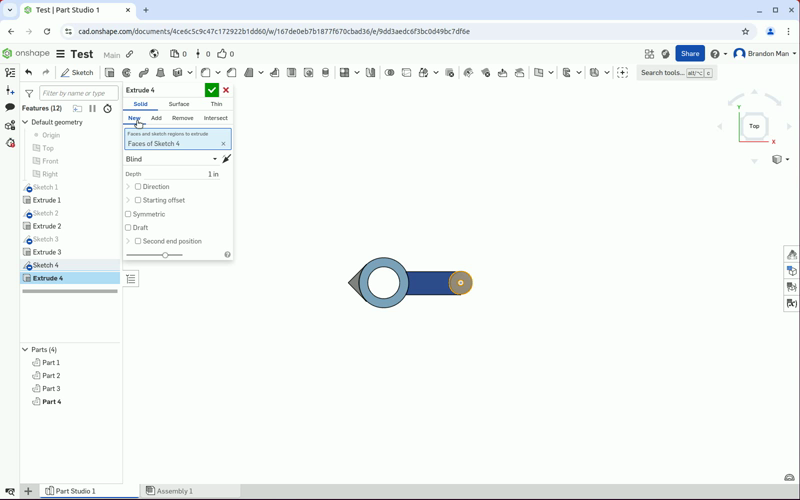
key(tab, 4)
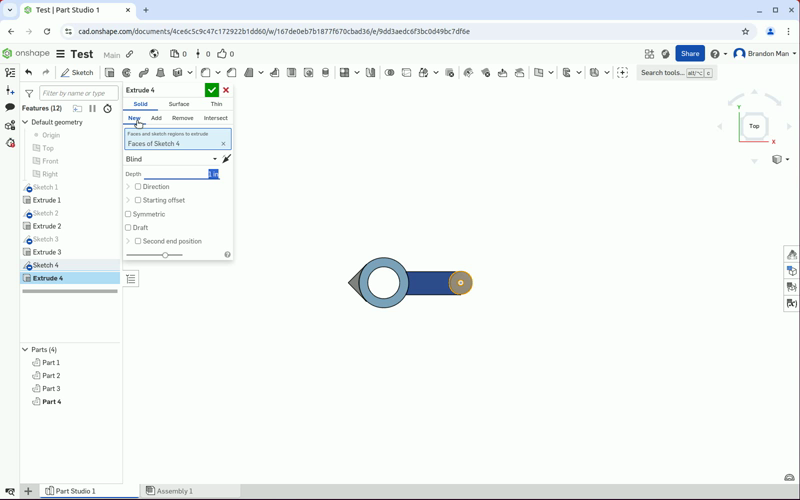
text(0.241)
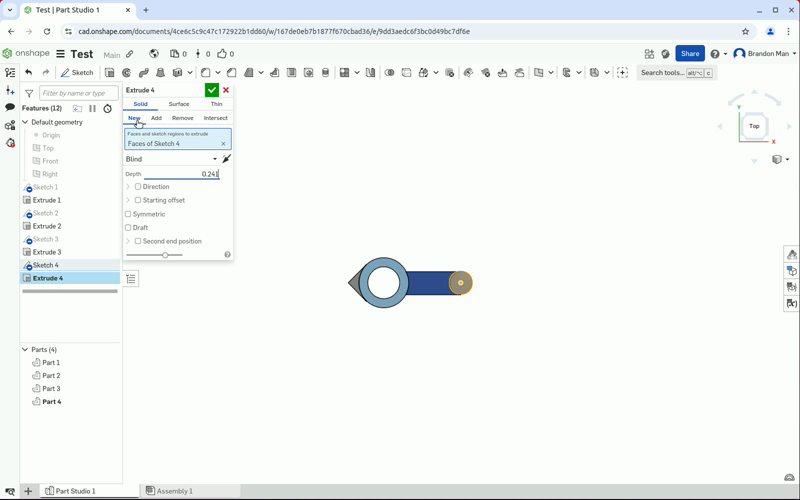
key(enter)
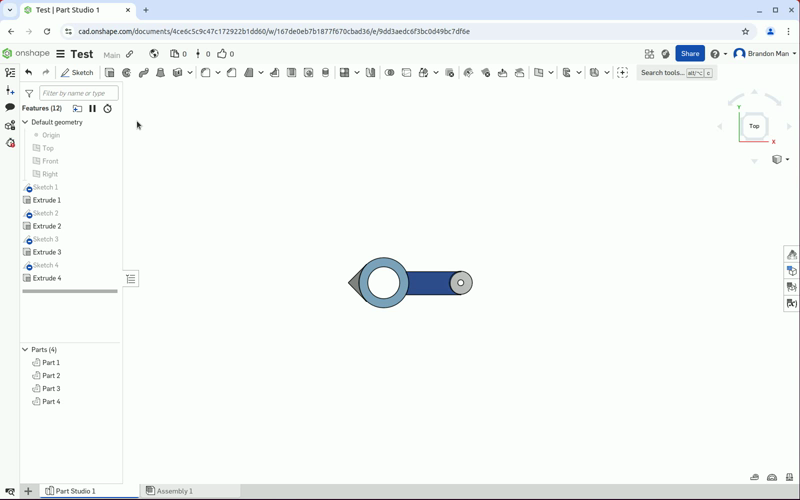
key(shift+h)
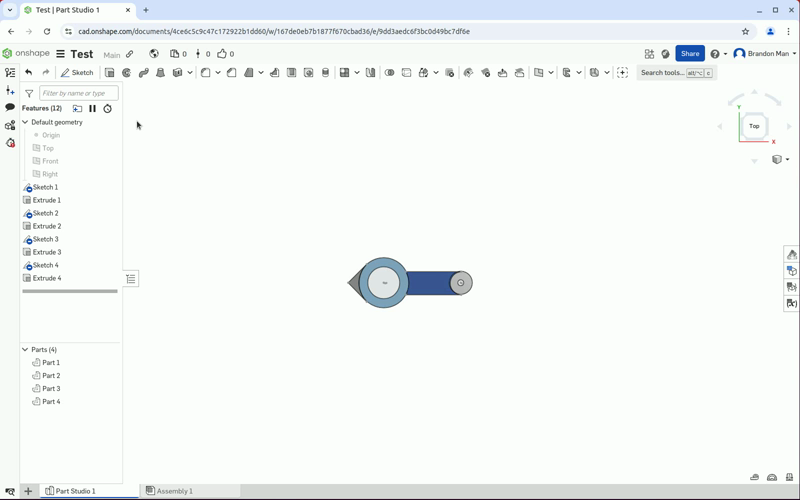
key(shift+h)
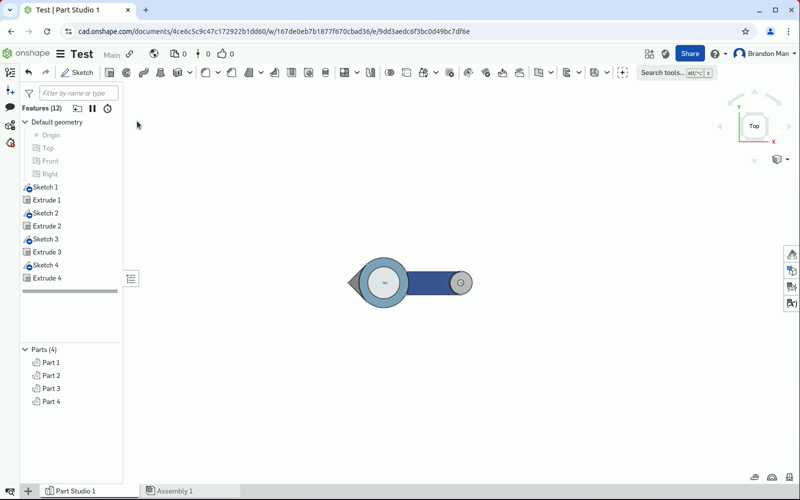
key(shift+7)
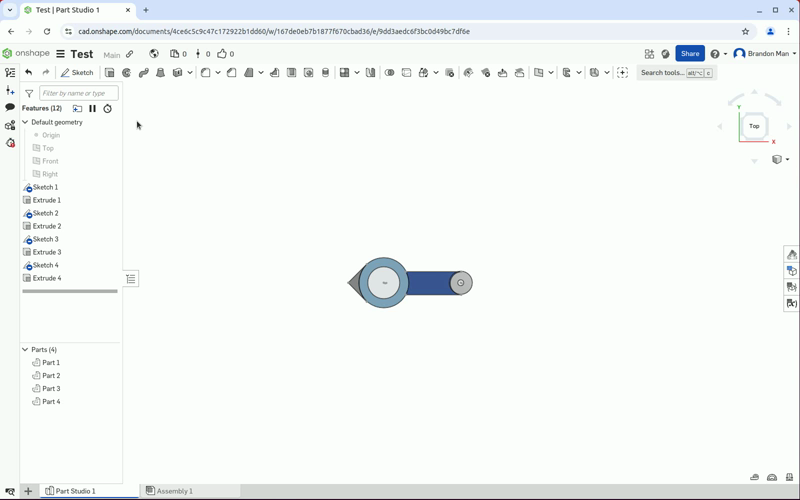
key(up, 3)
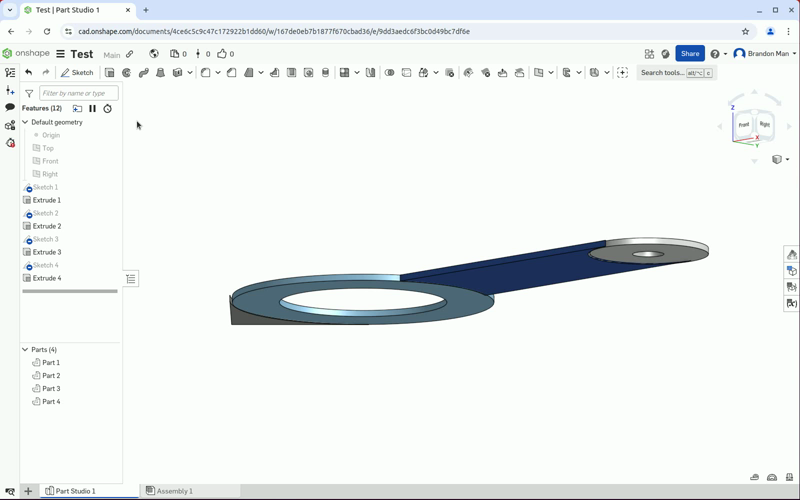
key(left, 3)
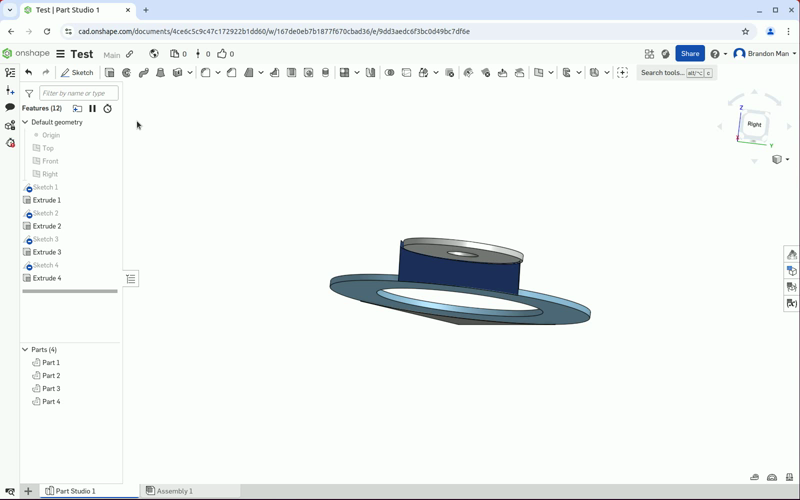
key(right, 3)
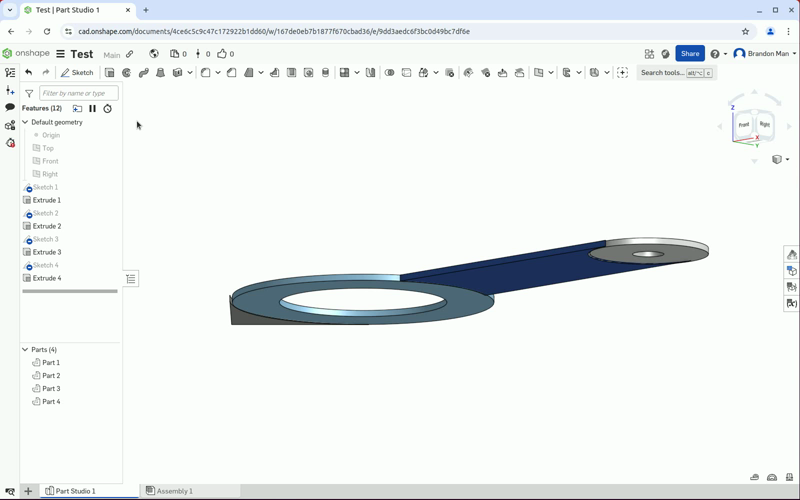
key(down, 3)
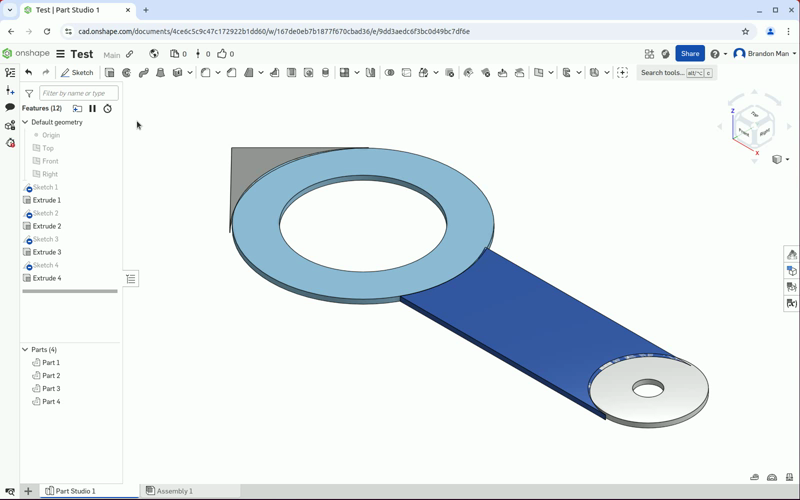
mouse_move(73, 189)
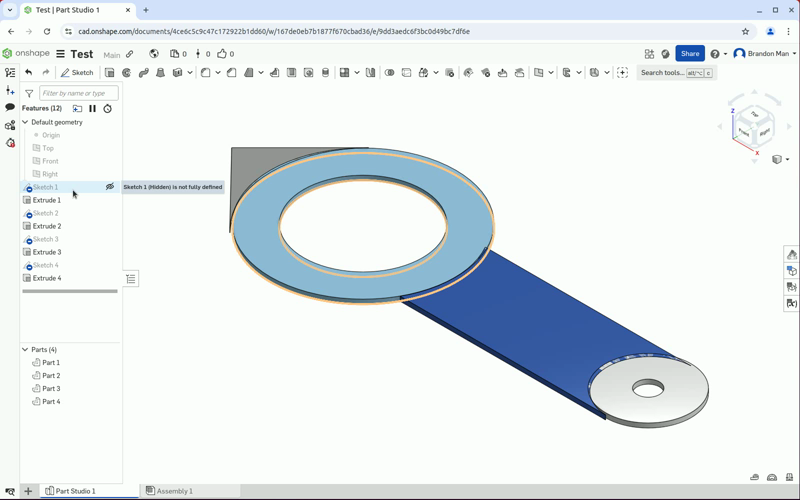
click(73, 189)